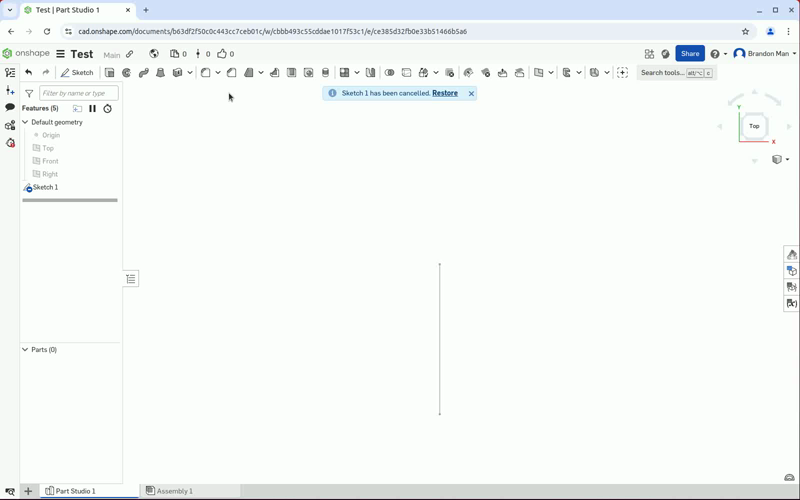
key(shift+h)
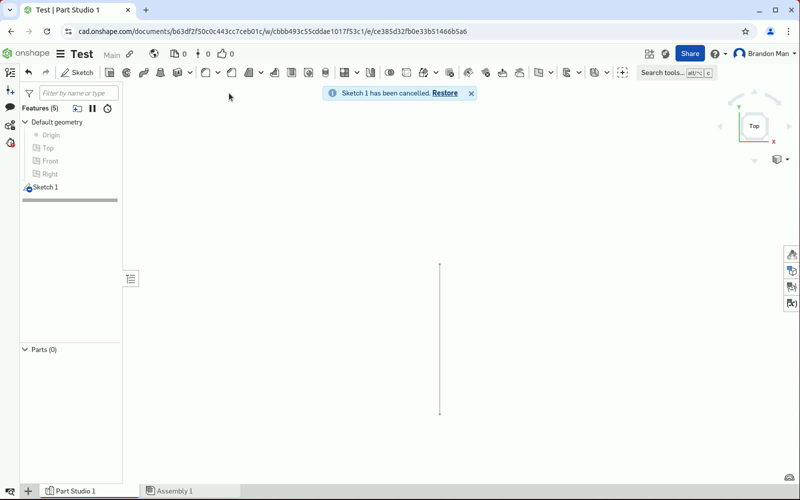
key(shift+s)
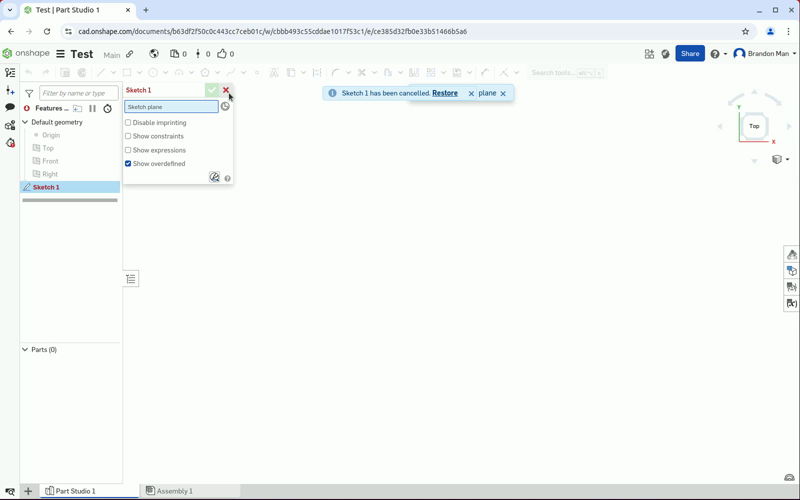
mouse_move(73, 150)
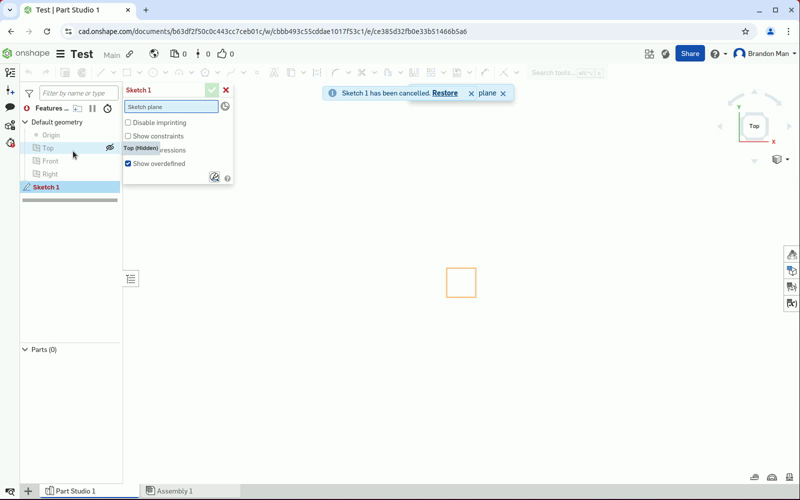
click(73, 150)
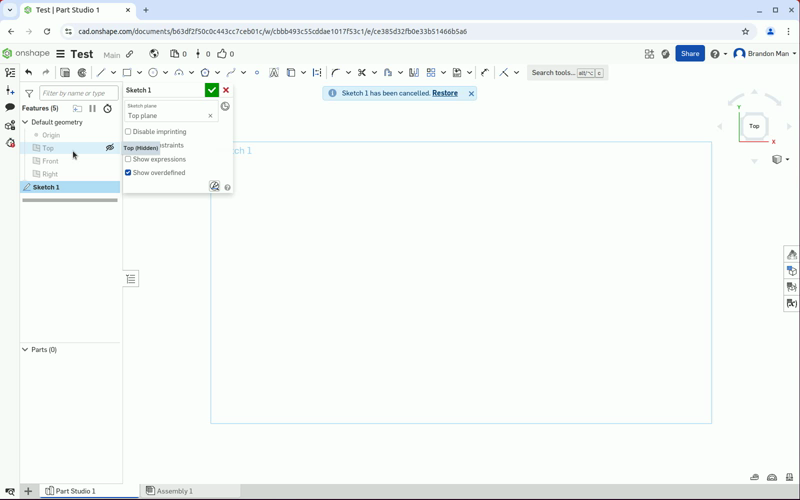
mouse_move(73, 352)
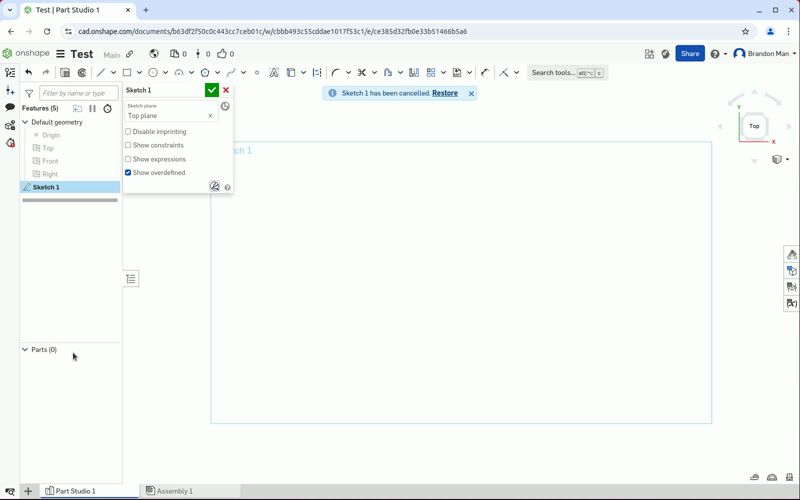
key(y)
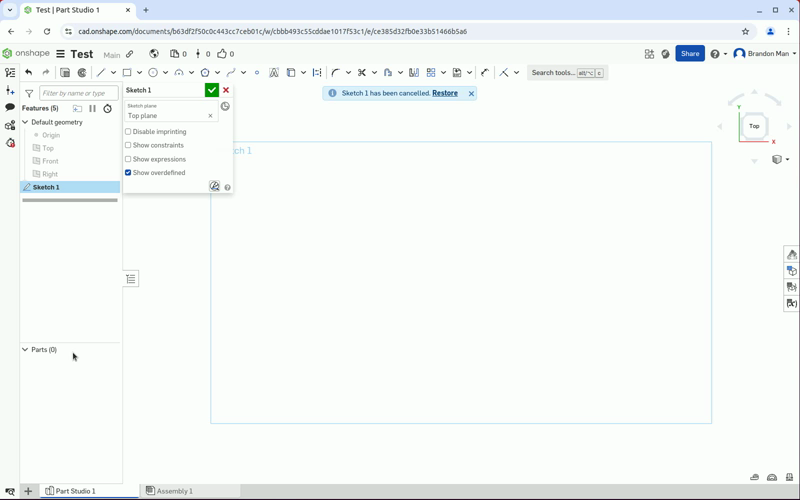
key(l)
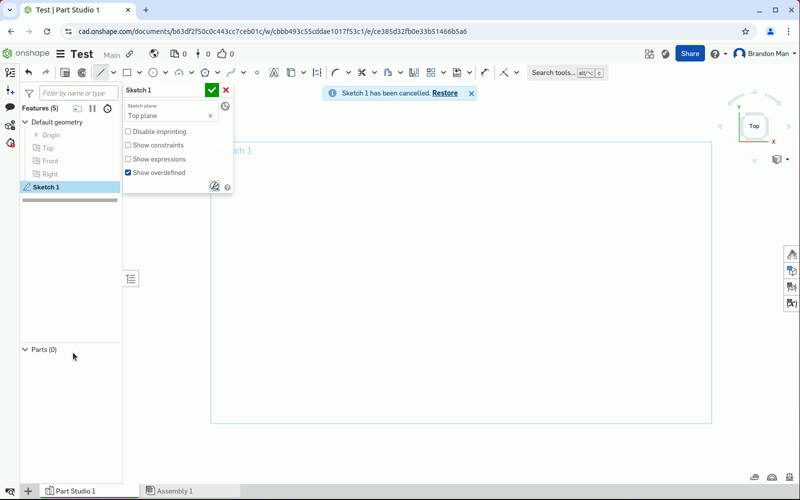
key_down(shift)
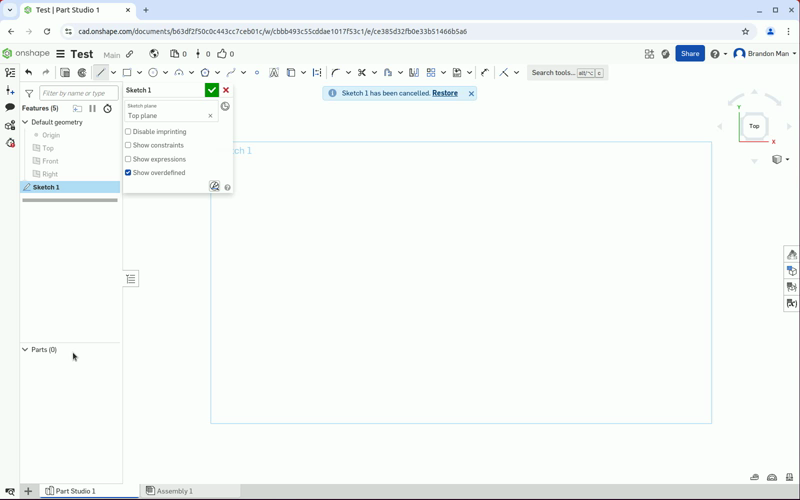
mouse_move(424, 282)
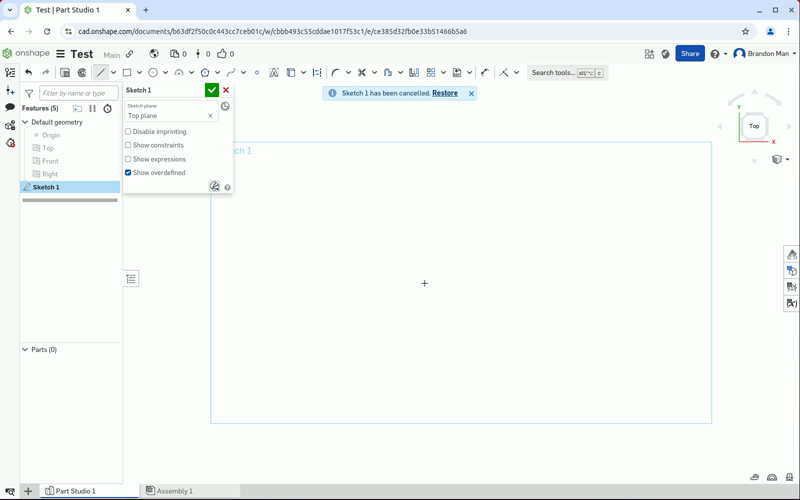
click(424, 282)
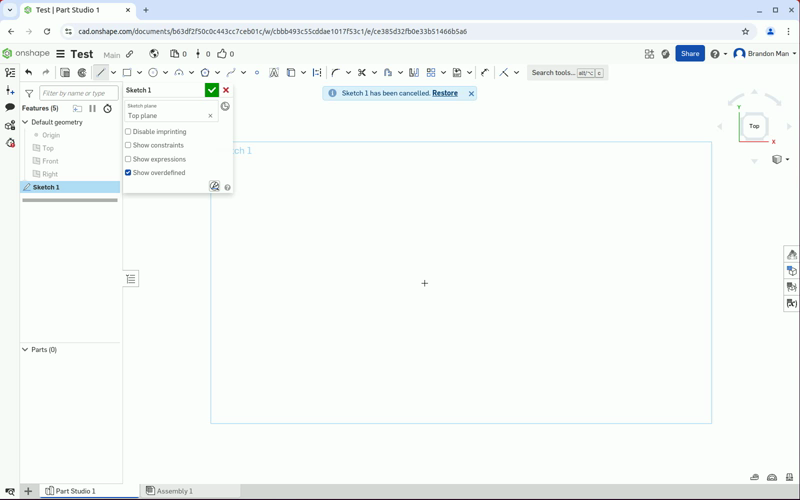
key_up(shift)
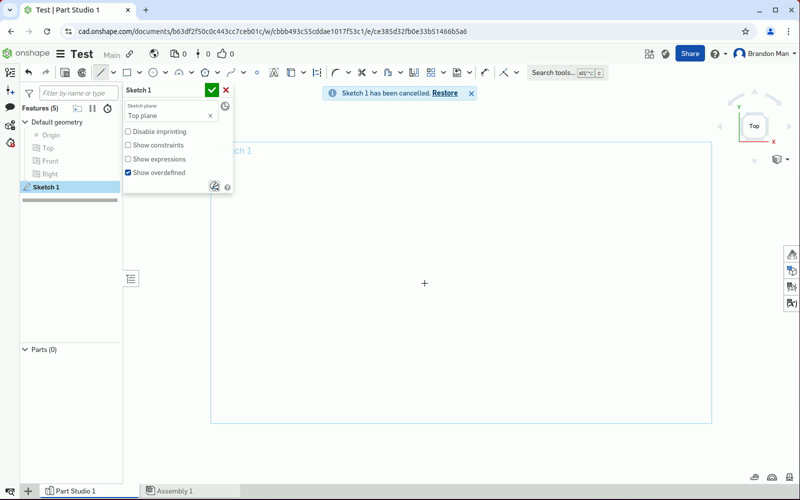
key_down(shift)
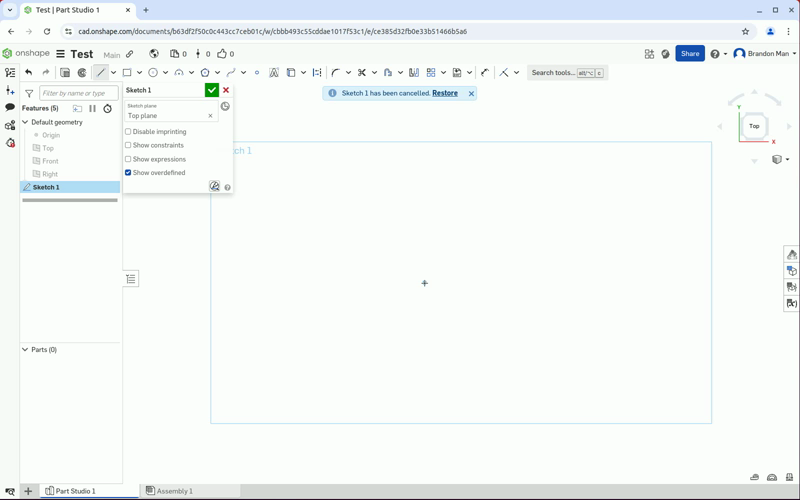
mouse_move(454, 282)
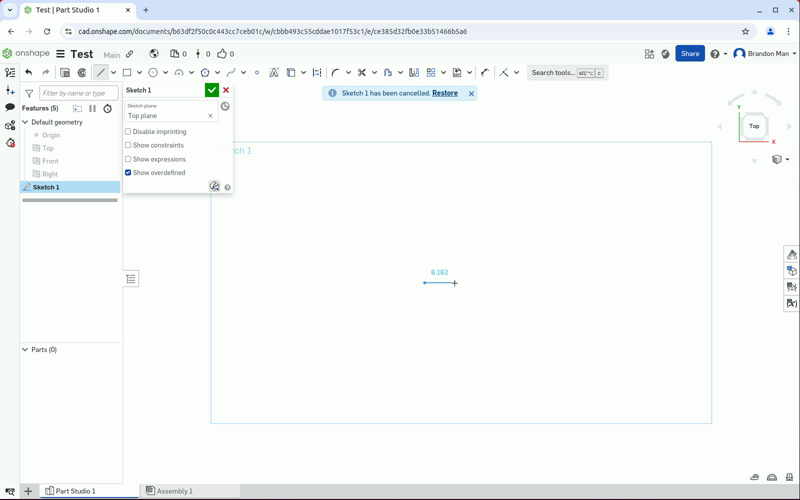
mouse_move(439, 282)
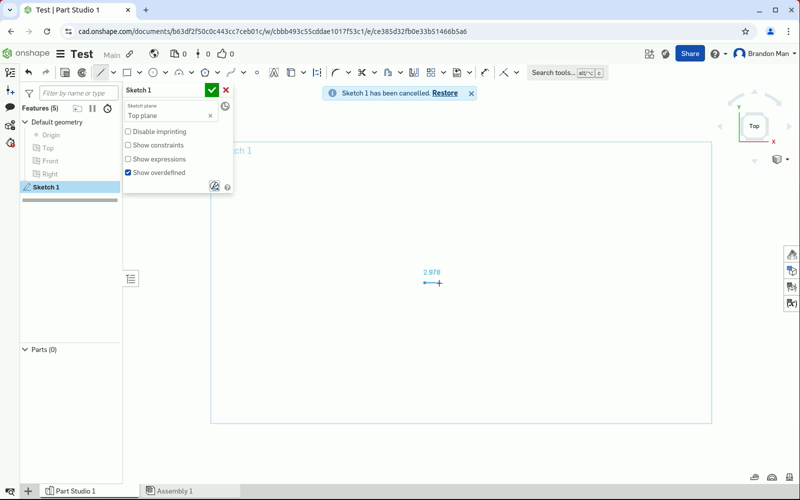
click(439, 282)
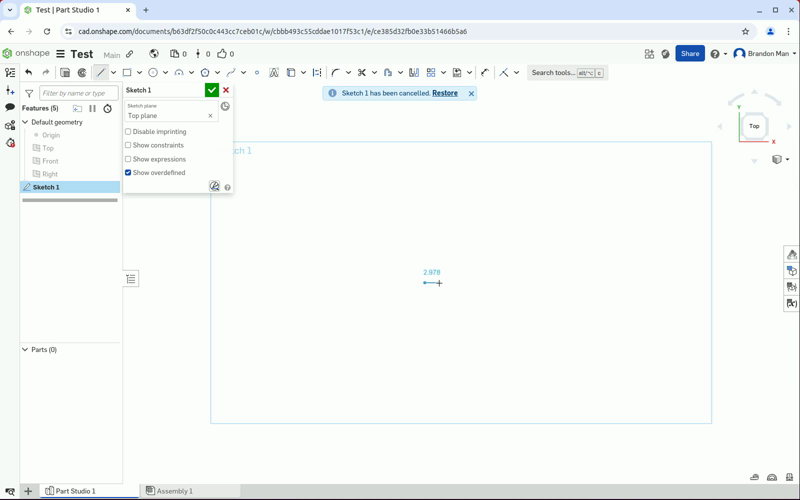
key_up(shift)
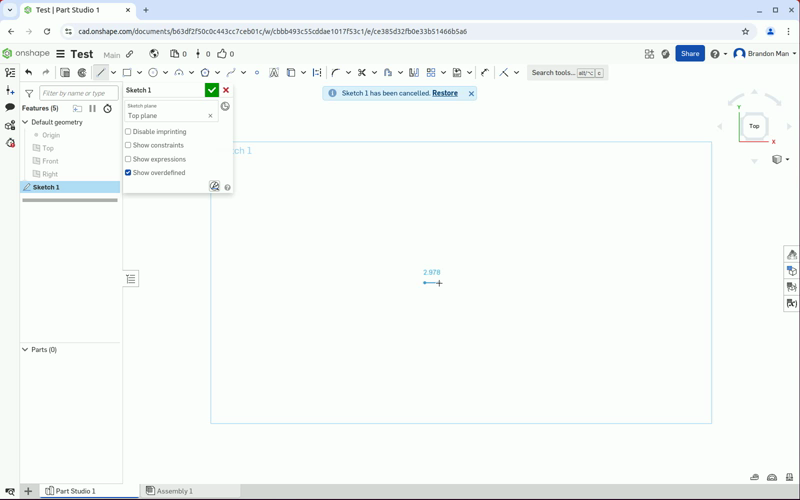
key_down(shift)
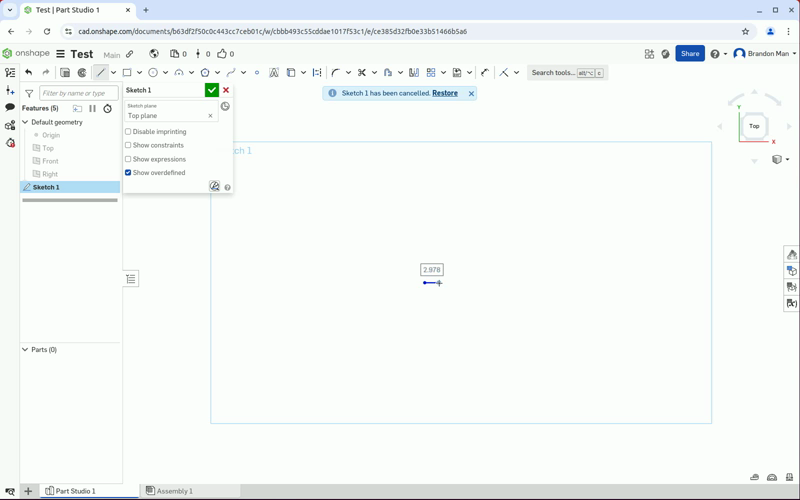
mouse_move(469, 282)
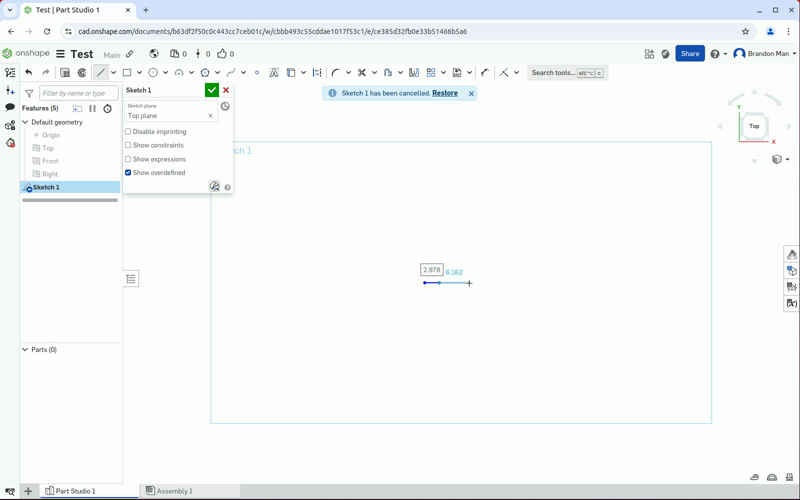
mouse_move(439, 323)
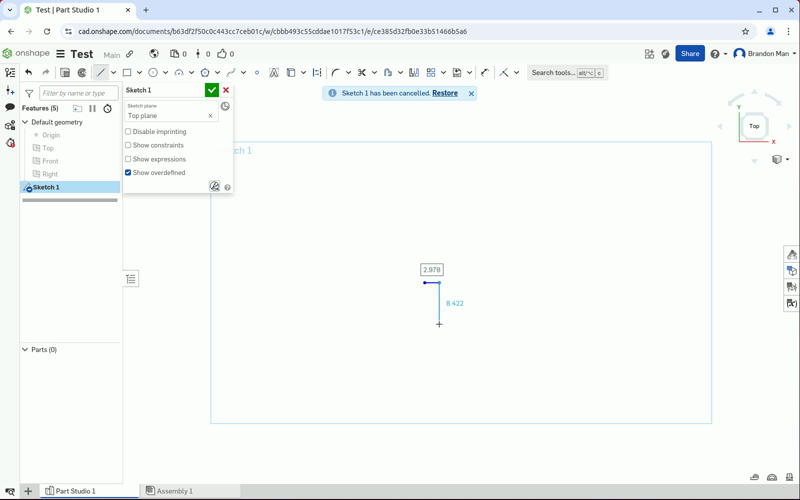
click(439, 323)
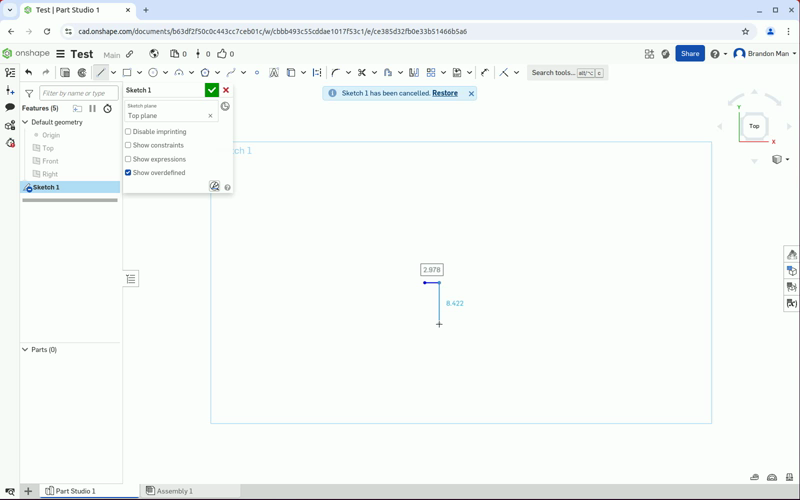
key_up(shift)
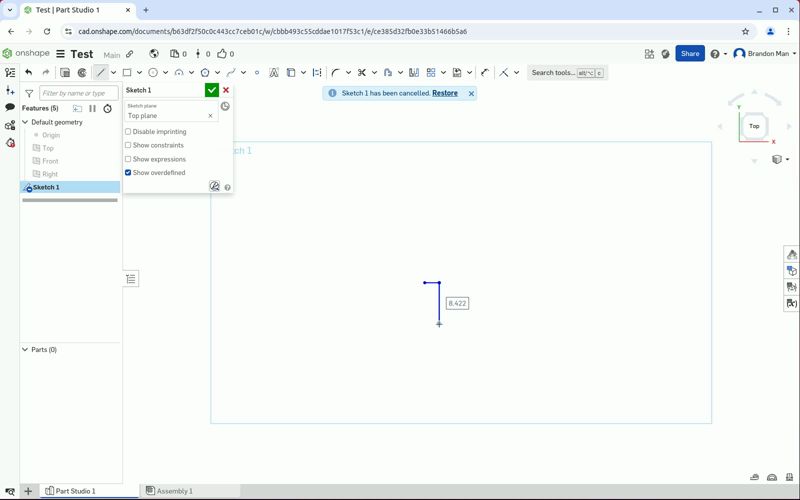
key_down(shift)
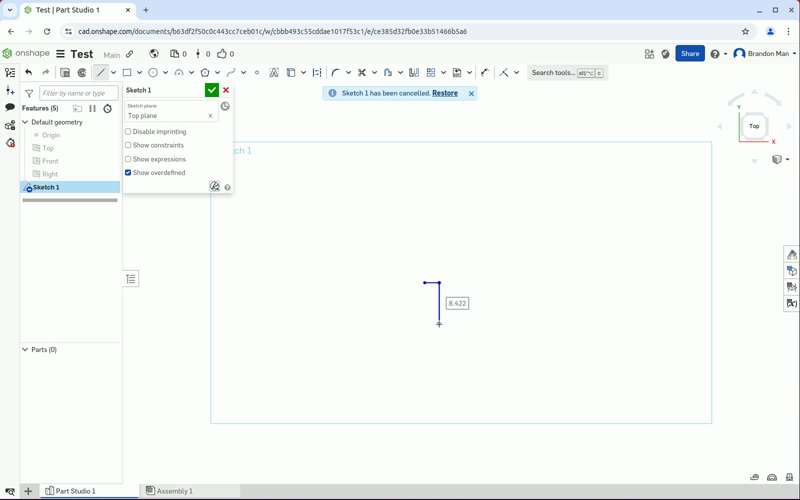
mouse_move(469, 323)
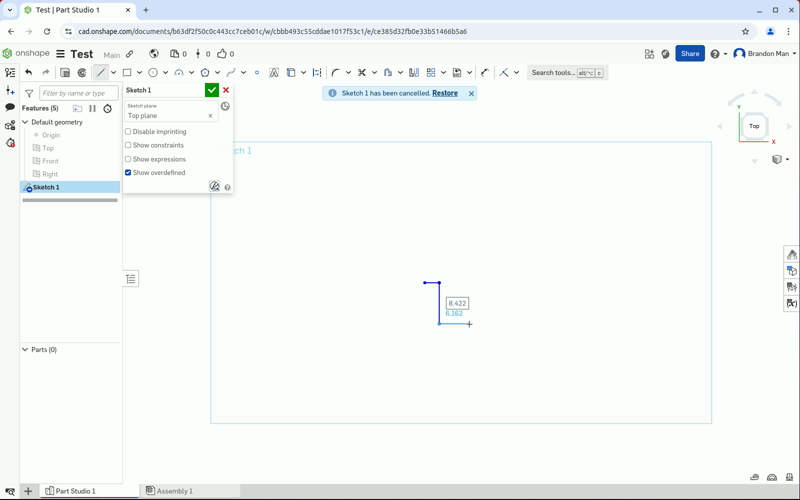
mouse_move(495, 323)
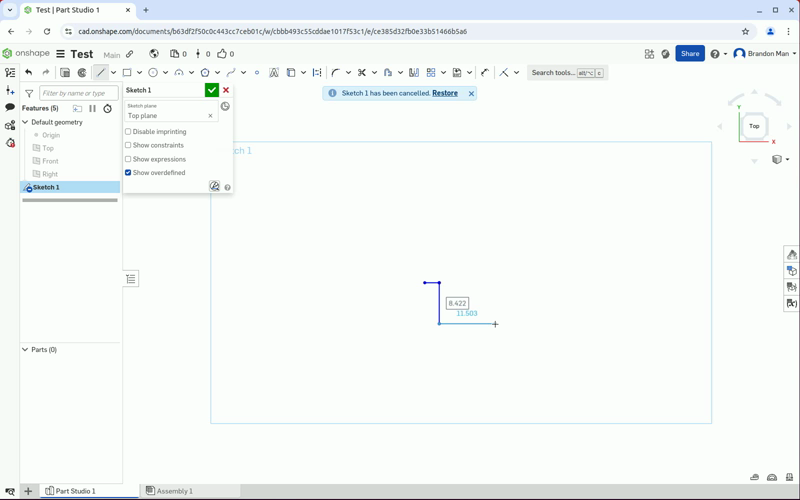
click(495, 323)
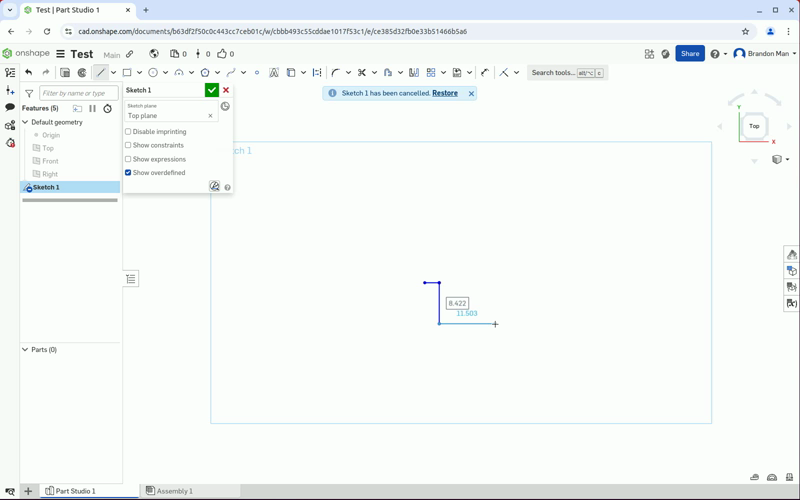
key_up(shift)
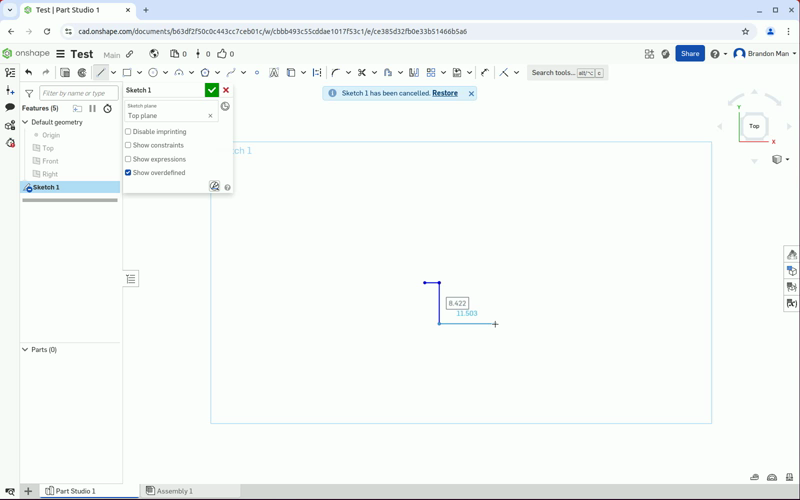
key_down(shift)
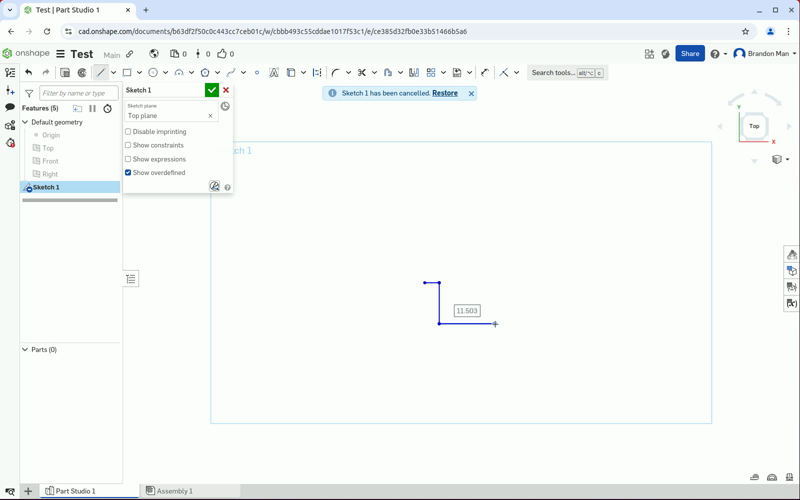
mouse_move(495, 194)
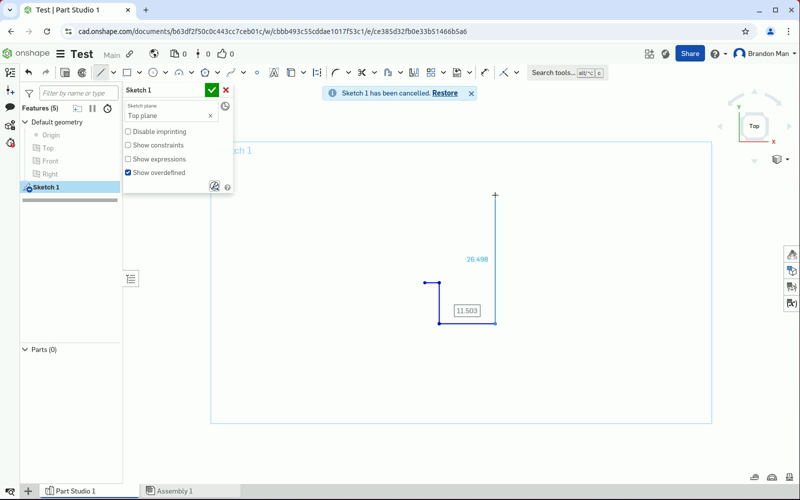
click(495, 194)
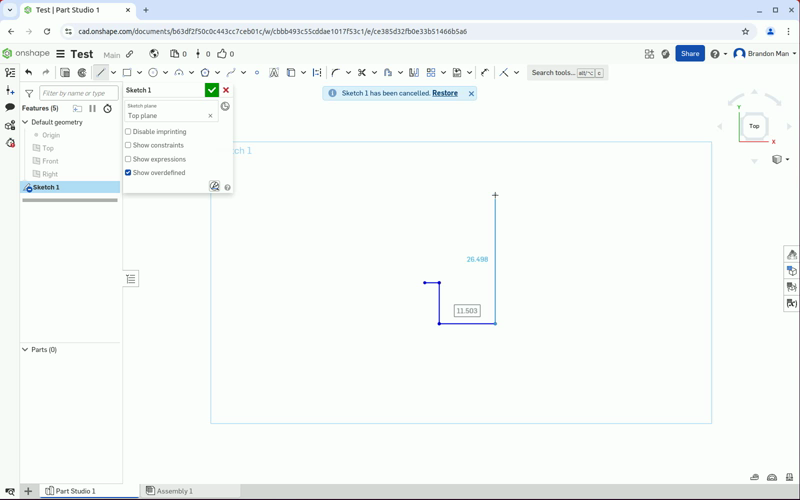
key_up(shift)
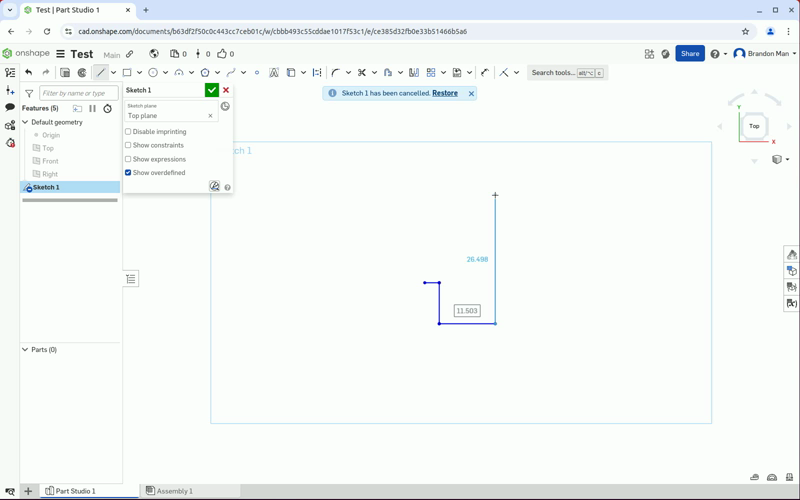
key_down(shift)
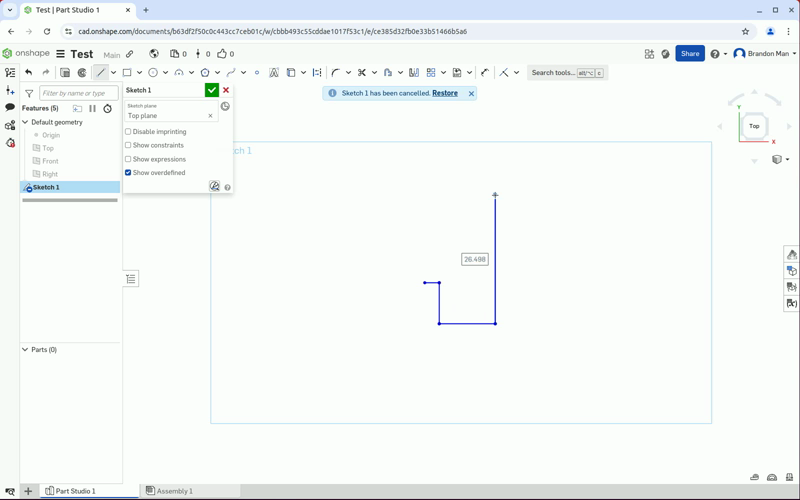
mouse_move(525, 194)
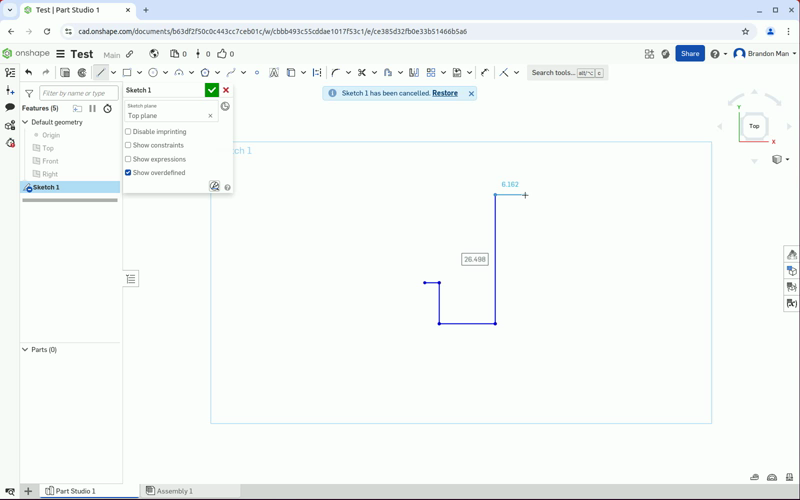
mouse_move(439, 194)
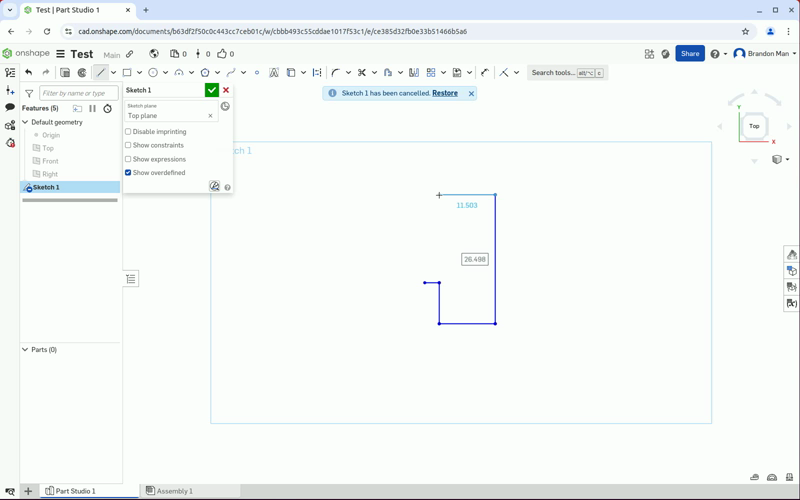
click(439, 194)
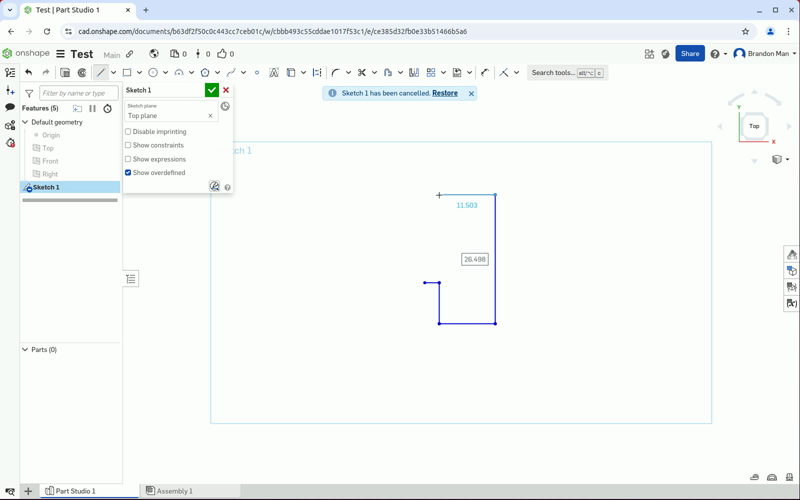
key_up(shift)
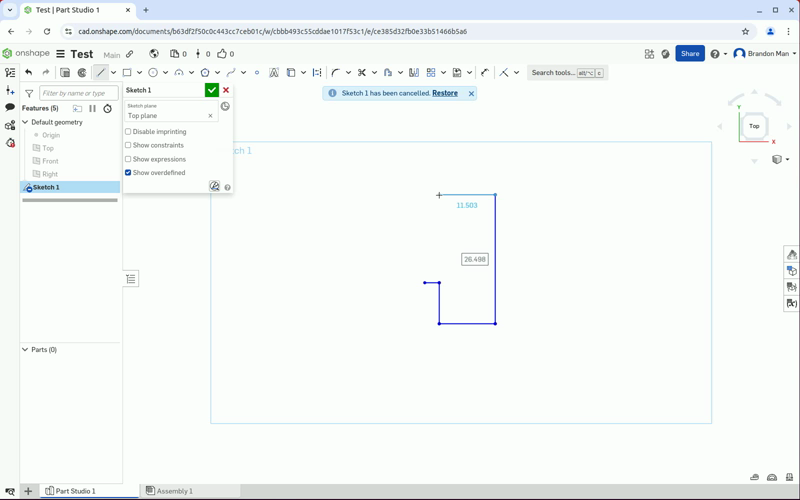
key_down(shift)
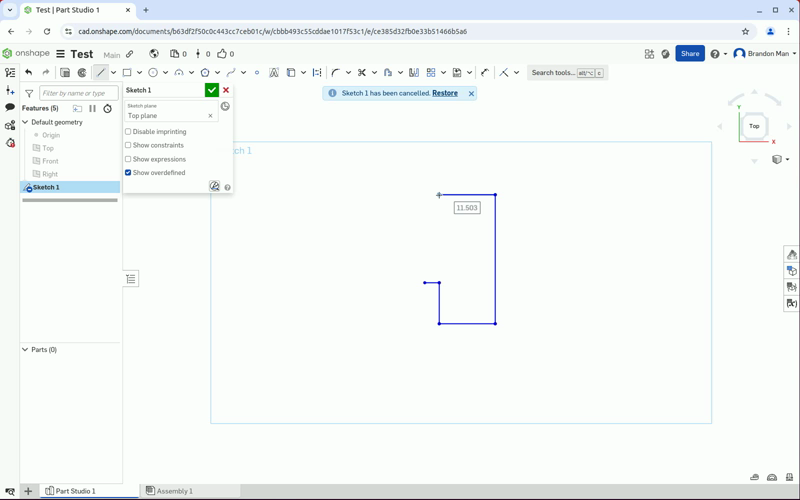
mouse_move(469, 194)
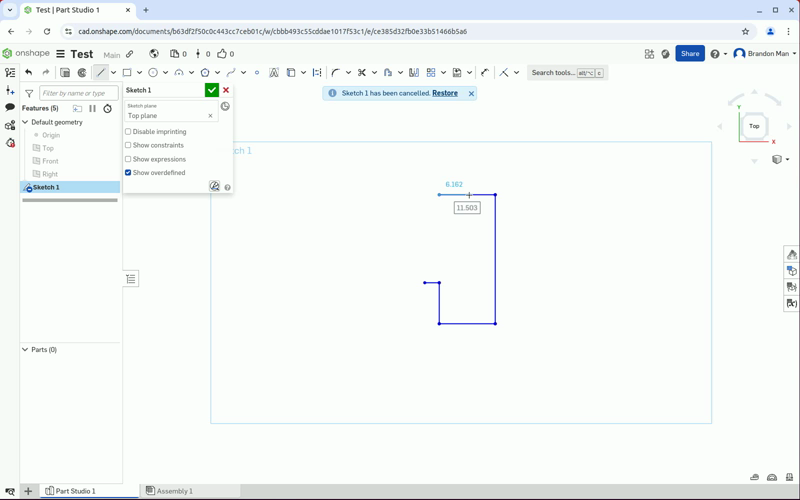
mouse_move(439, 235)
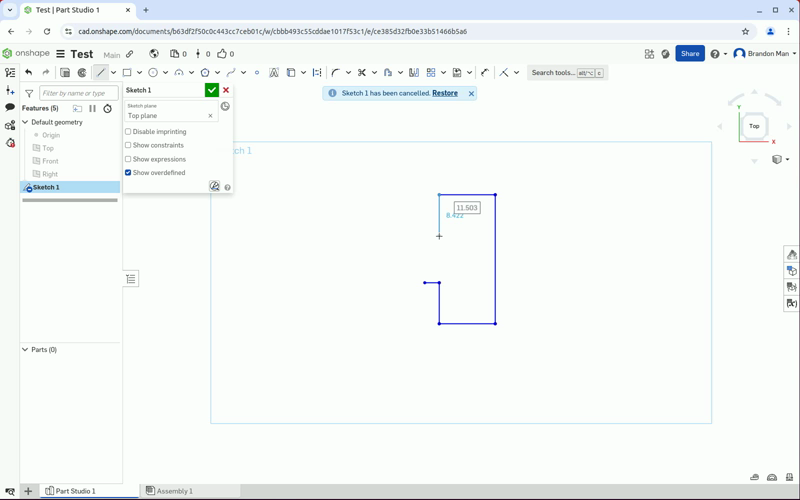
click(439, 235)
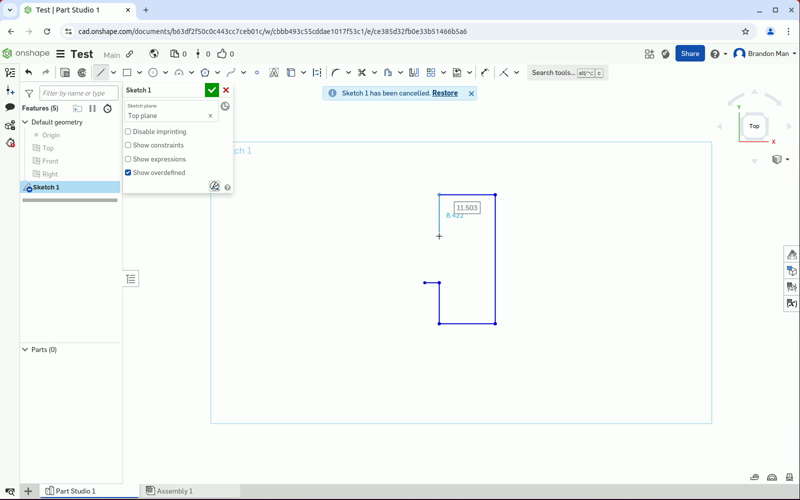
key_up(shift)
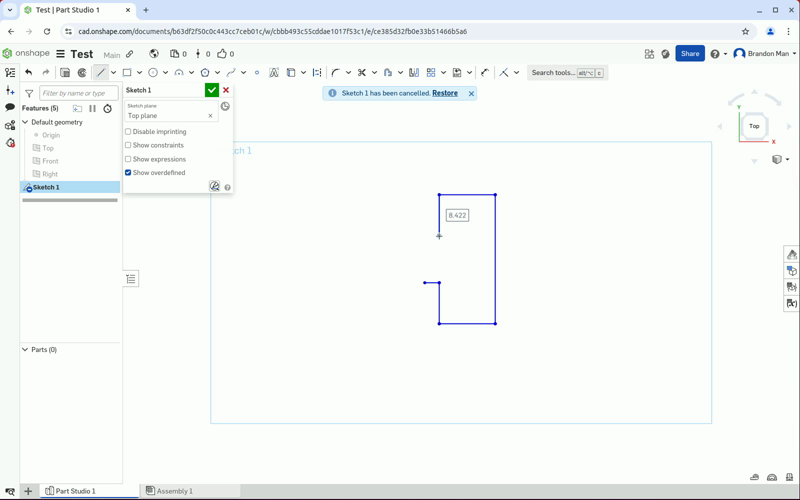
key_down(shift)
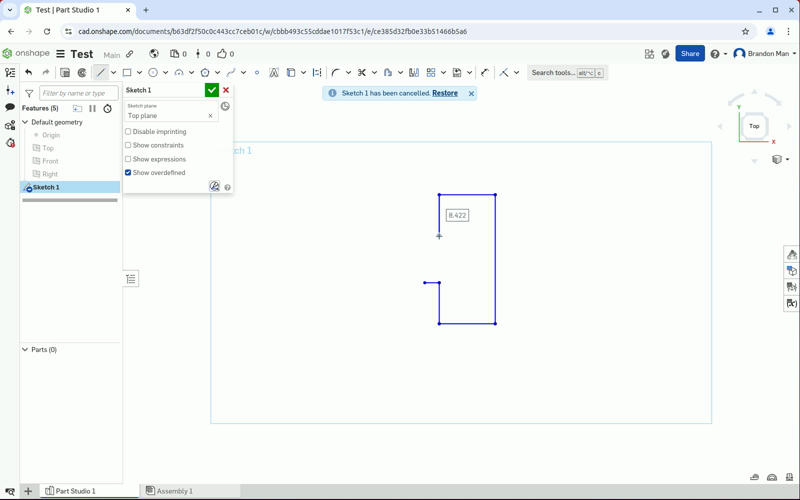
mouse_move(469, 235)
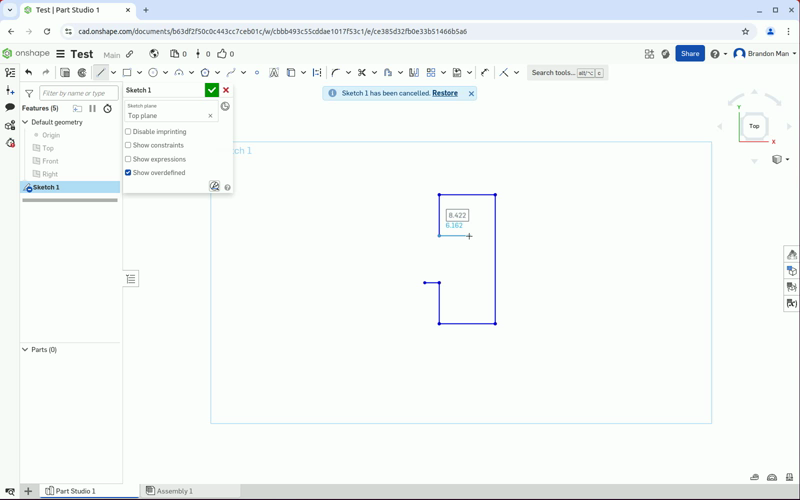
mouse_move(424, 235)
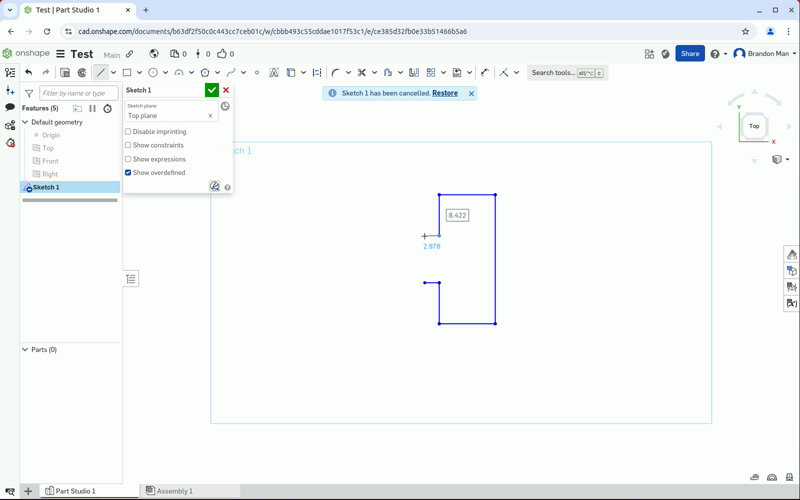
click(424, 235)
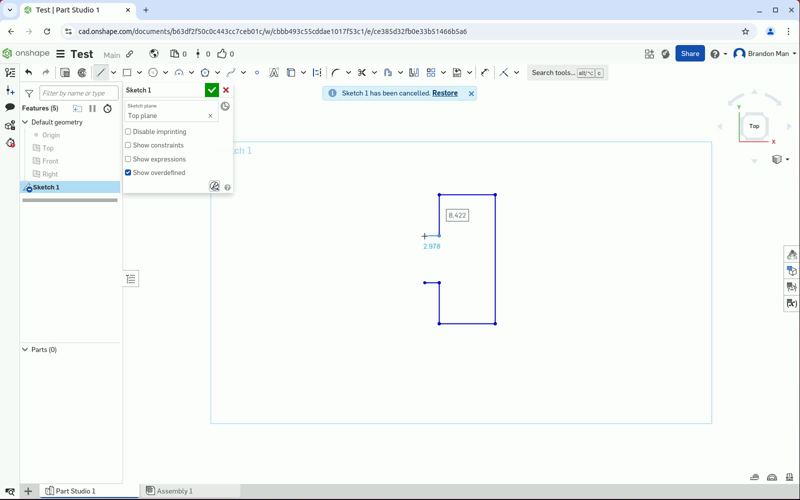
key_up(shift)
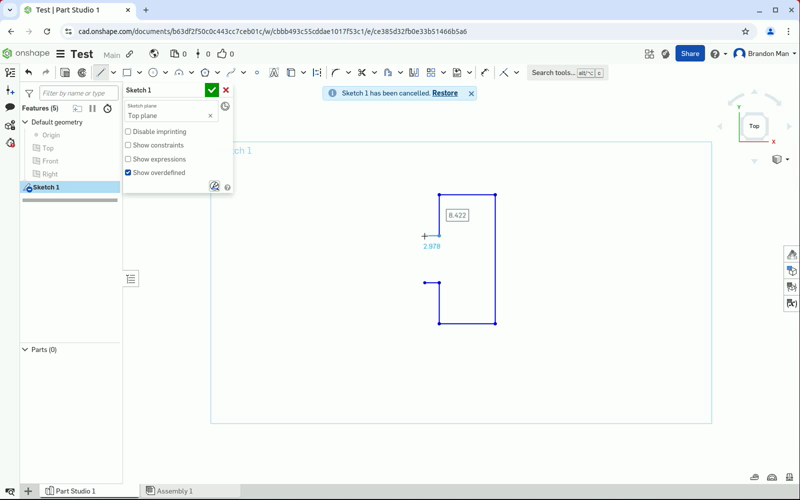
mouse_move(454, 235)
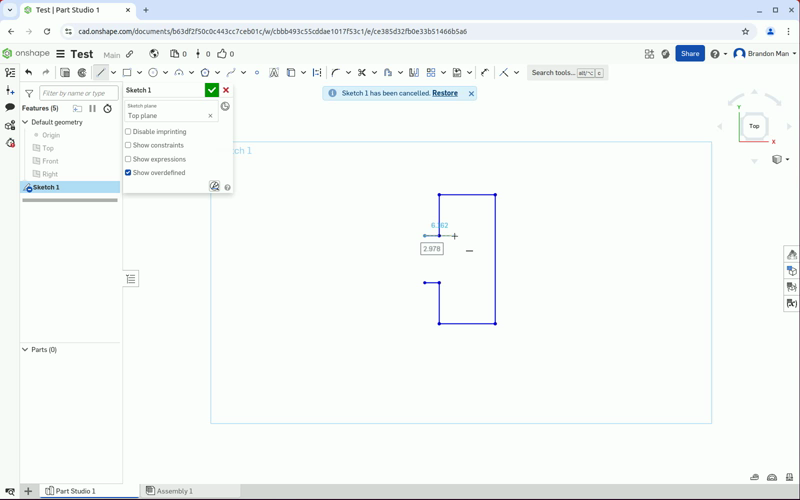
key_down(shift)
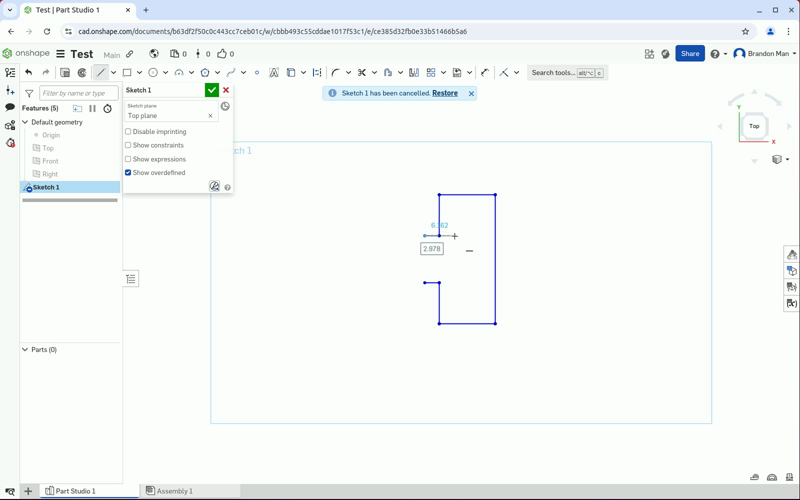
mouse_move(424, 282)
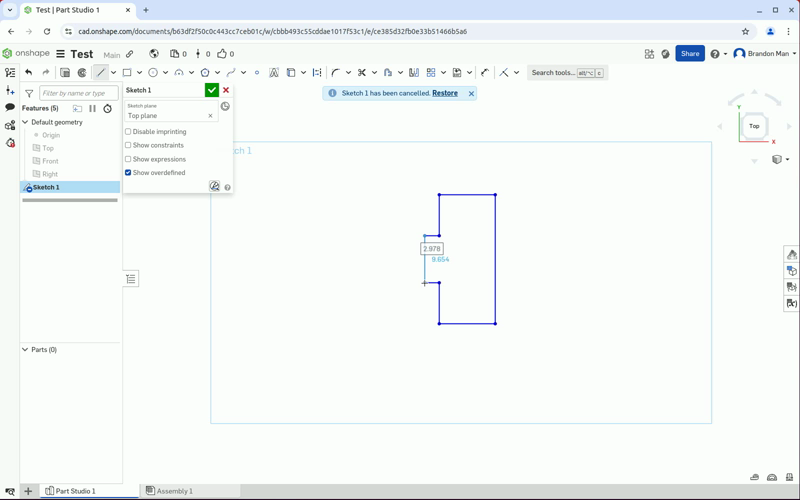
key_up(shift)
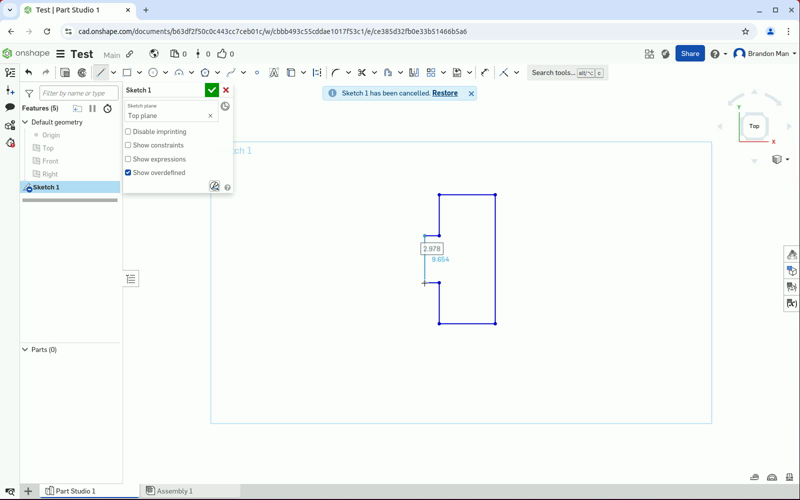
click(424, 282)
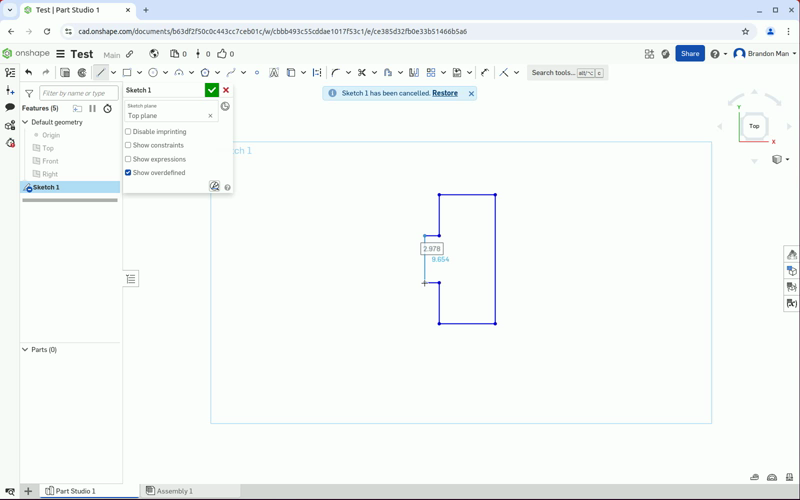
key(esc)
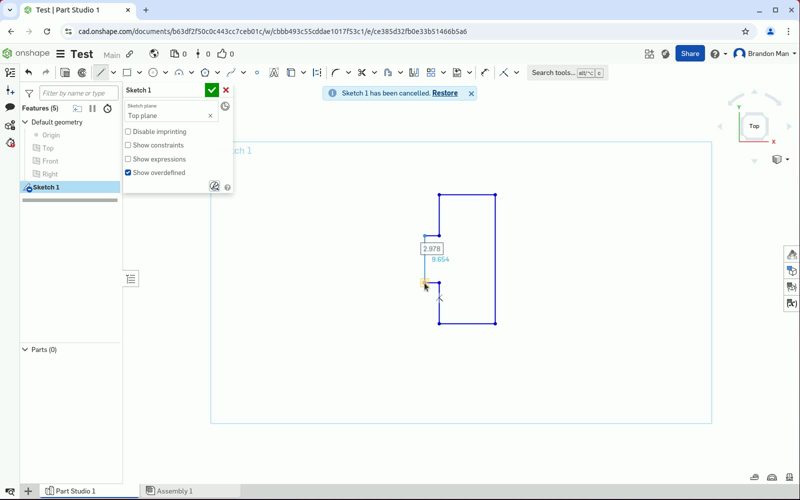
mouse_move(454, 261)
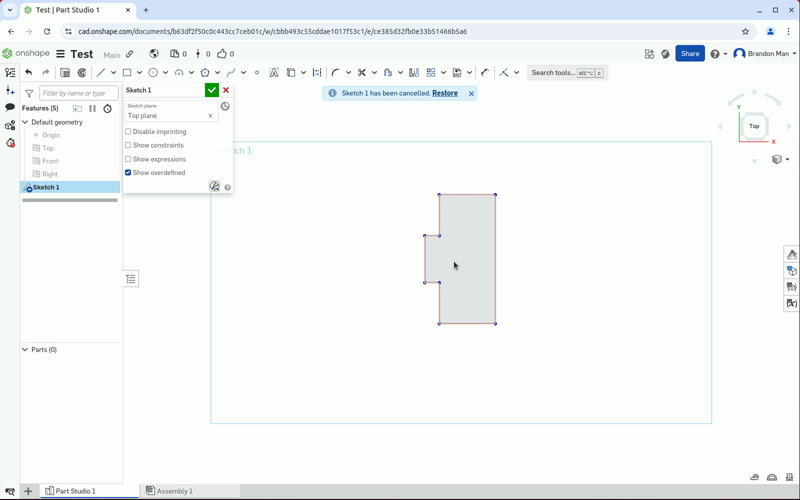
click(454, 261)
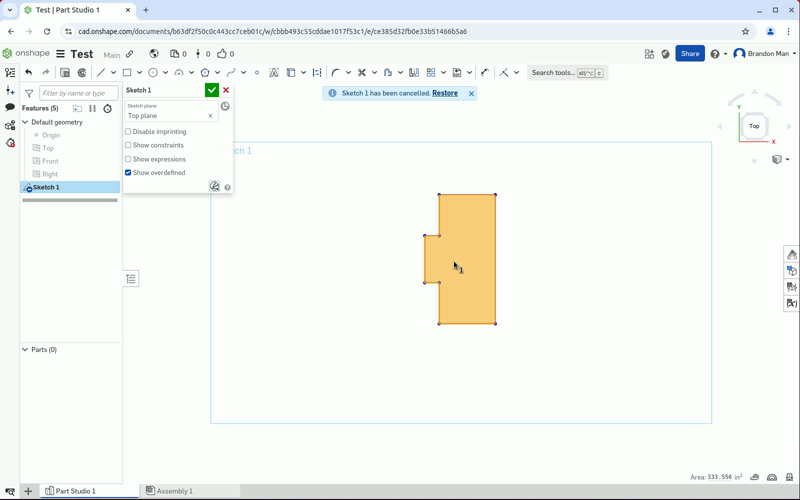
mouse_move(73, 352)
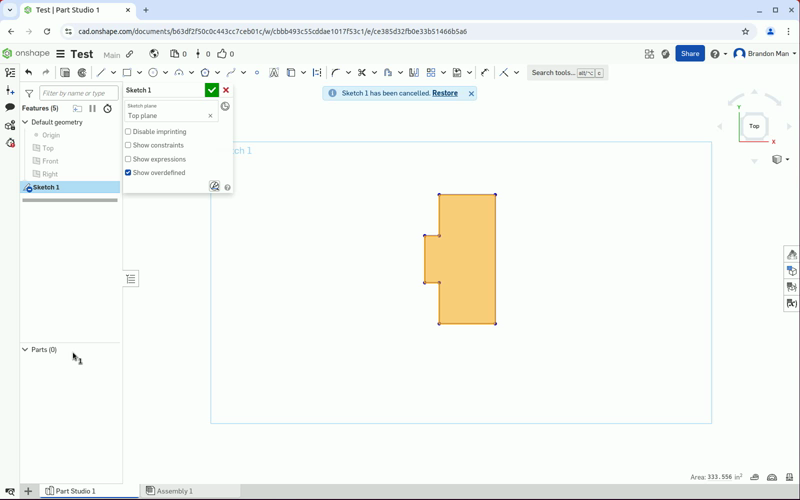
key(shift+y)
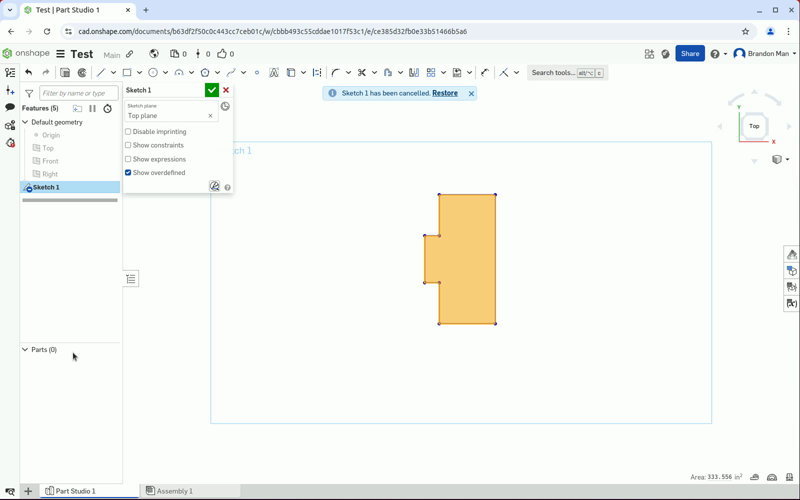
key(shift+e)
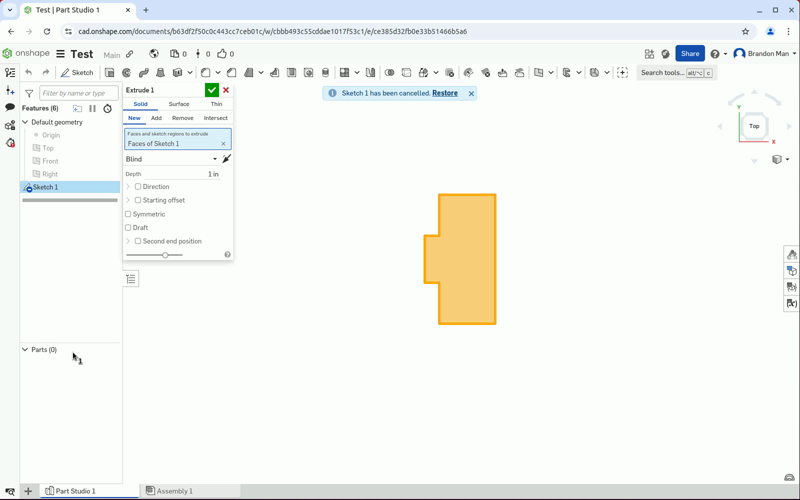
mouse_move(143, 106)
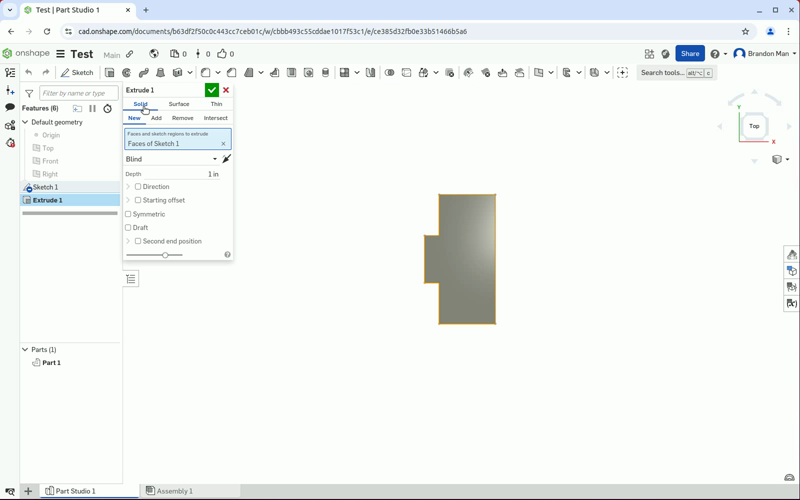
click(143, 106)
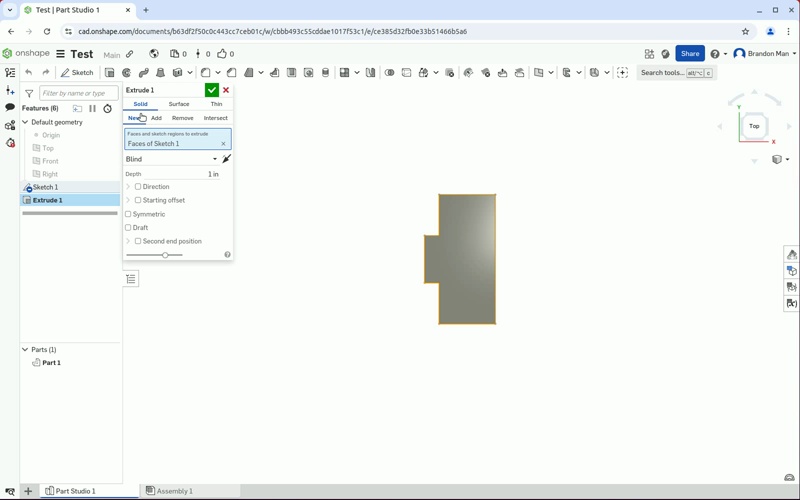
mouse_move(137, 120)
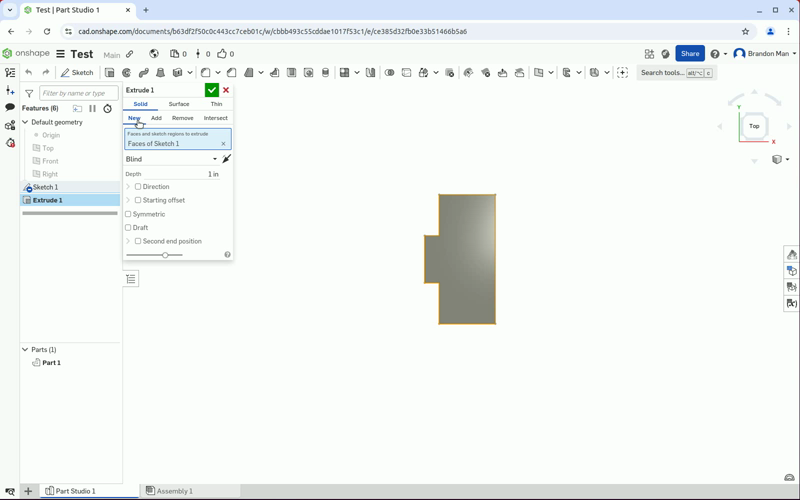
click(137, 120)
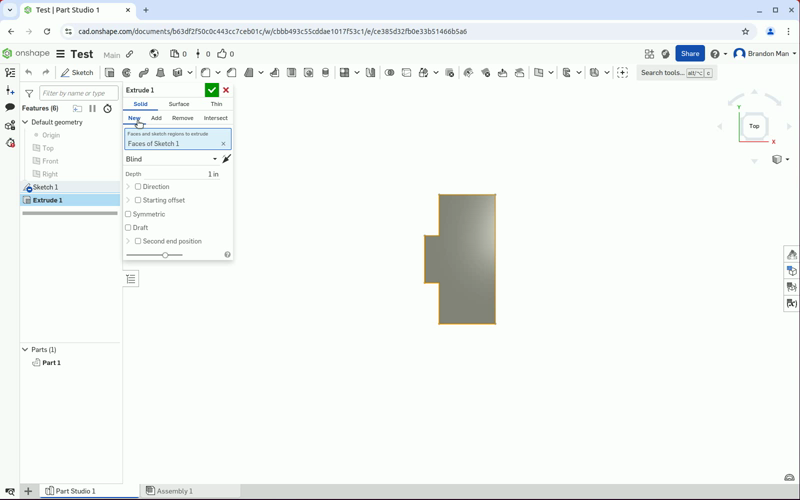
key(tab, 4)
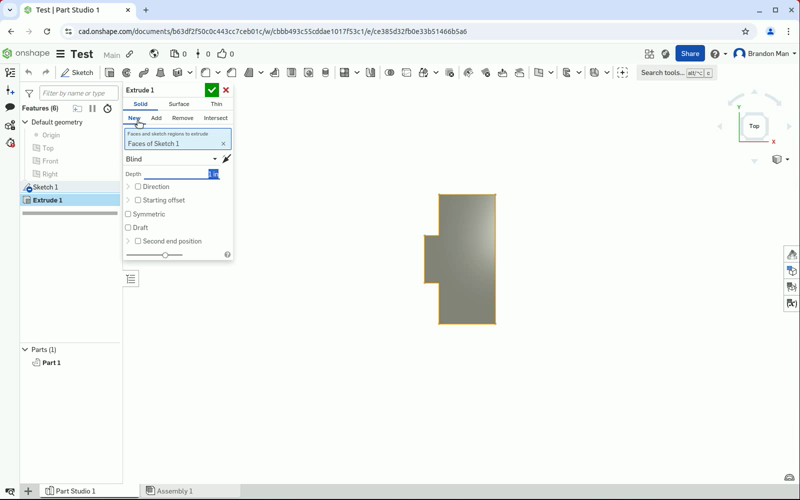
text(19.016)
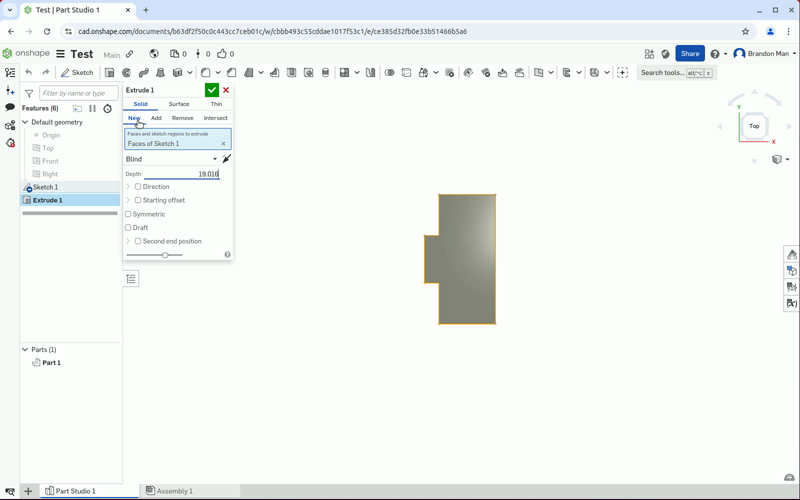
key(enter)
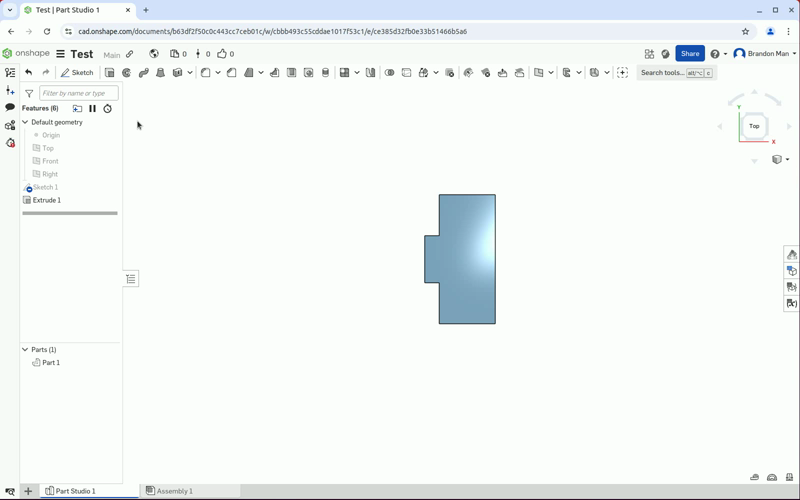
key(shift+h)
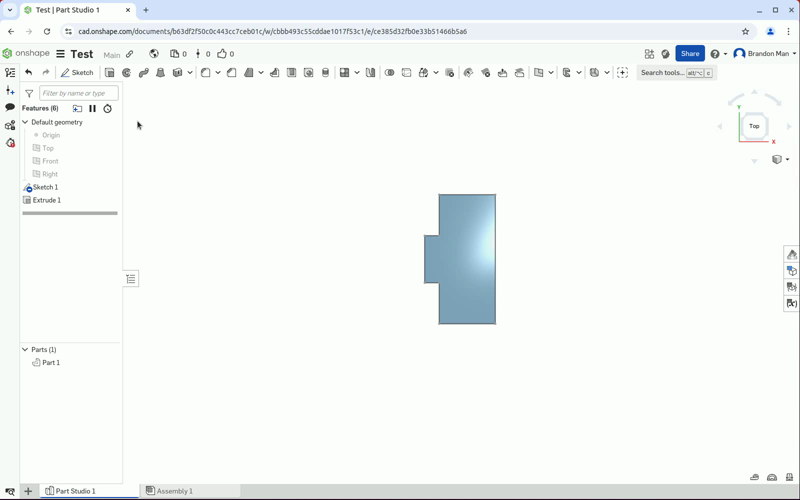
key(shift+h)
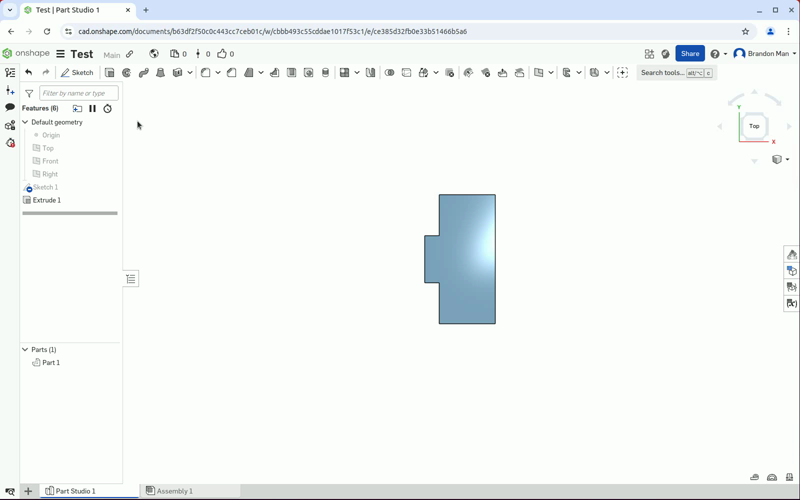
mouse_move(73, 189)
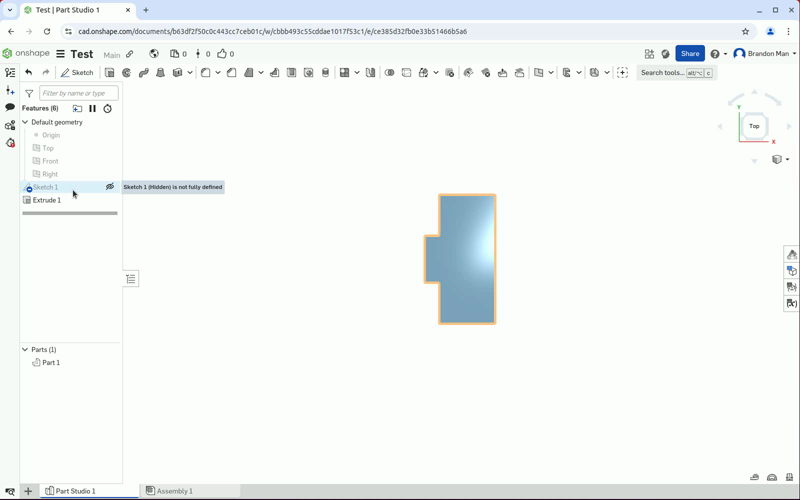
click(73, 189)
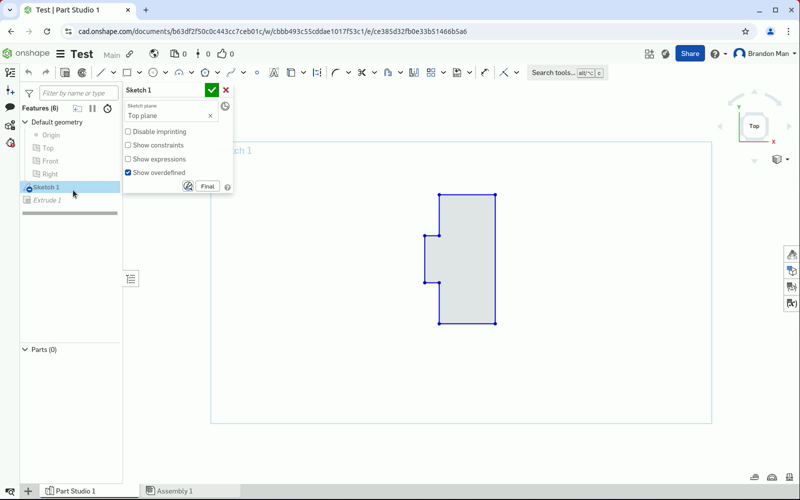
mouse_move(229, 92)
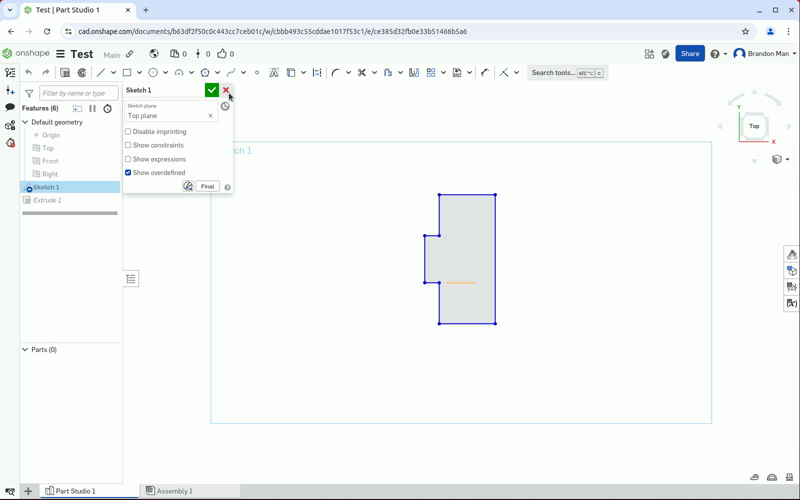
click(229, 92)
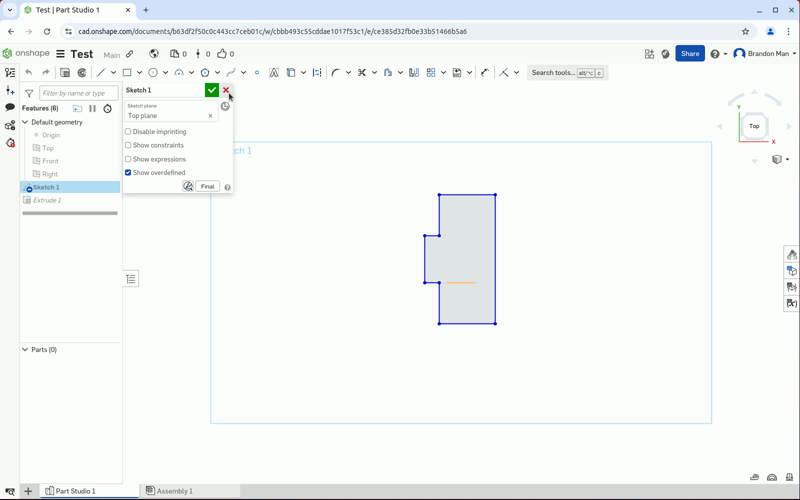
key(shift+s)
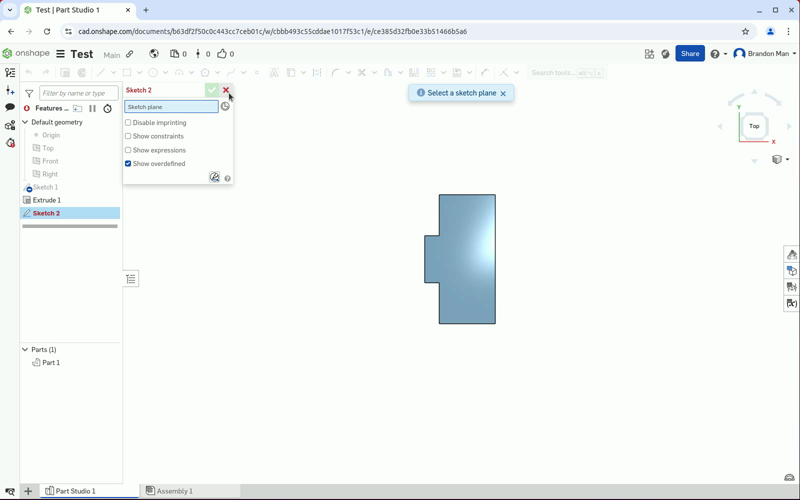
mouse_move(73, 150)
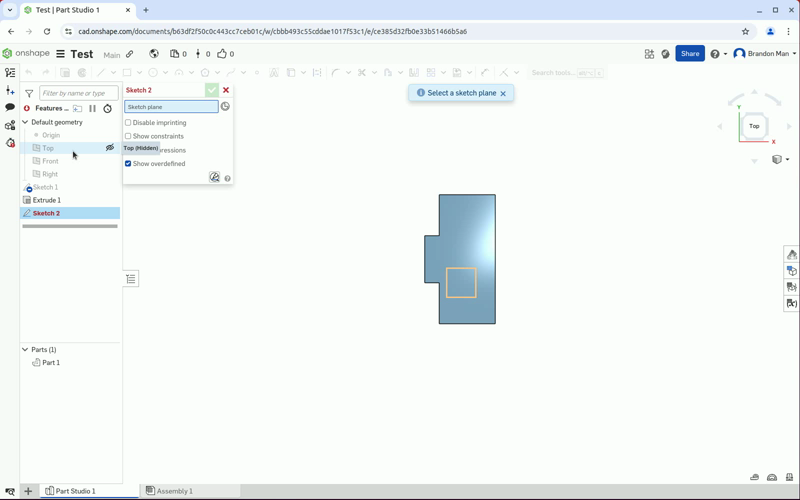
click(73, 150)
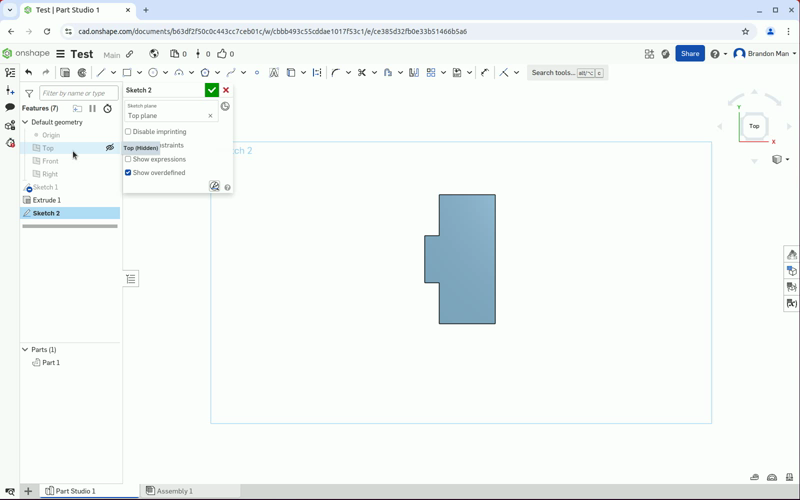
mouse_move(73, 352)
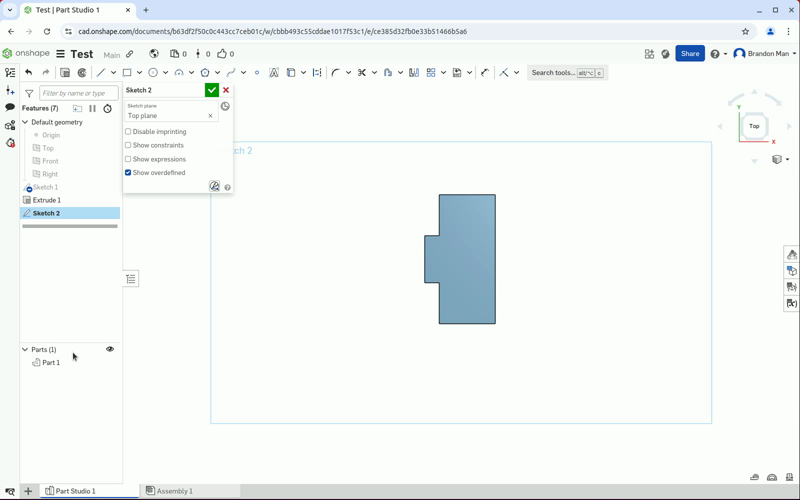
key(y)
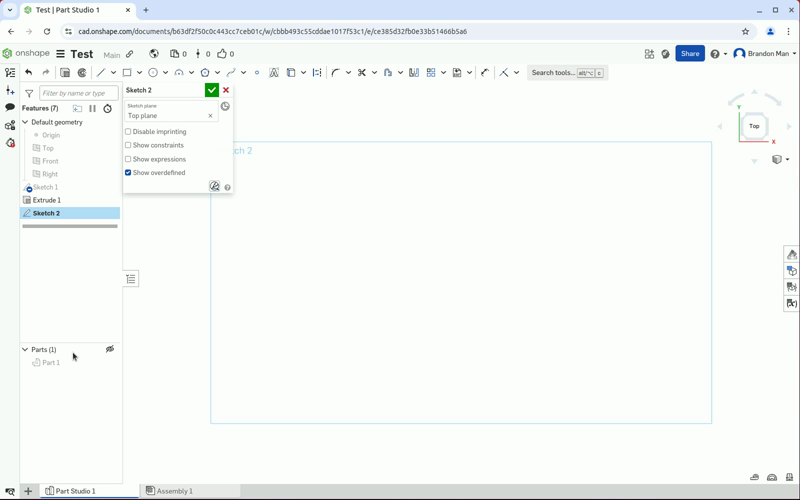
key(l)
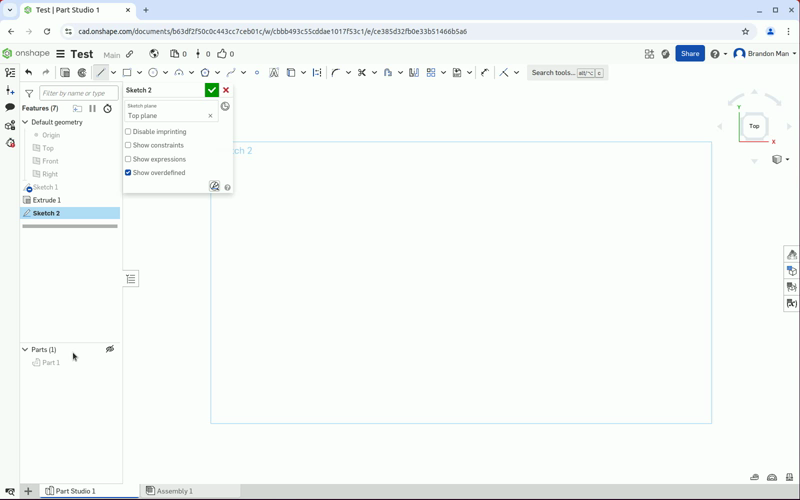
key_down(shift)
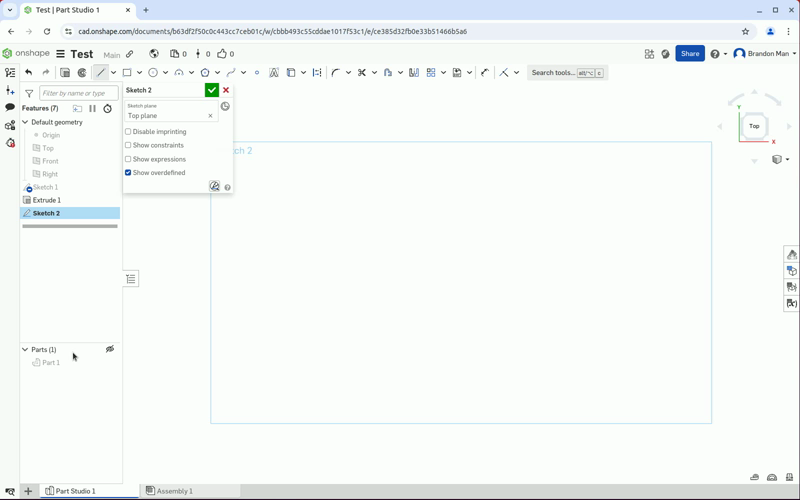
mouse_move(424, 236)
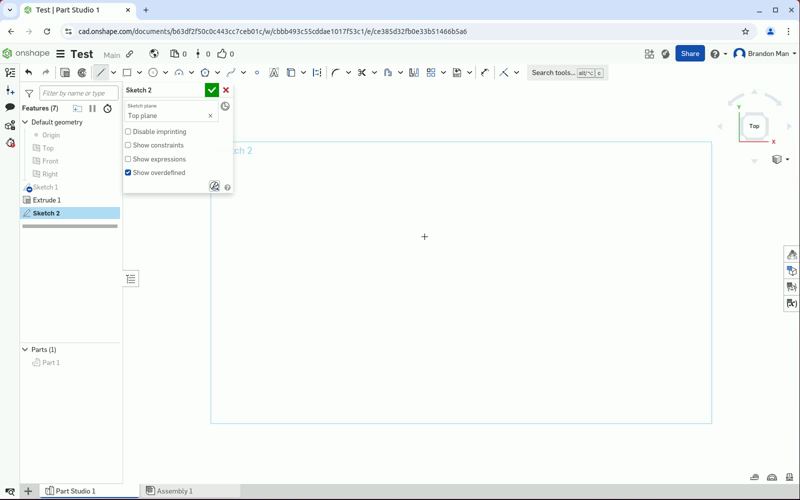
click(424, 236)
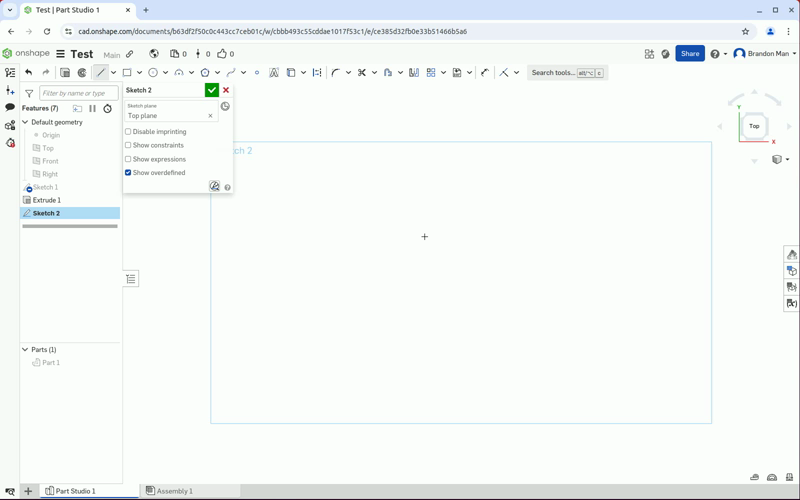
key_up(shift)
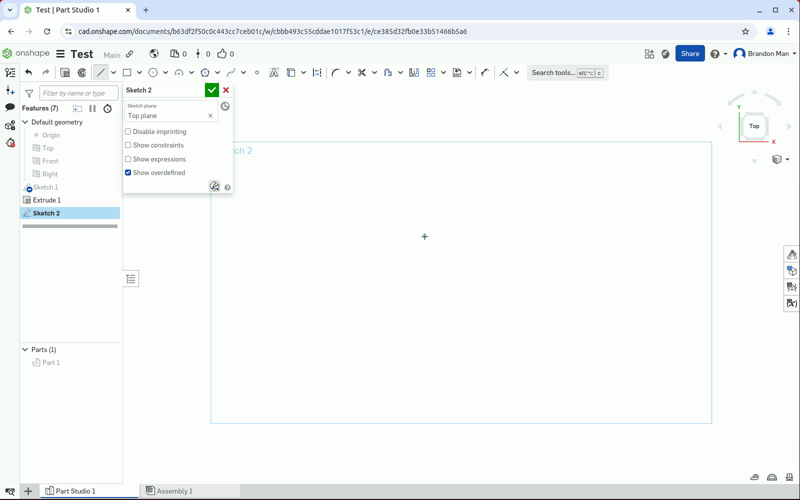
key_down(shift)
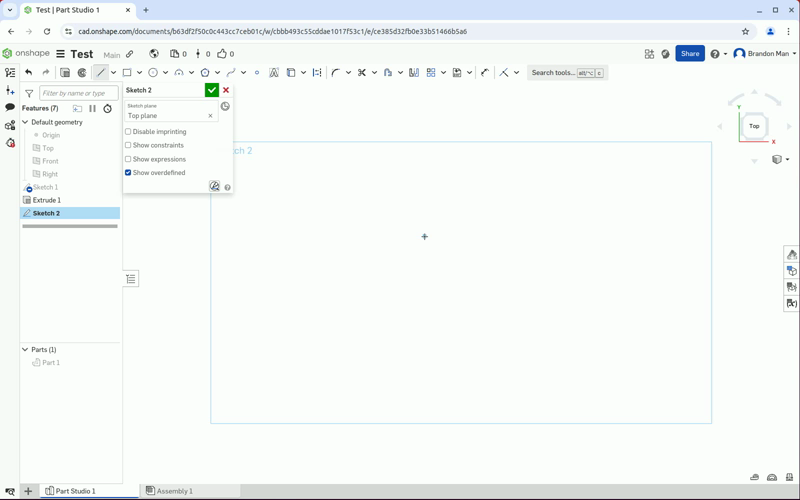
mouse_move(454, 236)
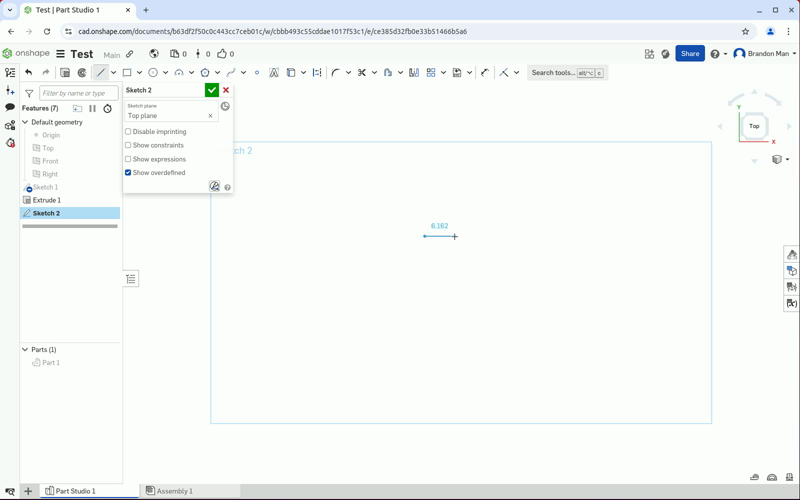
mouse_move(439, 236)
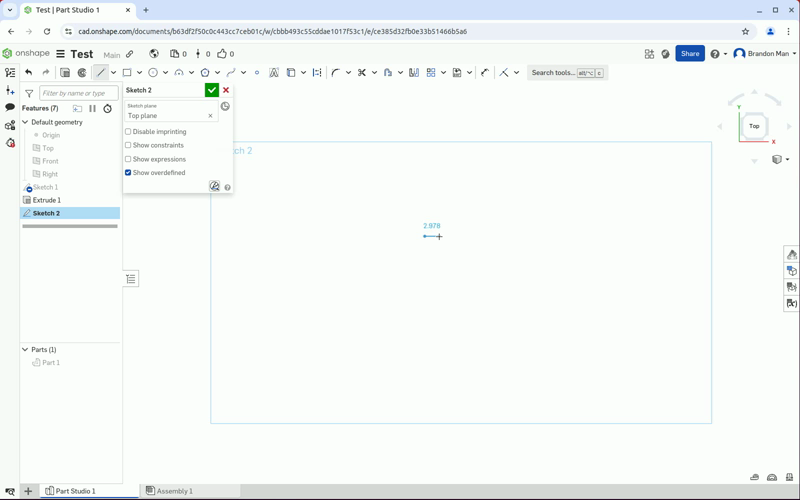
click(439, 236)
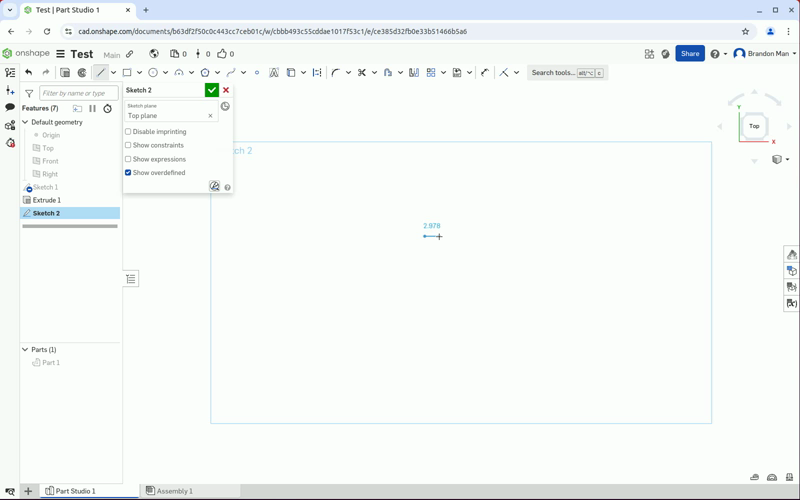
key_up(shift)
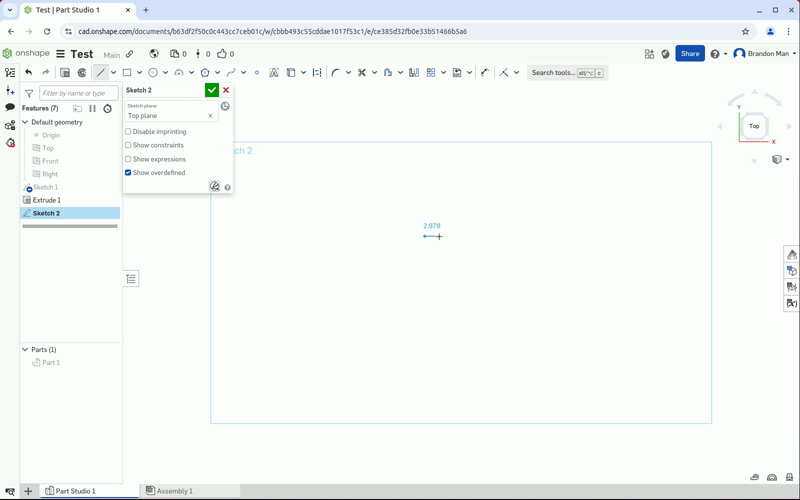
key_down(shift)
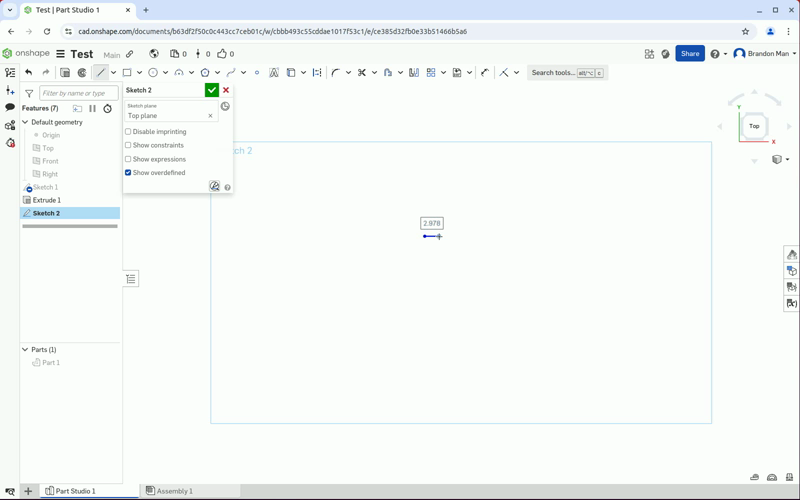
mouse_move(469, 236)
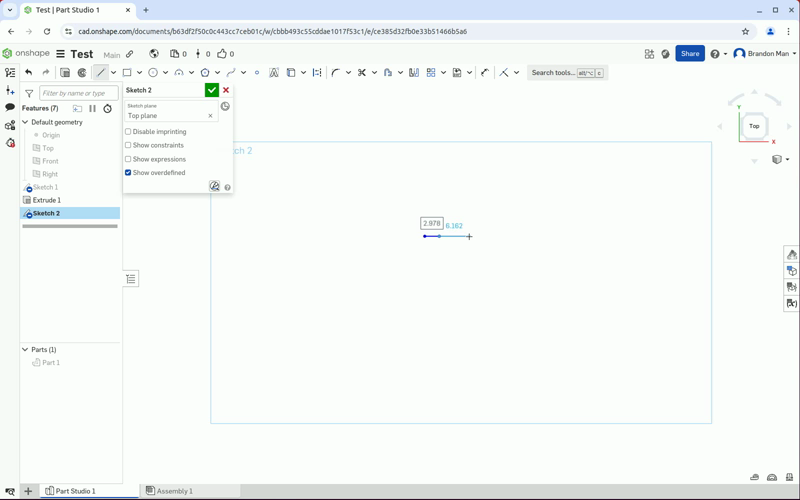
mouse_move(439, 195)
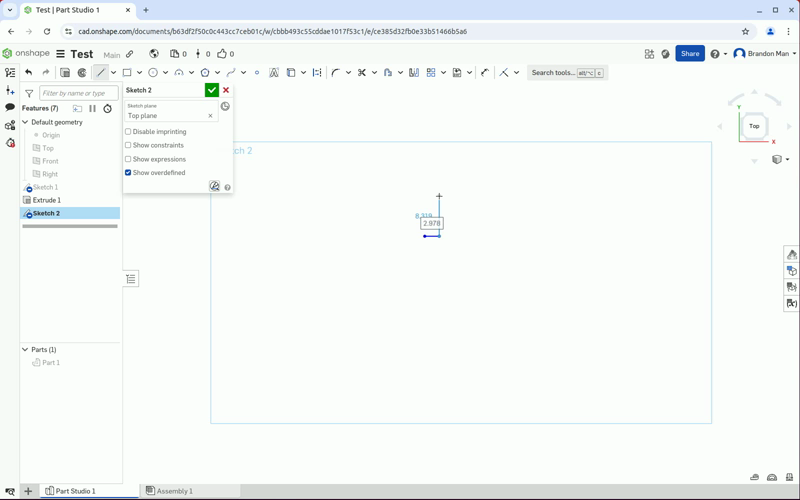
click(439, 195)
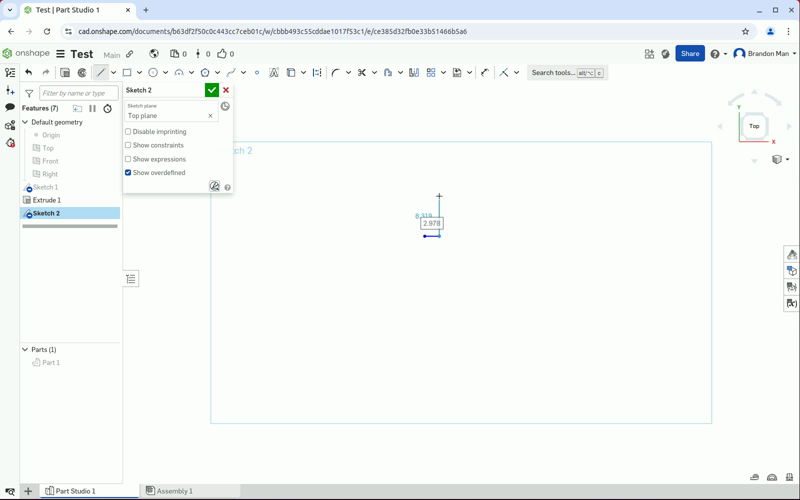
key_up(shift)
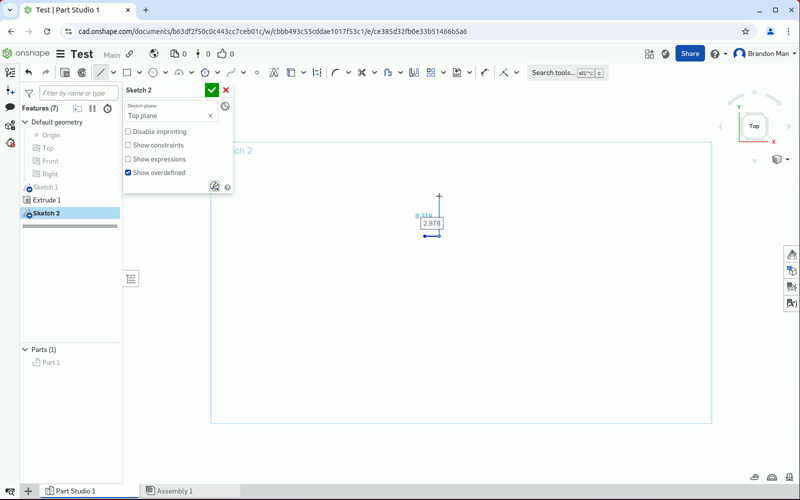
key_down(shift)
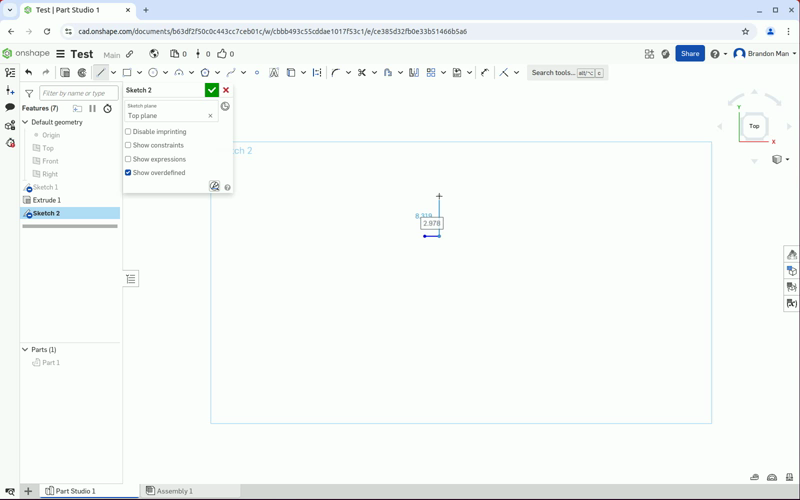
mouse_move(469, 195)
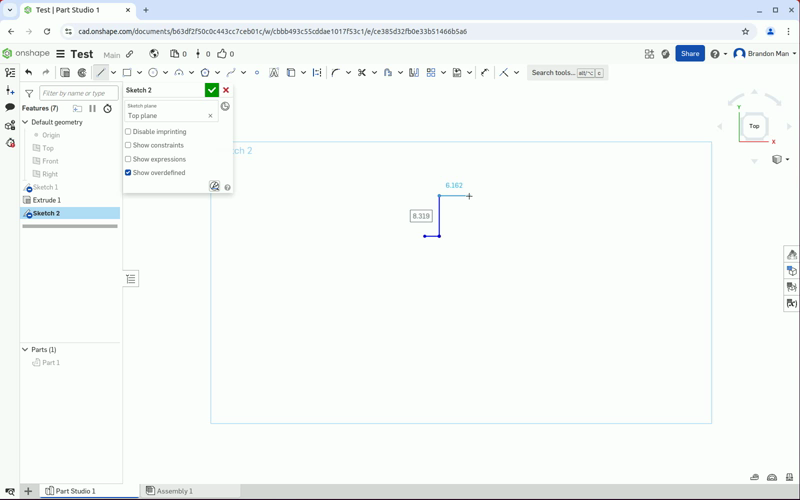
mouse_move(424, 195)
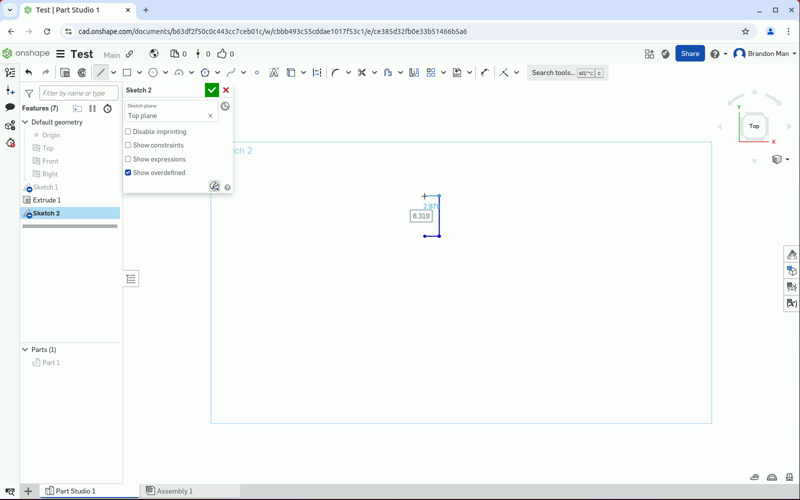
click(424, 195)
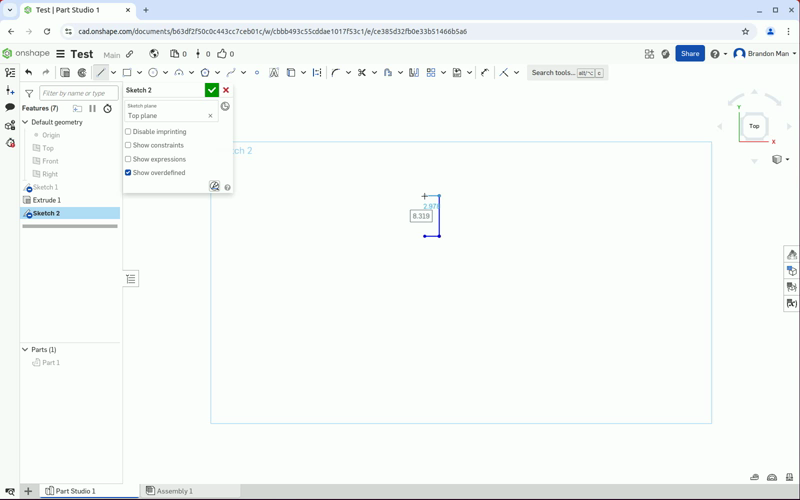
key_up(shift)
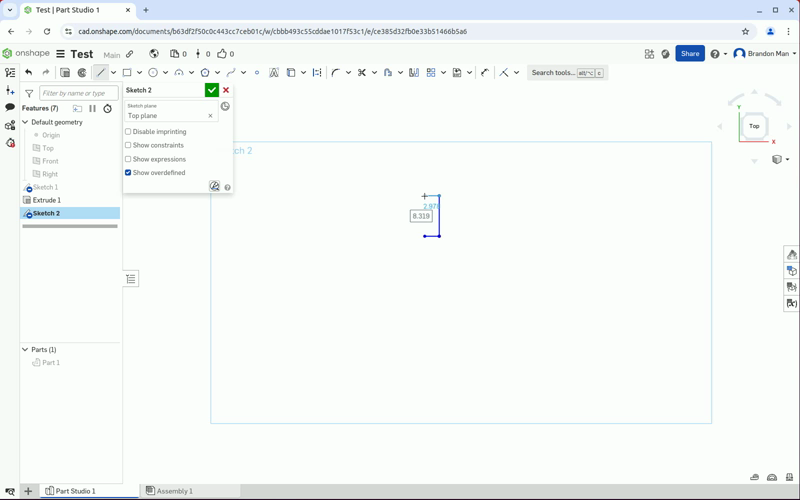
mouse_move(454, 195)
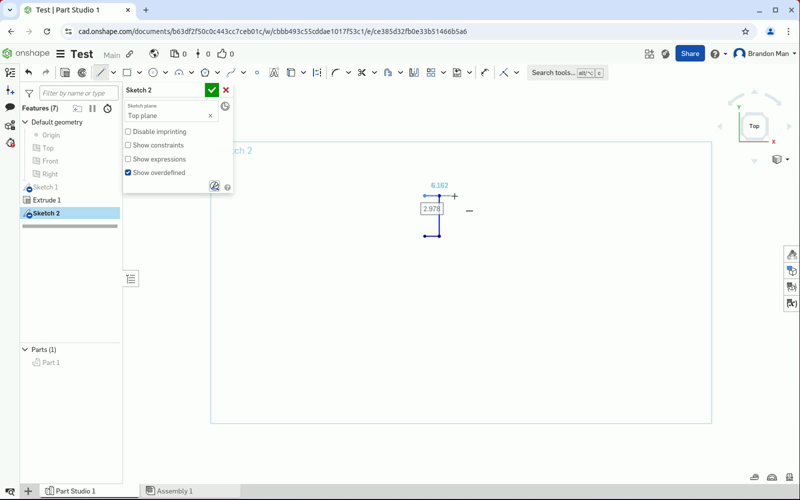
key_down(shift)
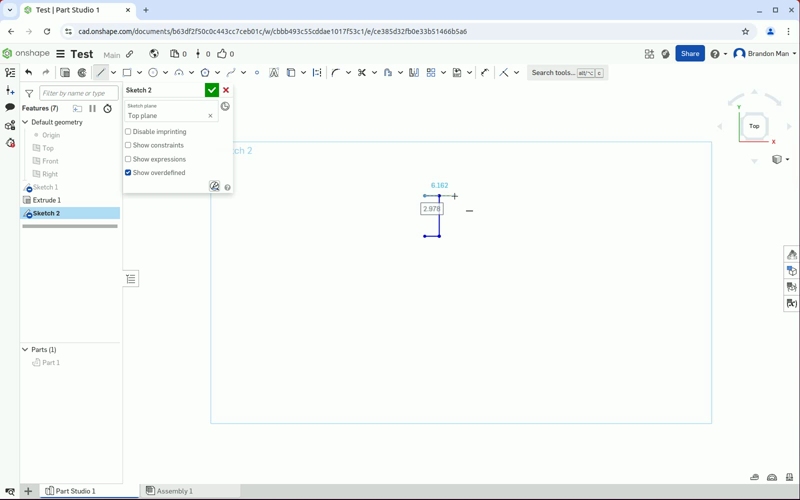
mouse_move(424, 236)
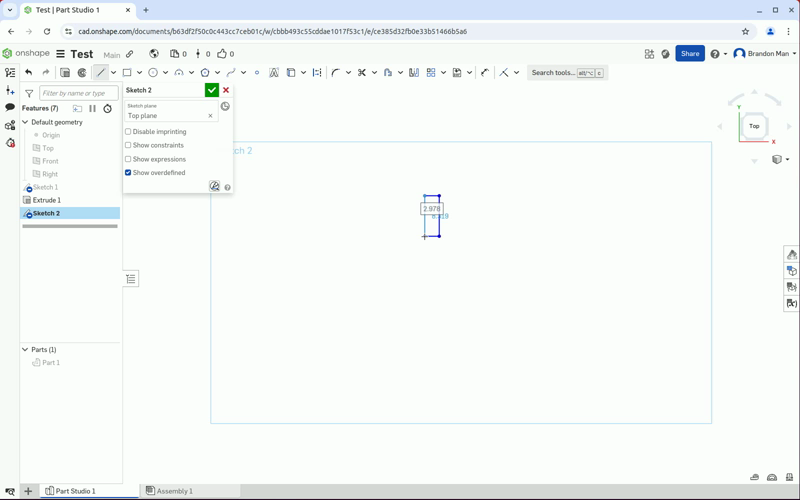
key_up(shift)
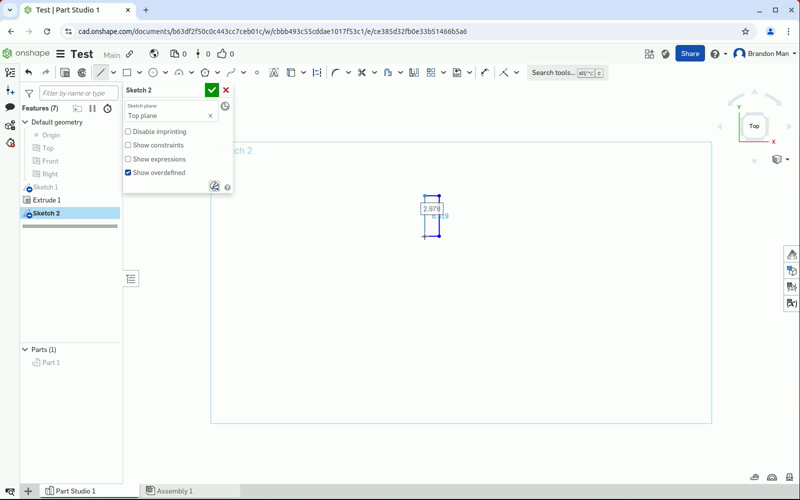
click(424, 236)
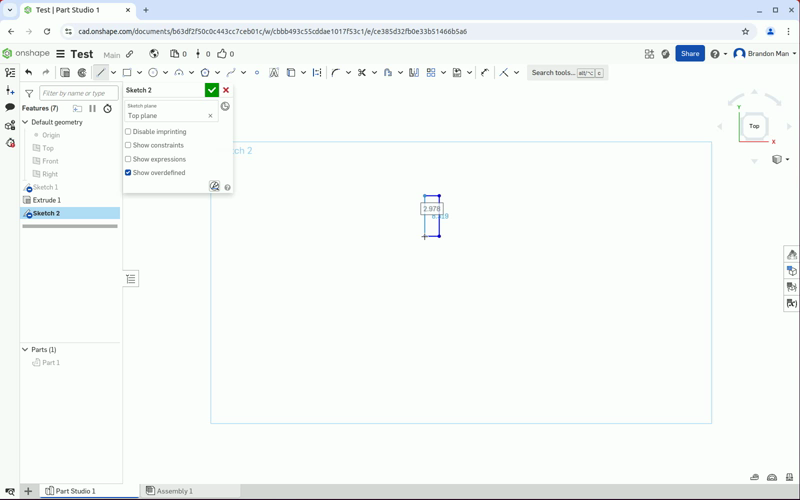
key(esc)
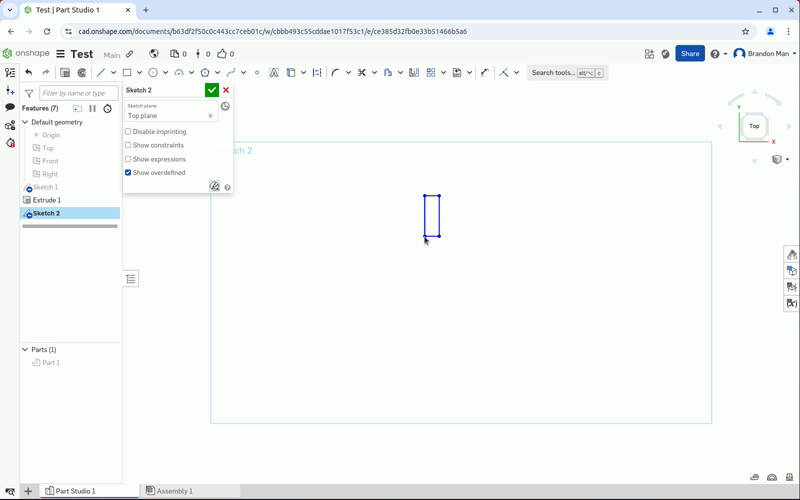
mouse_move(425, 211)
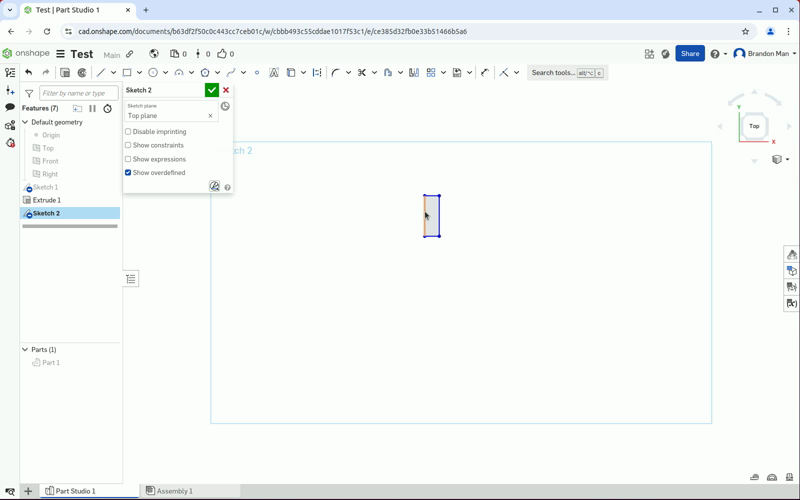
scroll(6)
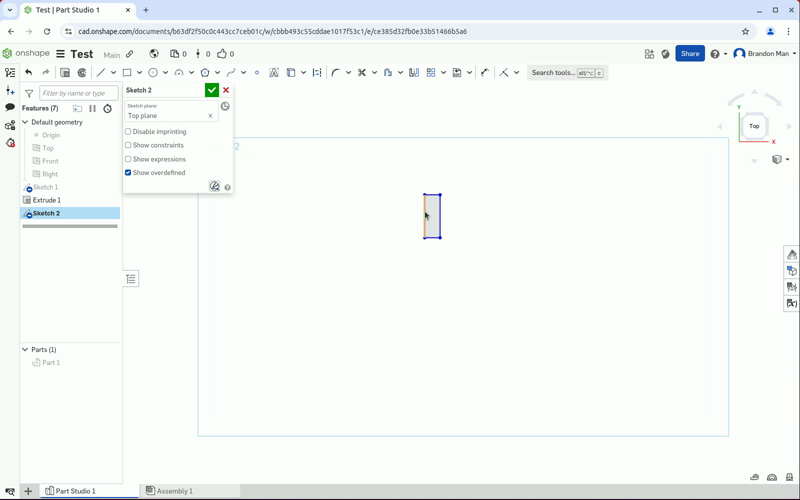
scroll(6)
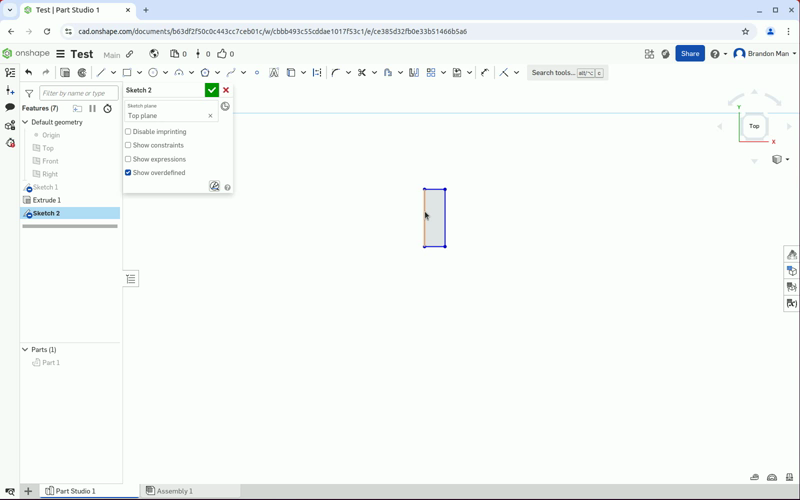
scroll(6)
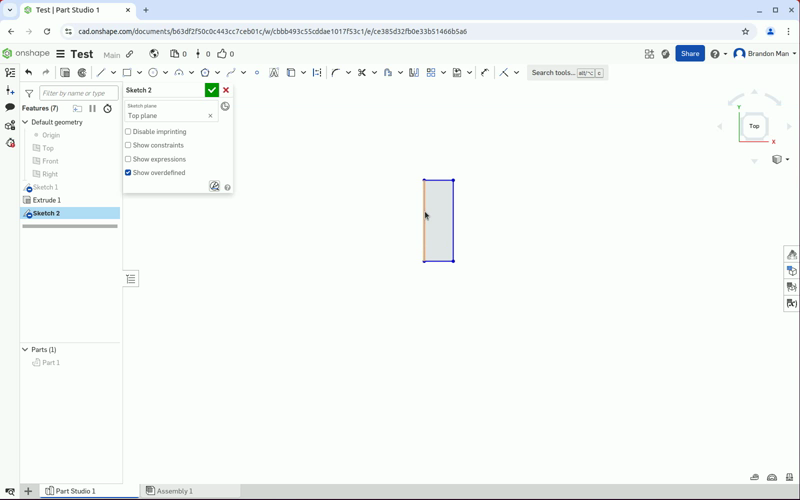
scroll(6)
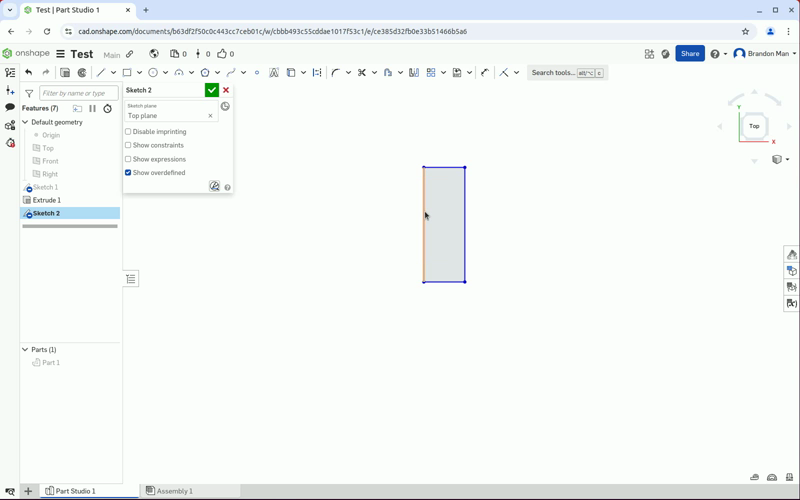
scroll(6)
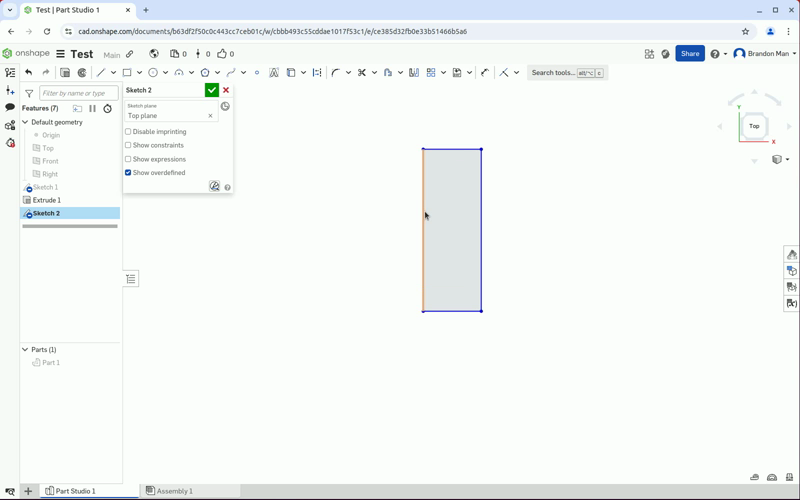
scroll(6)
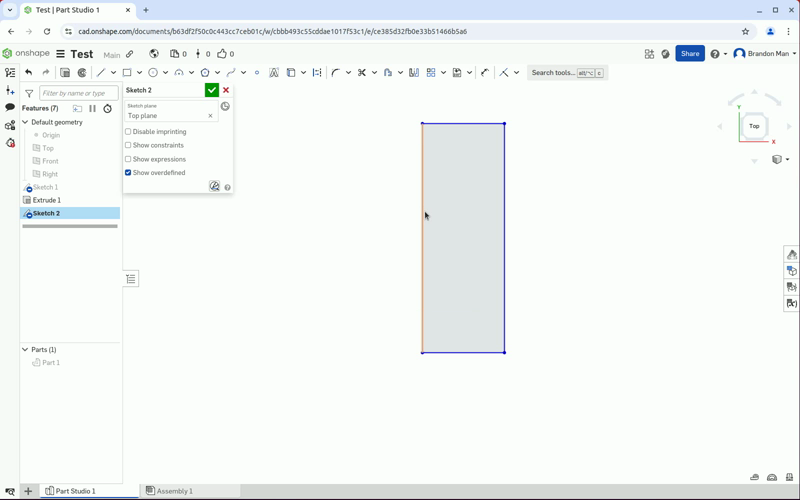
scroll(6)
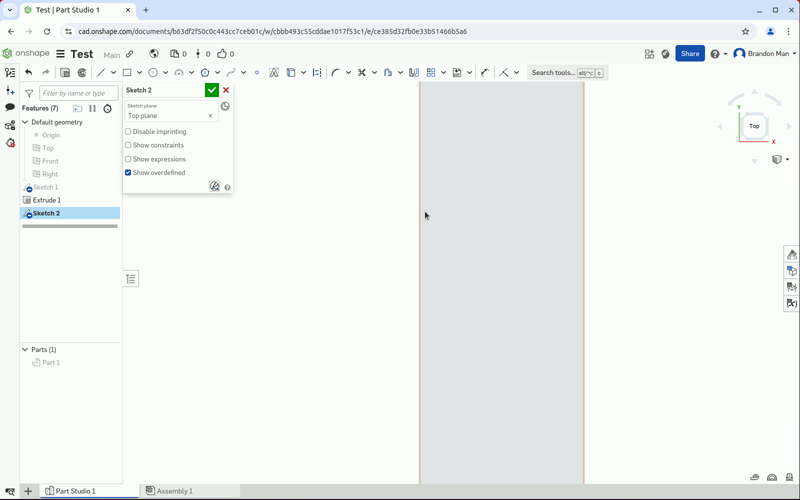
click(425, 211)
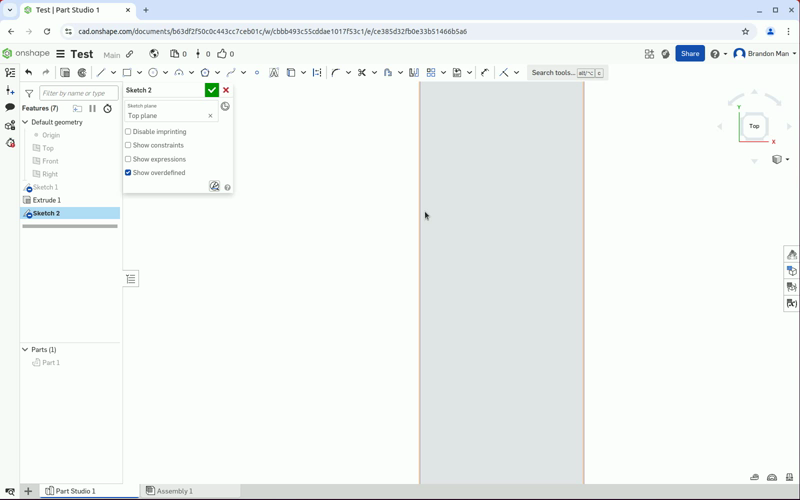
scroll(-6)
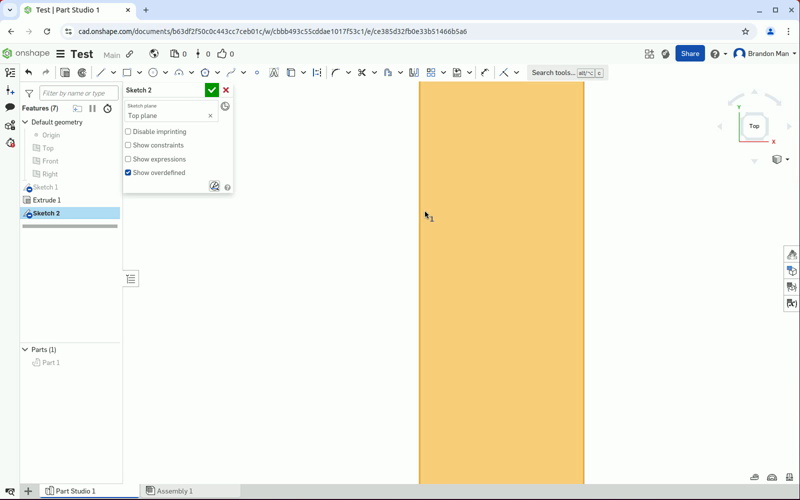
scroll(-6)
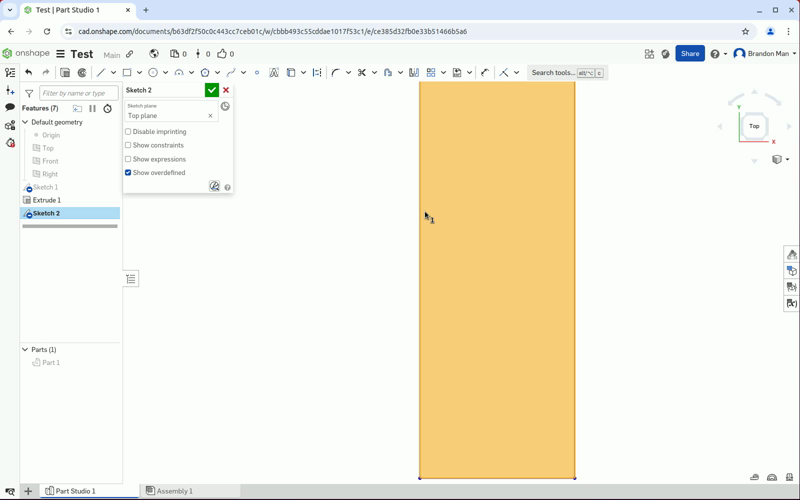
scroll(-6)
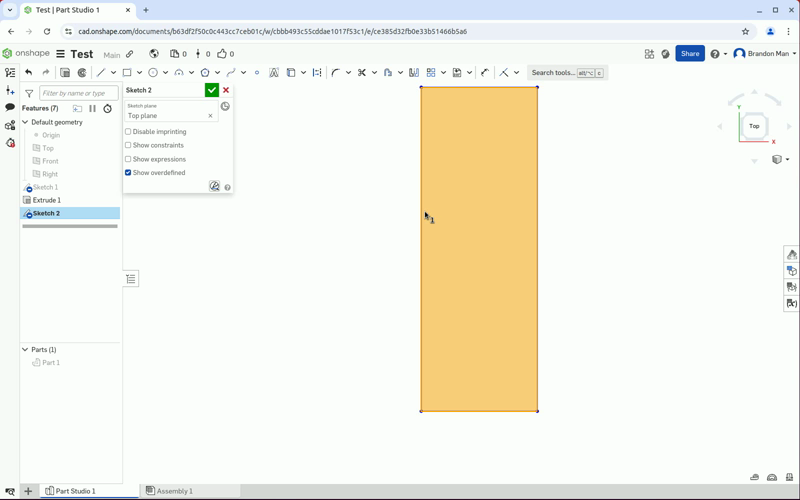
scroll(-6)
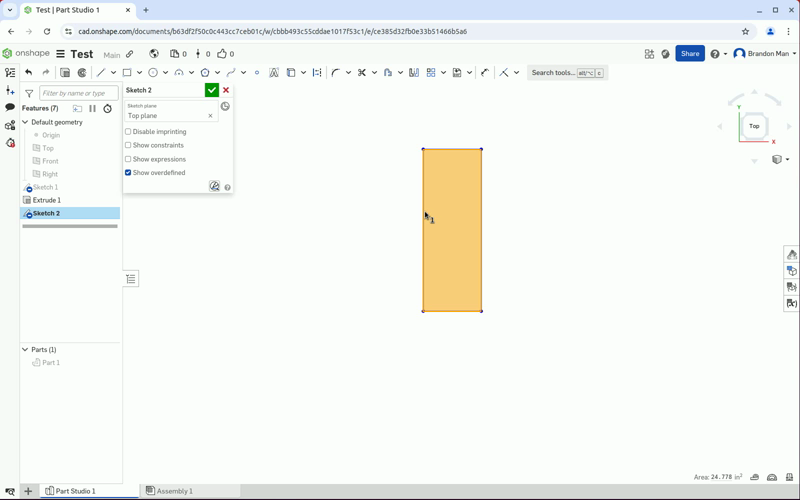
scroll(-6)
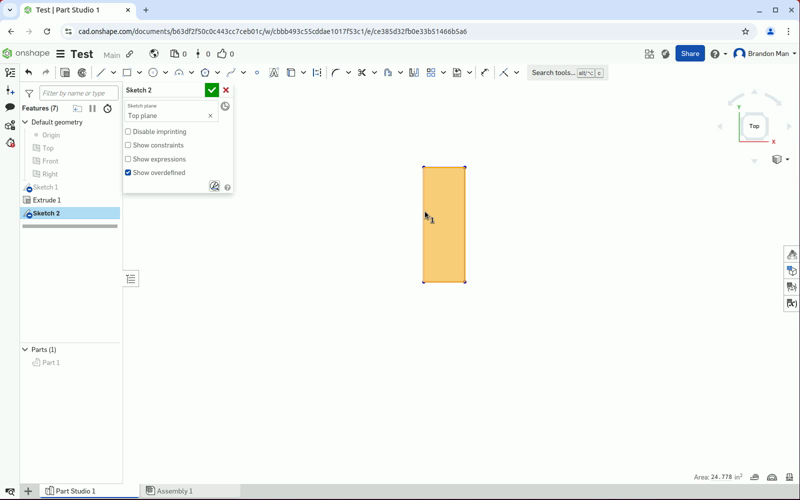
scroll(-6)
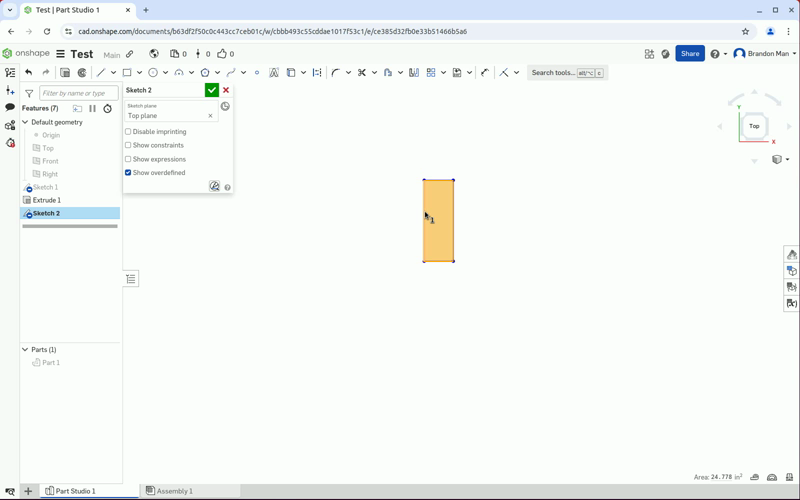
scroll(-6)
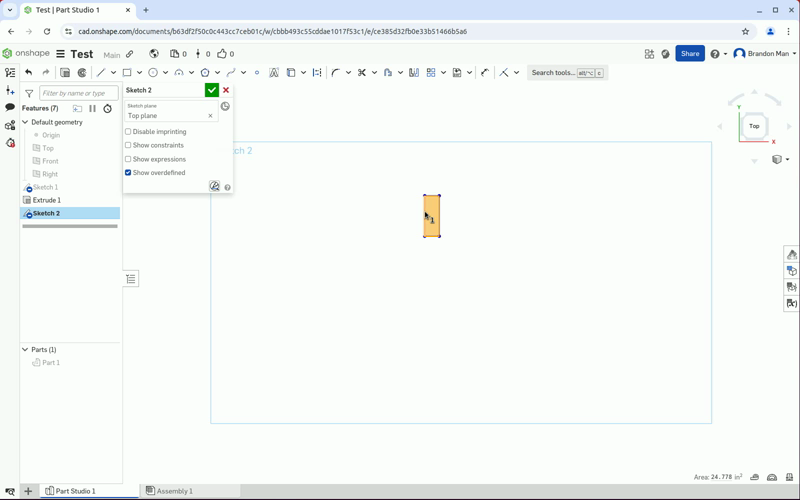
mouse_move(73, 352)
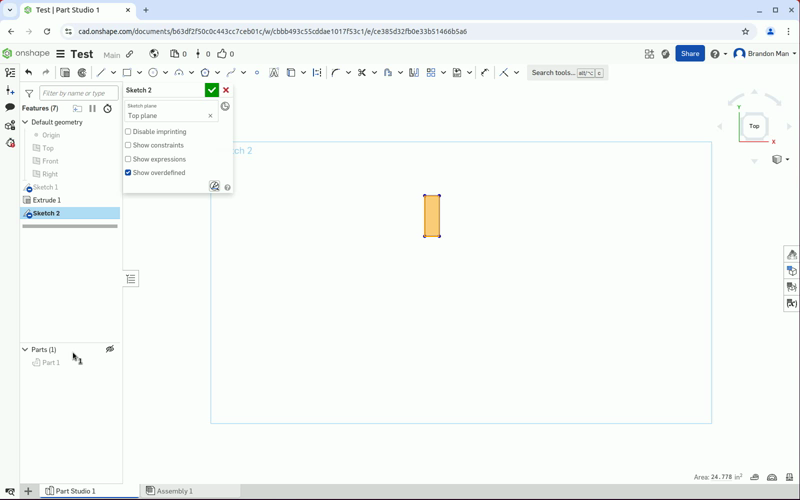
key(shift+y)
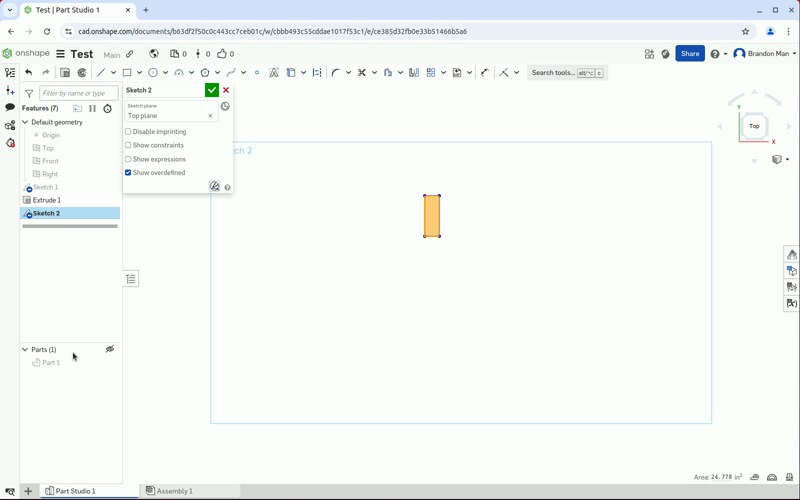
key(shift+e)
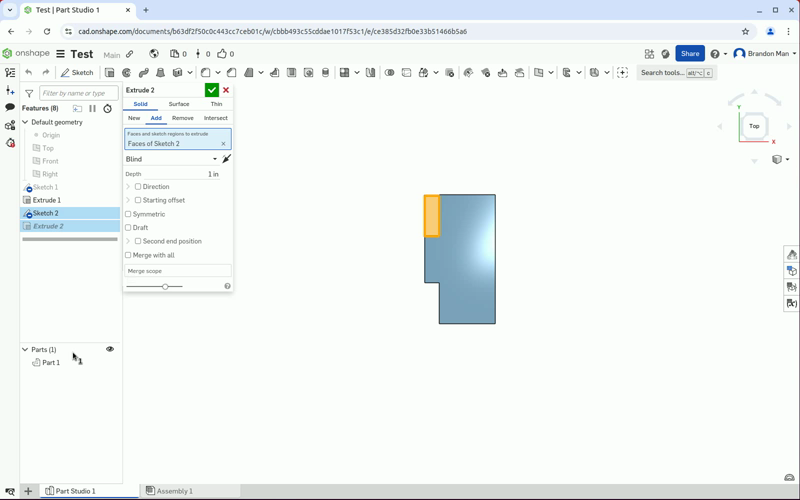
mouse_move(143, 106)
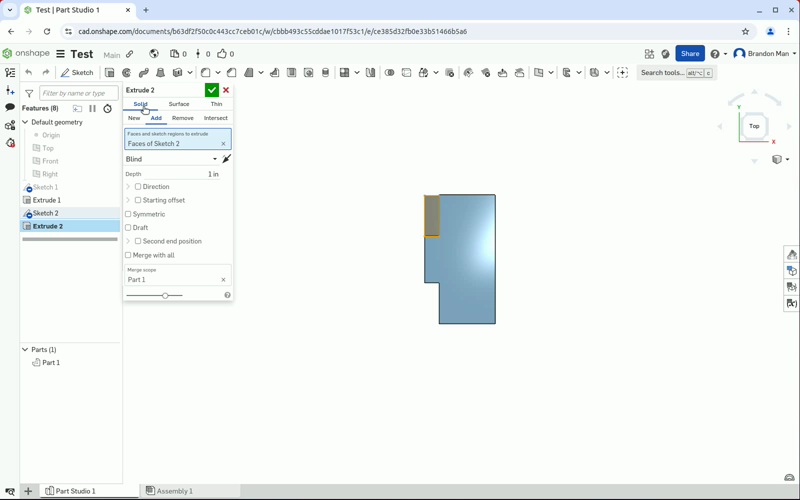
click(143, 106)
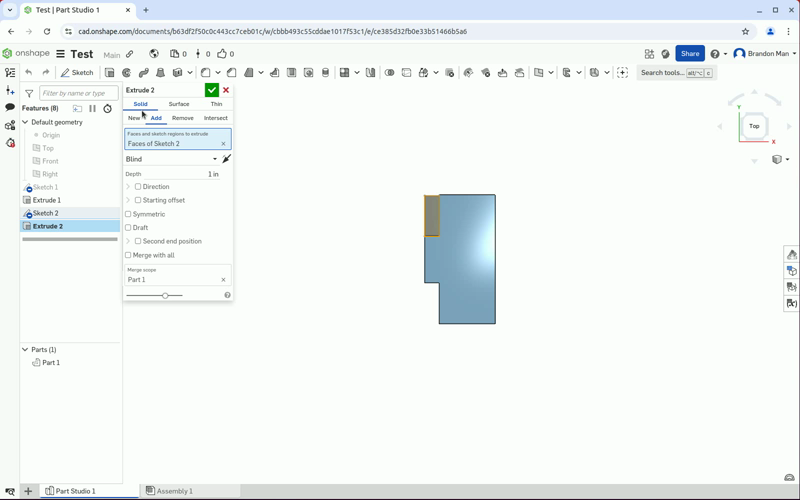
mouse_move(137, 120)
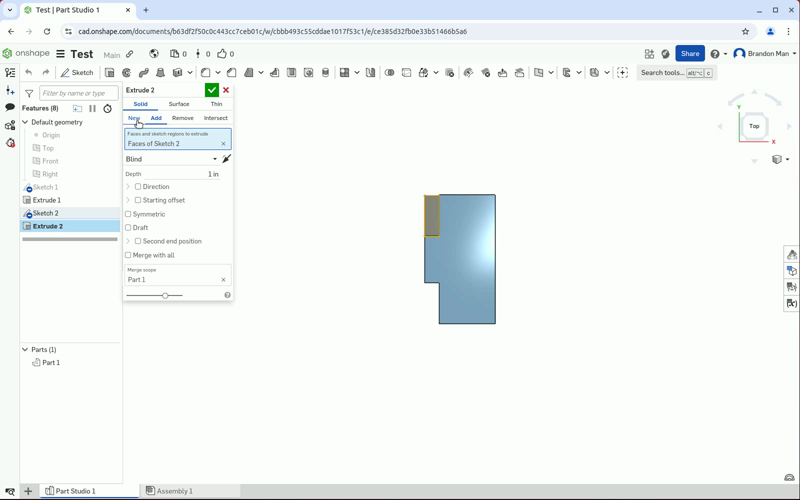
click(137, 120)
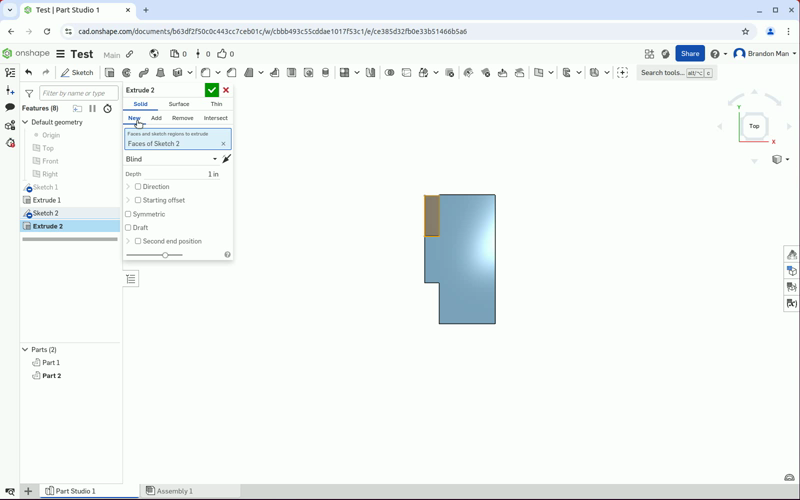
key(tab, 4)
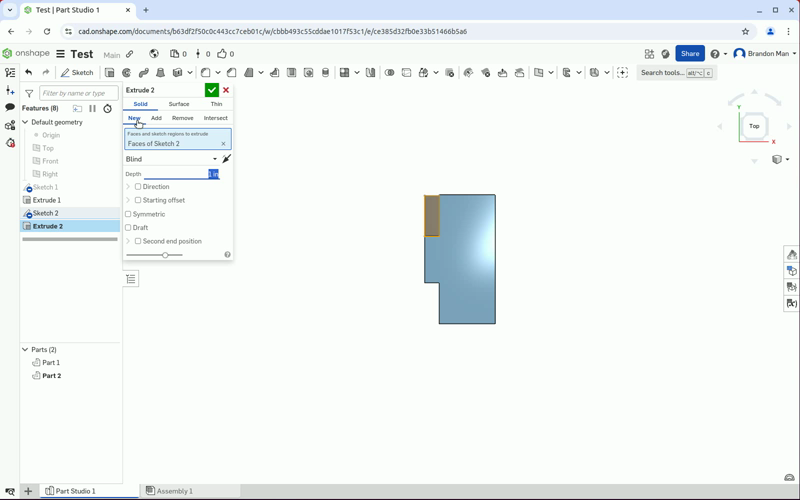
text(19.016)
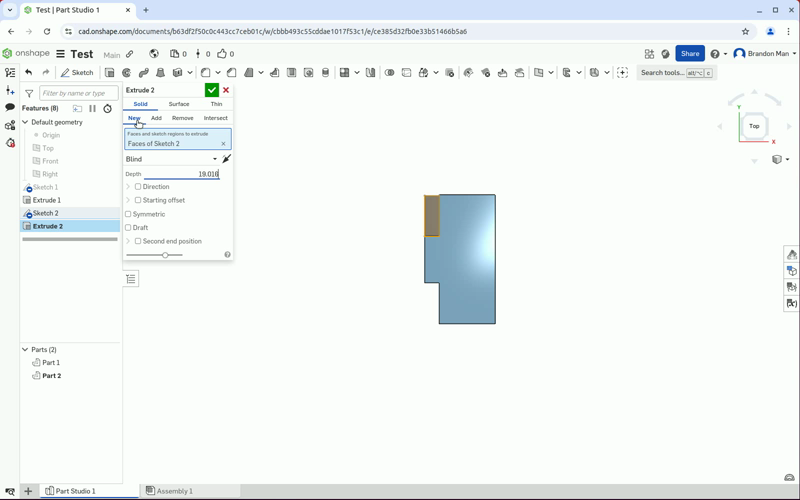
key(enter)
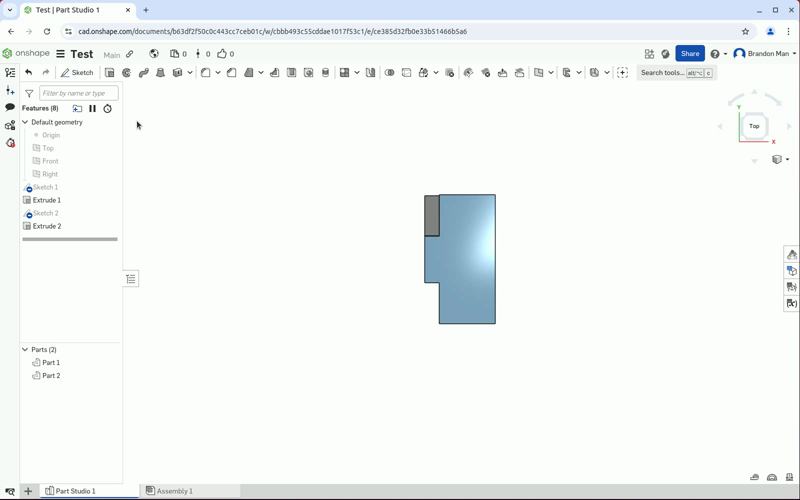
key(shift+h)
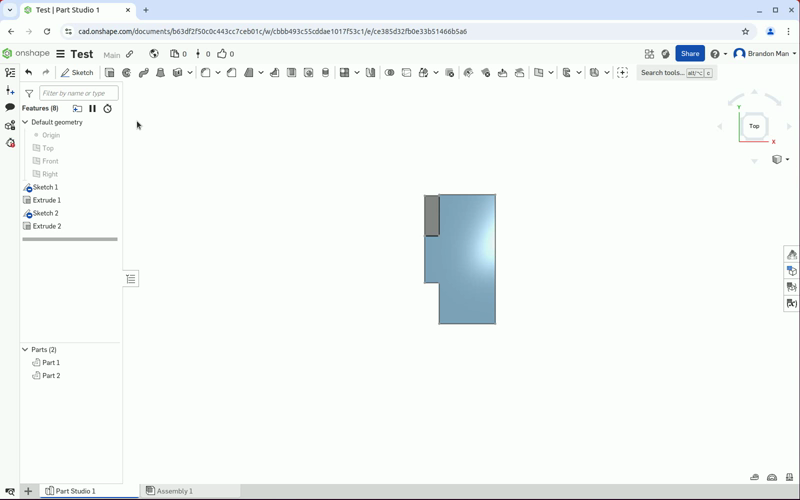
key(shift+h)
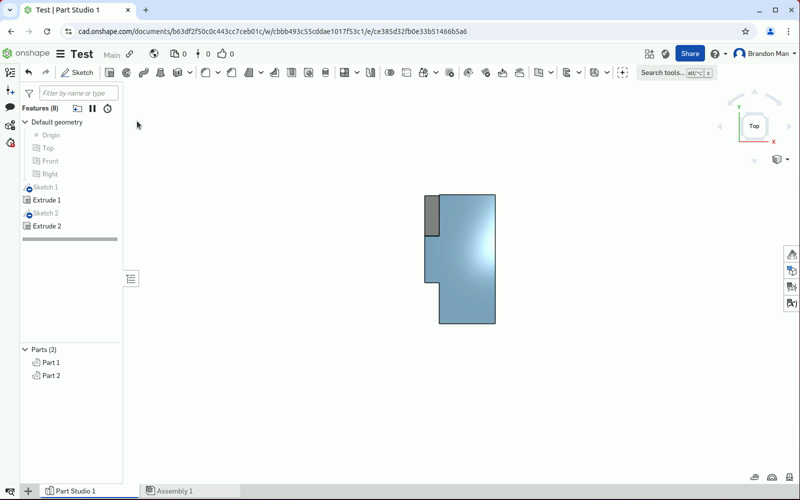
mouse_move(73, 189)
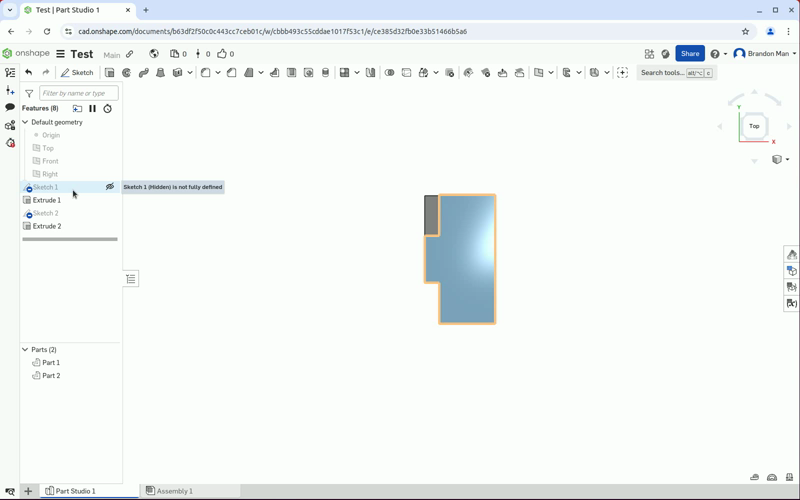
click(73, 189)
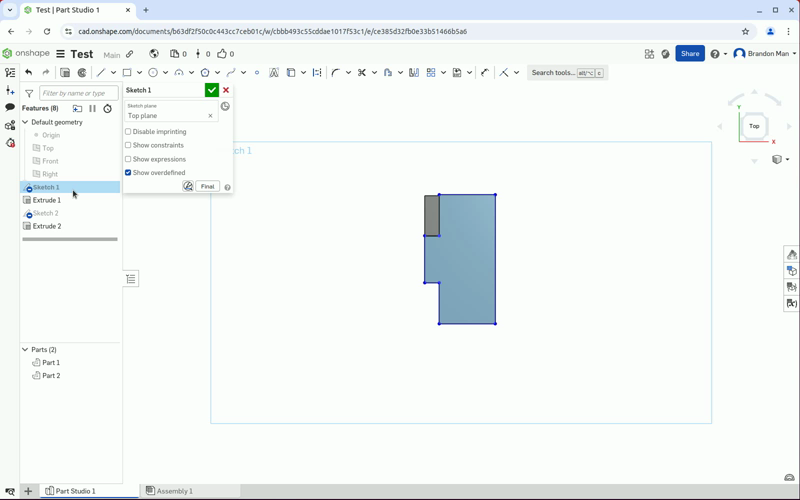
mouse_move(229, 92)
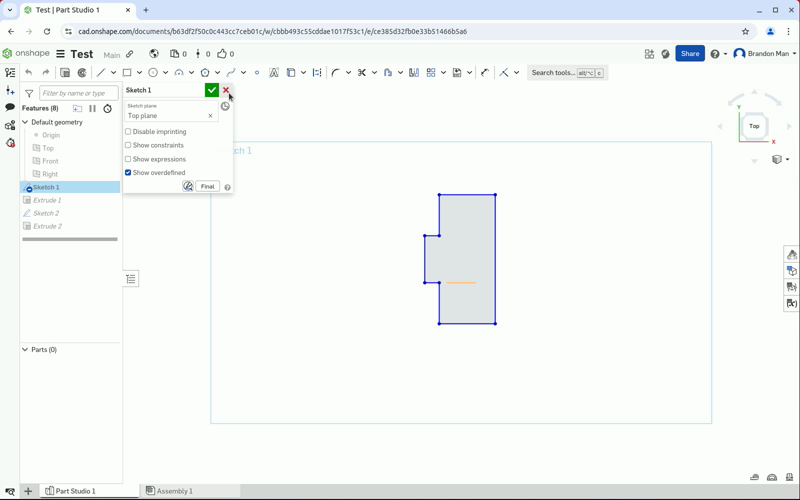
click(229, 92)
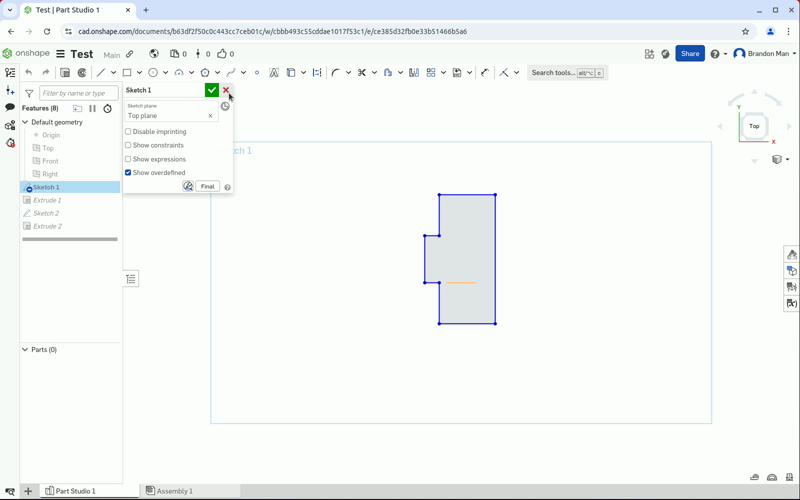
key(shift+s)
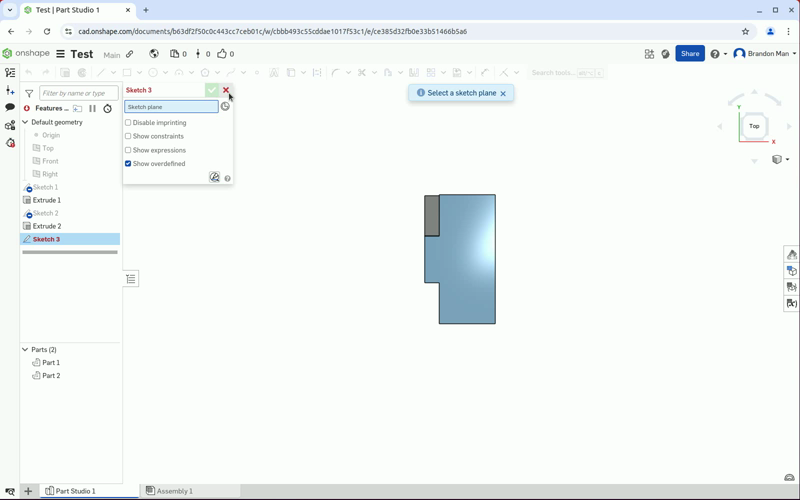
mouse_move(73, 150)
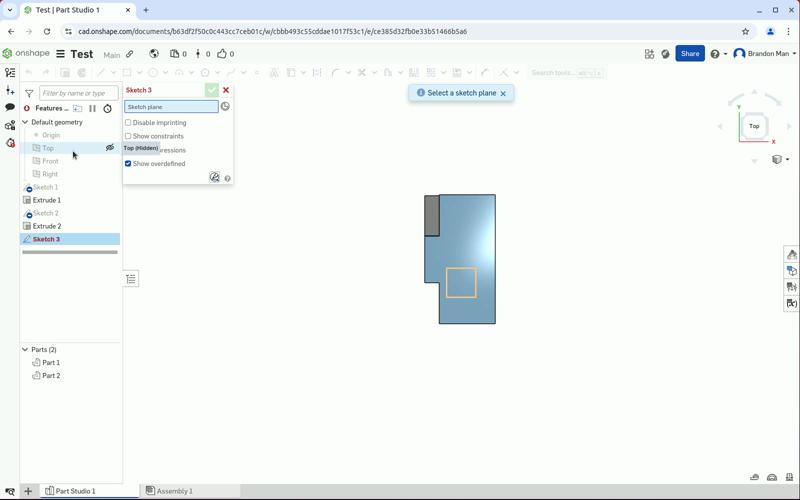
click(73, 150)
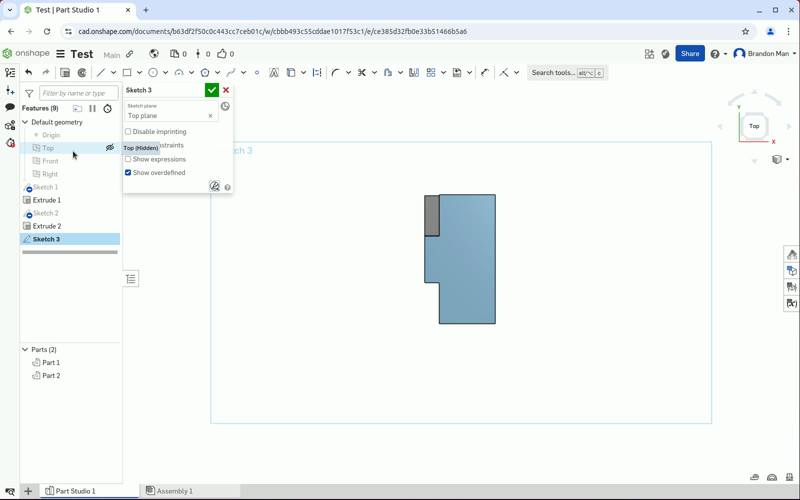
mouse_move(73, 352)
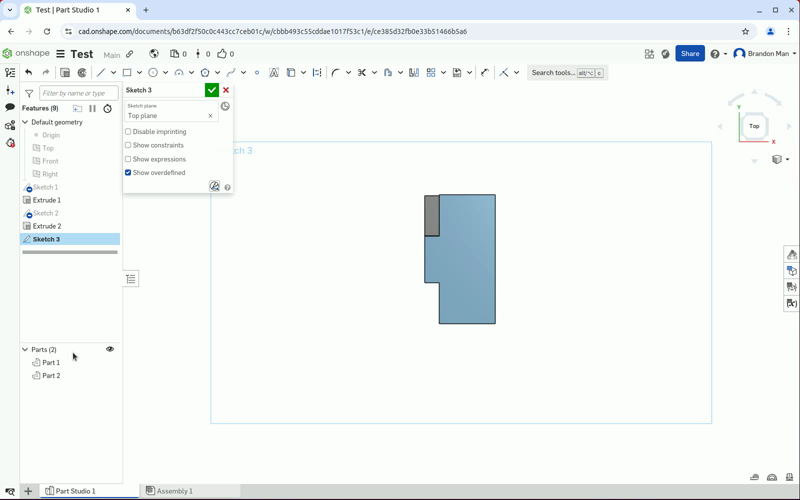
key(y)
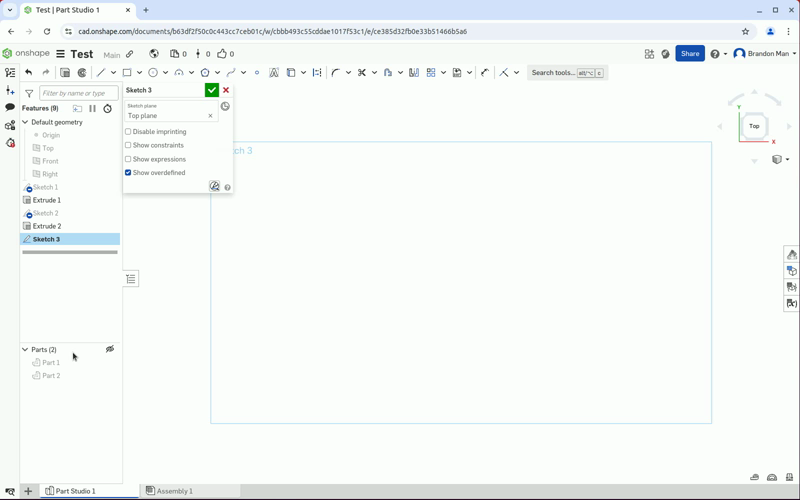
key(l)
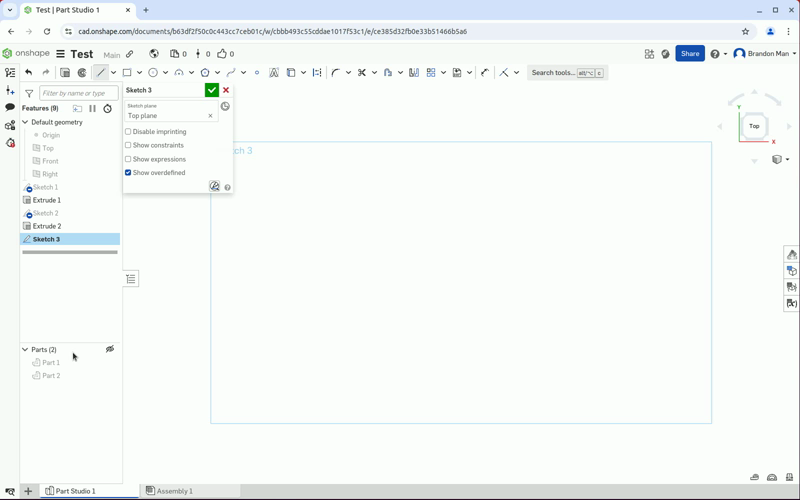
key_down(shift)
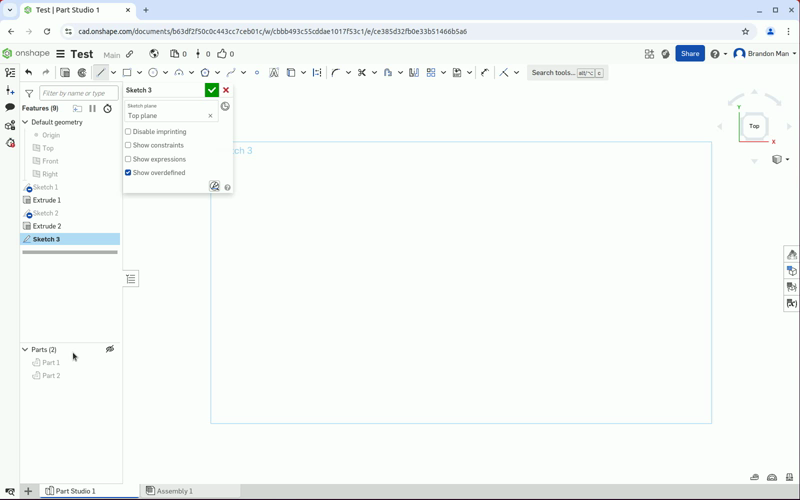
mouse_move(424, 322)
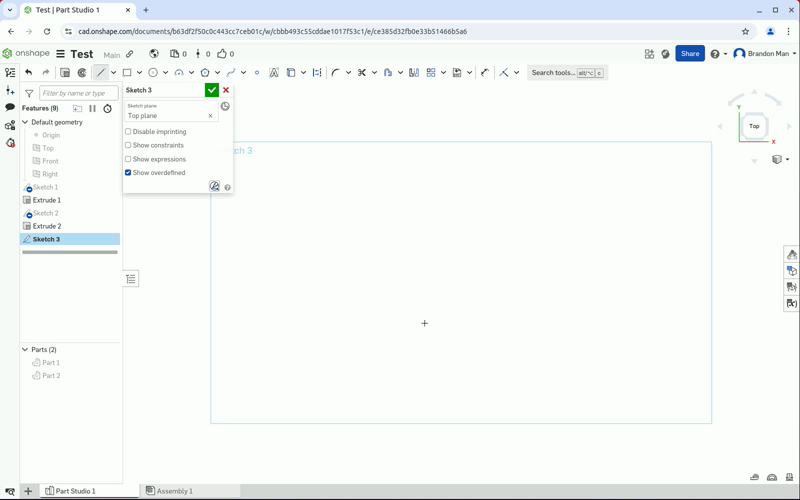
click(424, 322)
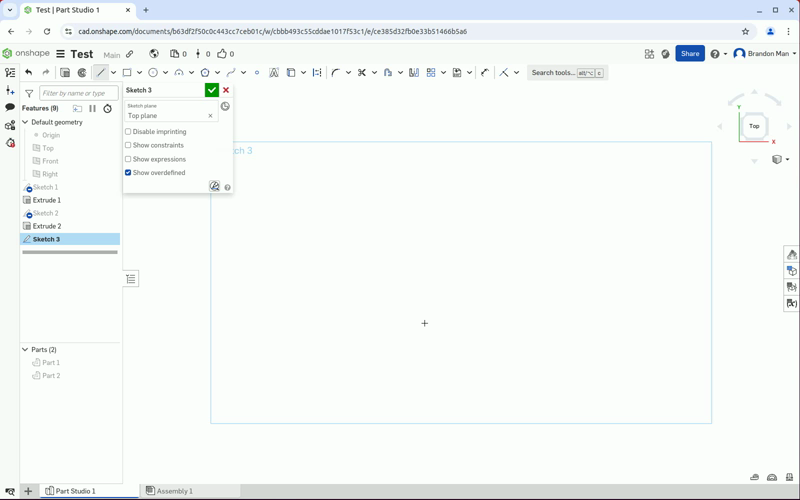
key_up(shift)
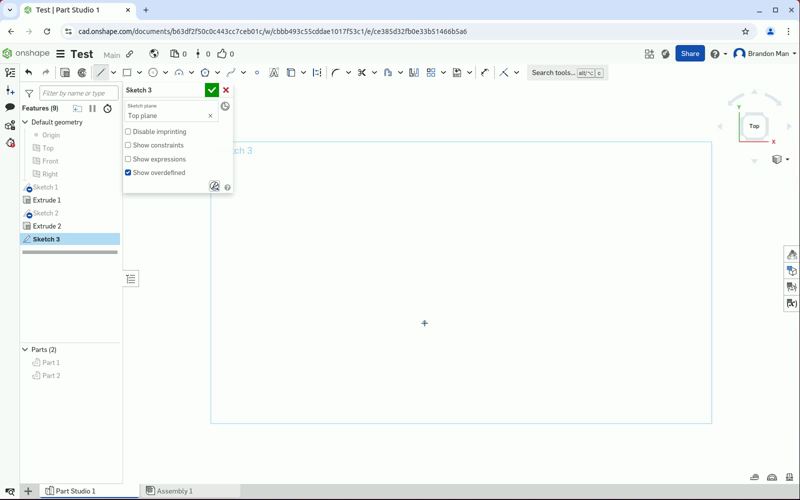
key_down(shift)
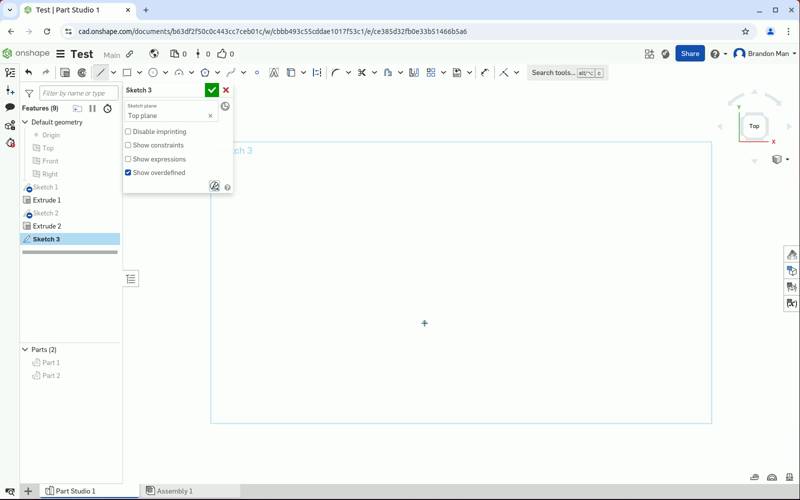
mouse_move(454, 322)
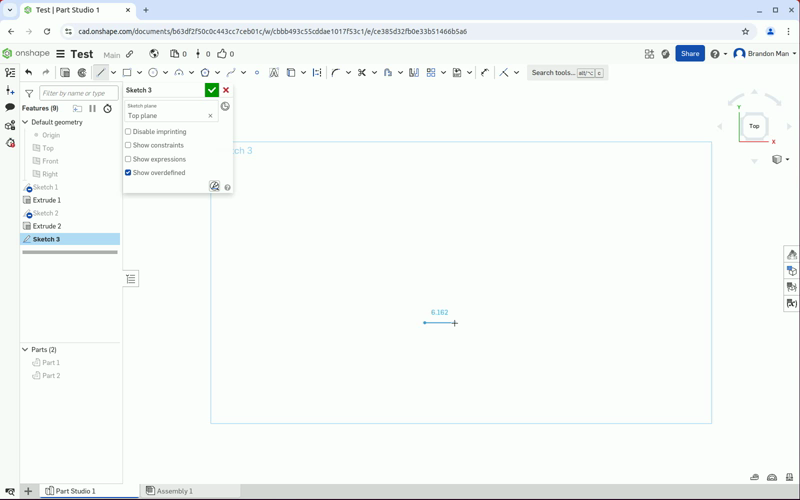
mouse_move(439, 322)
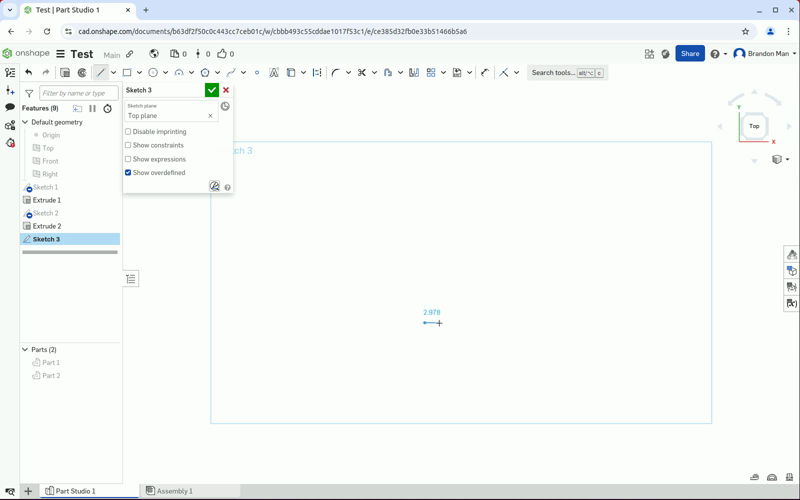
click(439, 322)
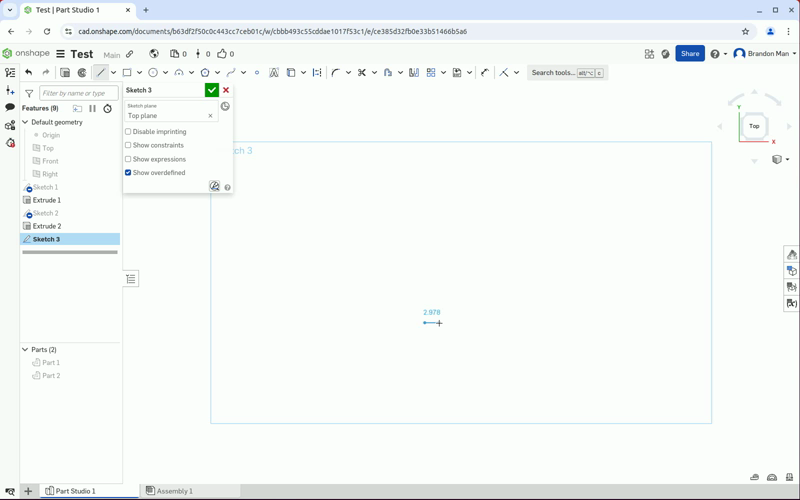
key_up(shift)
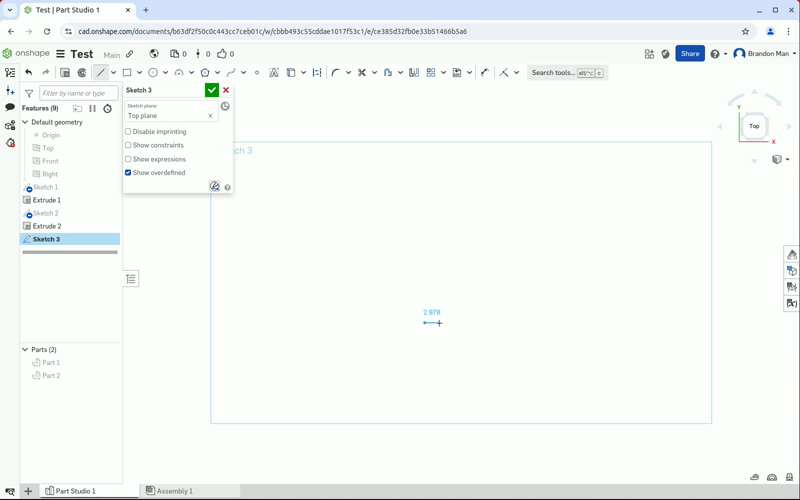
key_down(shift)
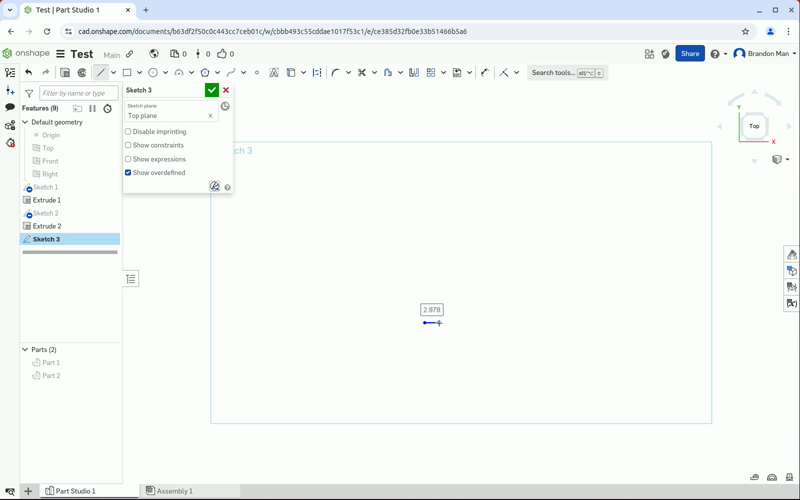
mouse_move(469, 322)
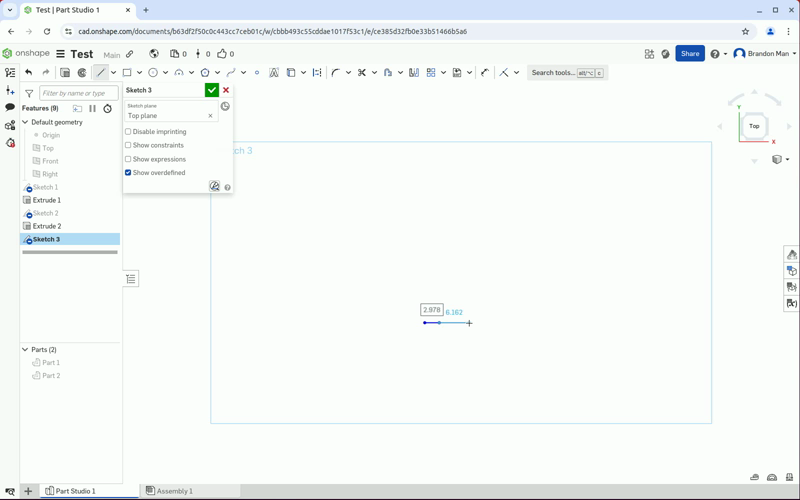
mouse_move(439, 282)
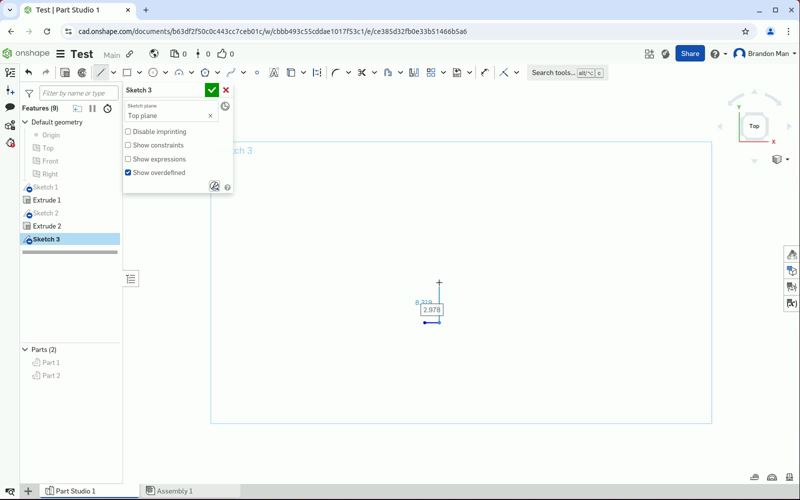
click(439, 282)
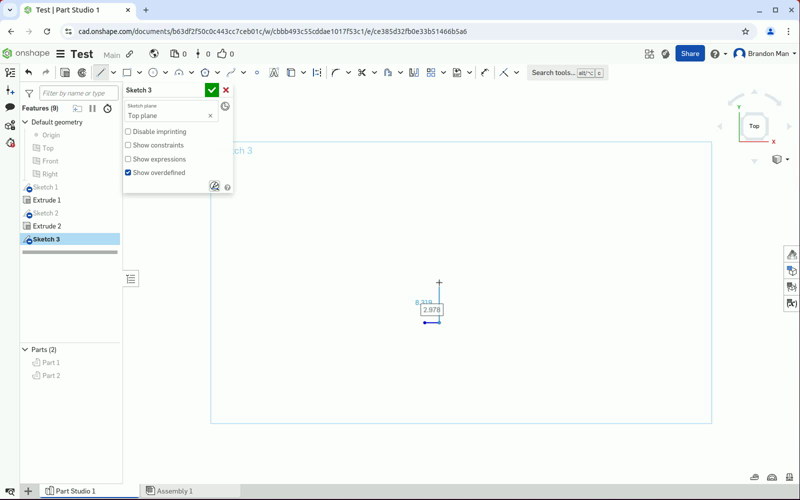
key_up(shift)
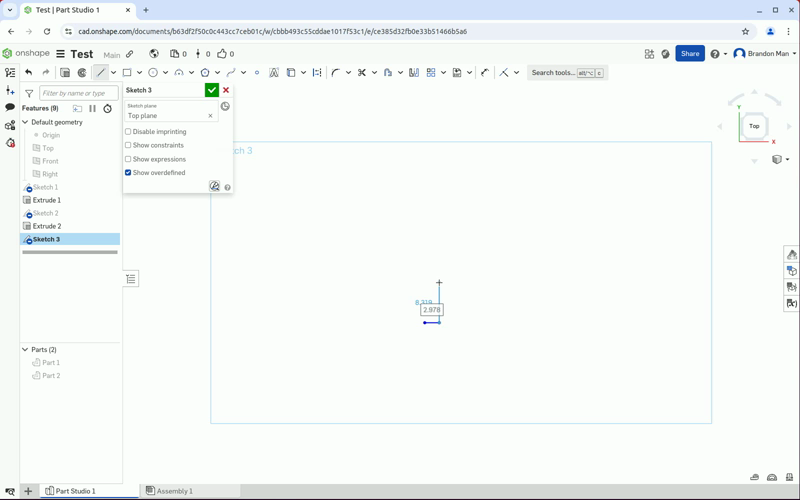
key_down(shift)
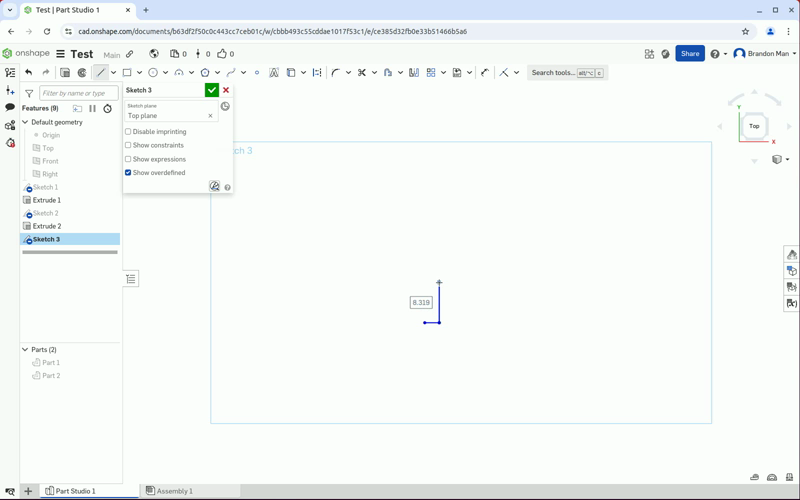
mouse_move(469, 282)
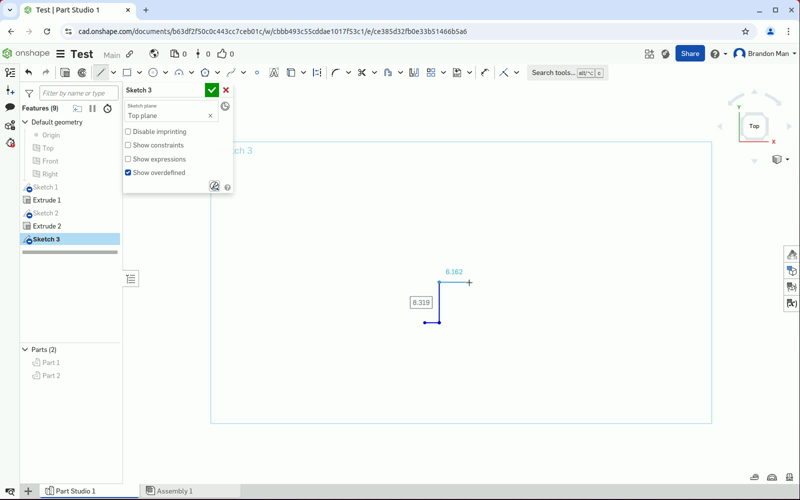
mouse_move(424, 282)
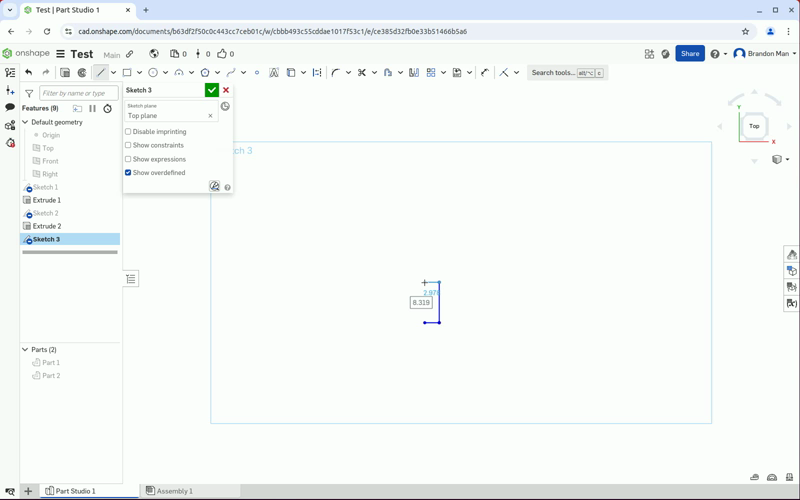
click(424, 282)
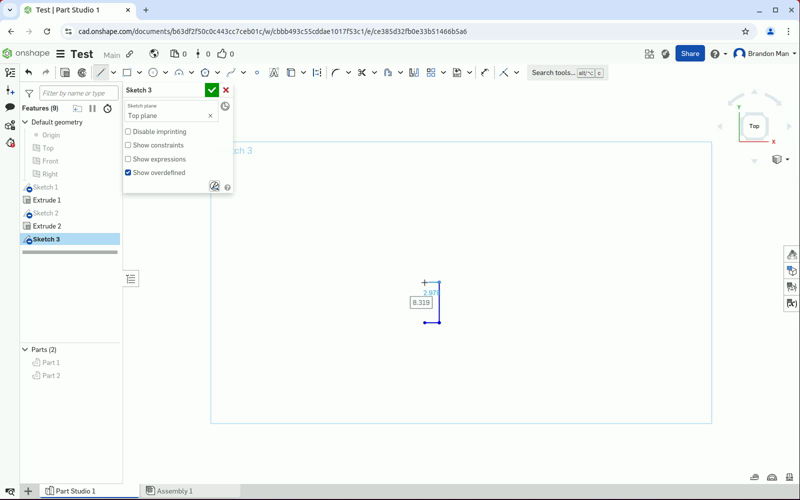
key_up(shift)
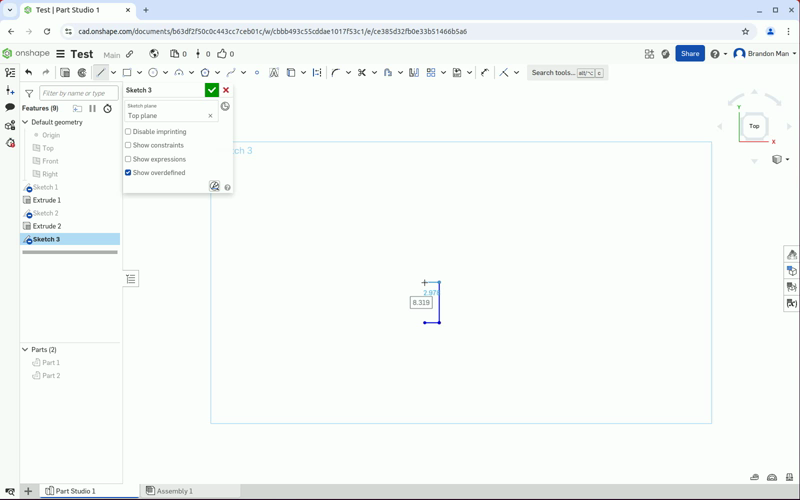
mouse_move(454, 282)
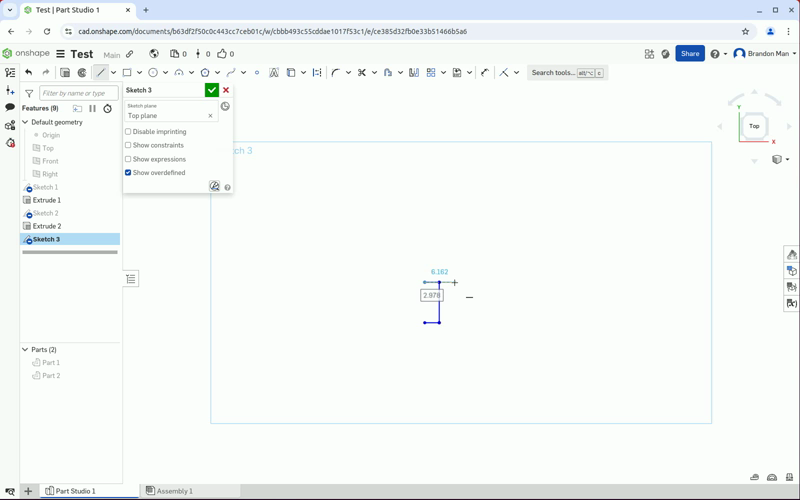
key_down(shift)
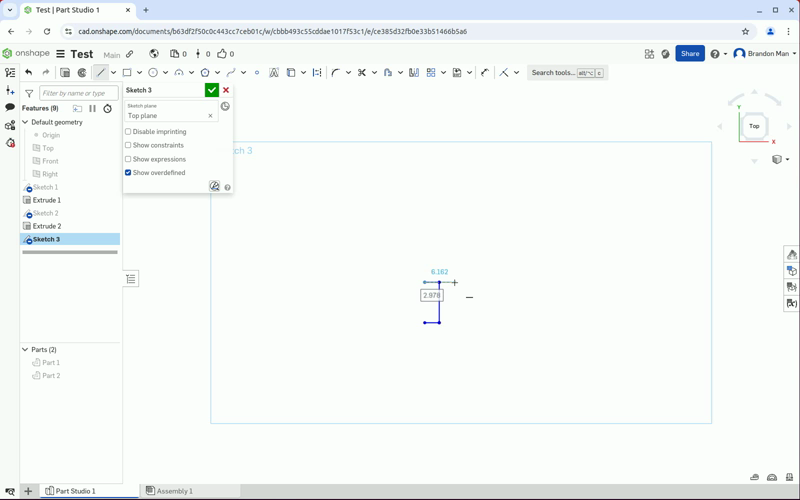
mouse_move(424, 322)
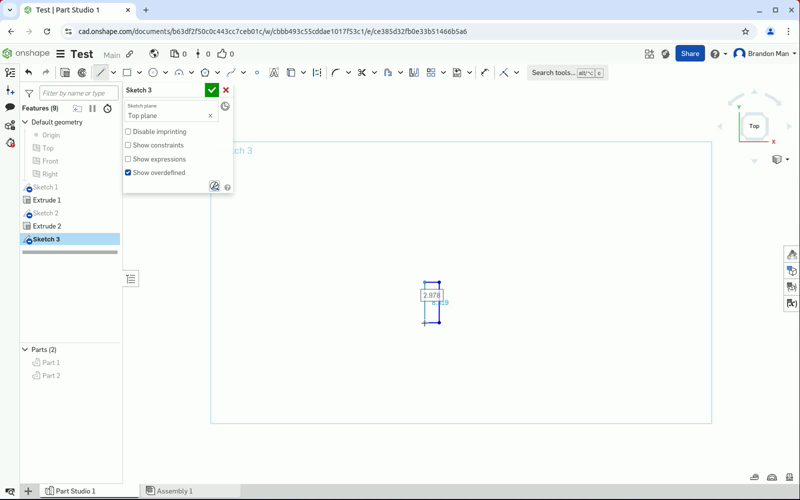
key_up(shift)
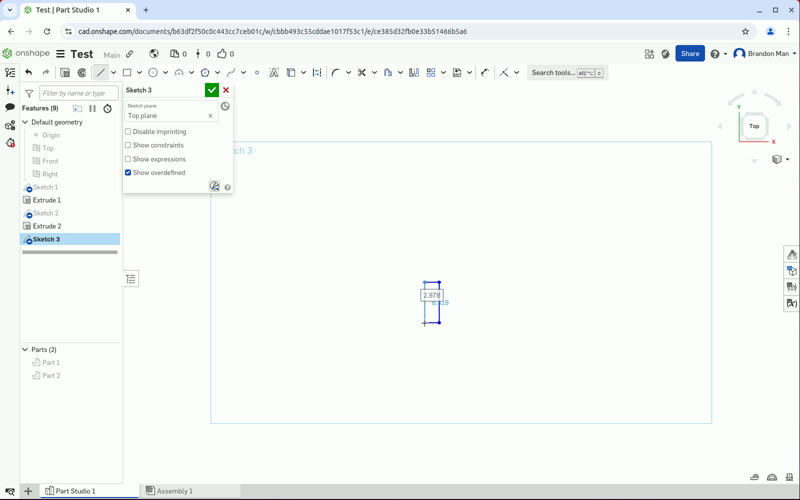
click(424, 322)
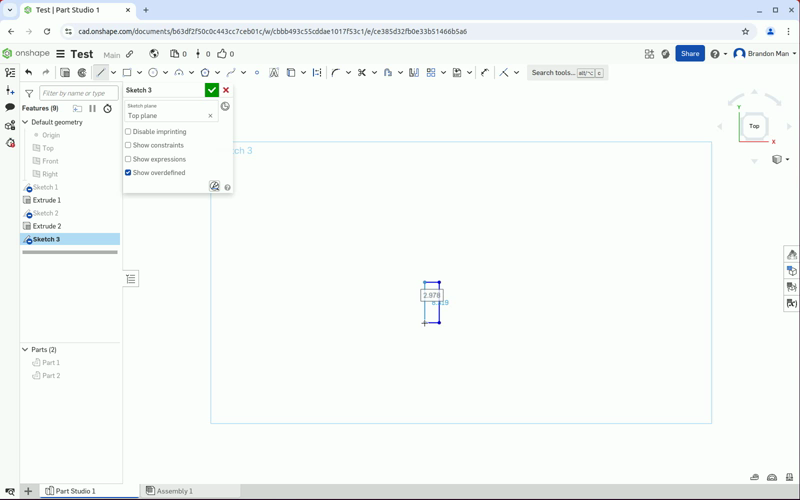
key(esc)
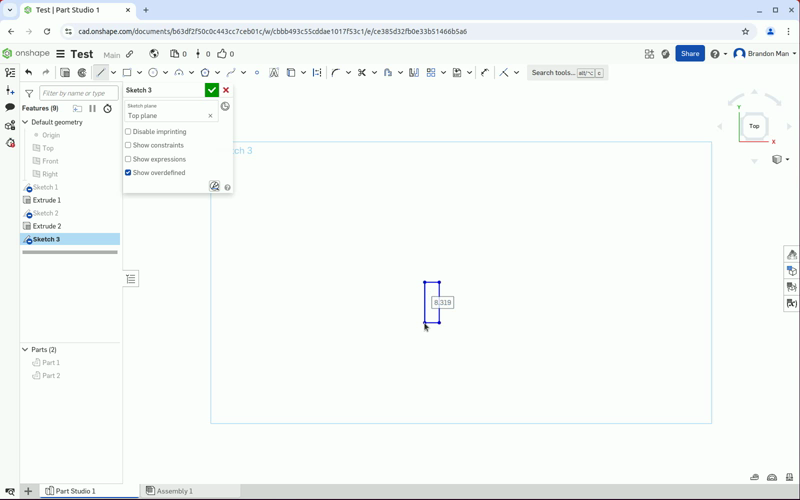
mouse_move(431, 308)
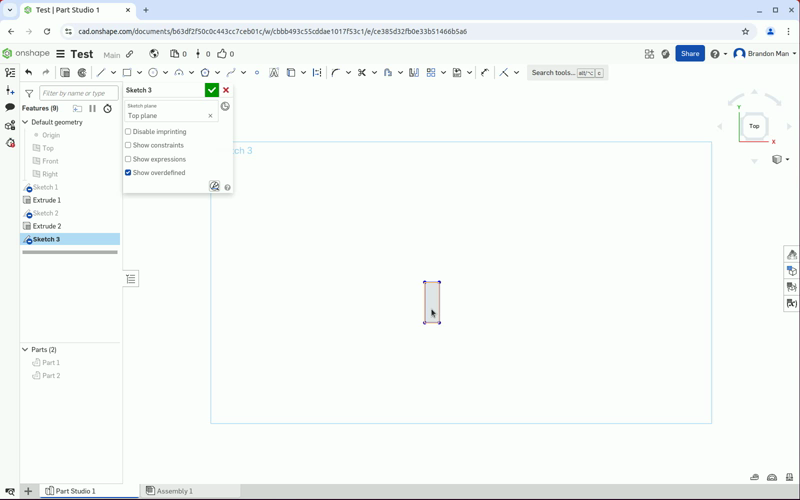
scroll(6)
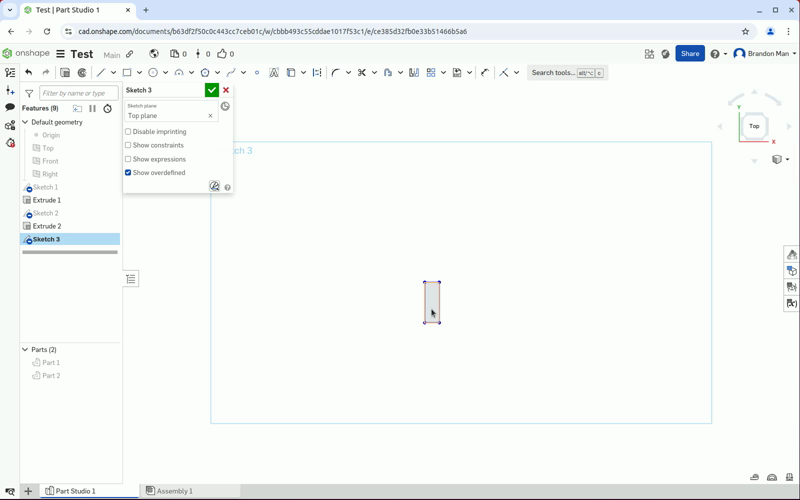
scroll(6)
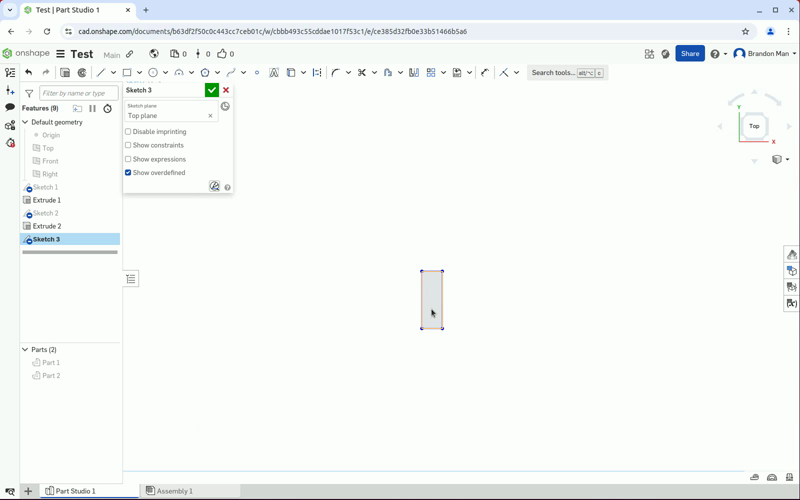
scroll(6)
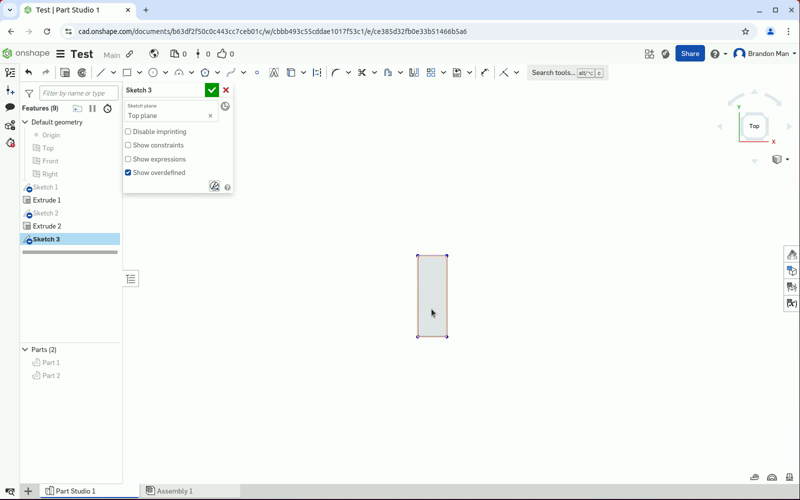
scroll(6)
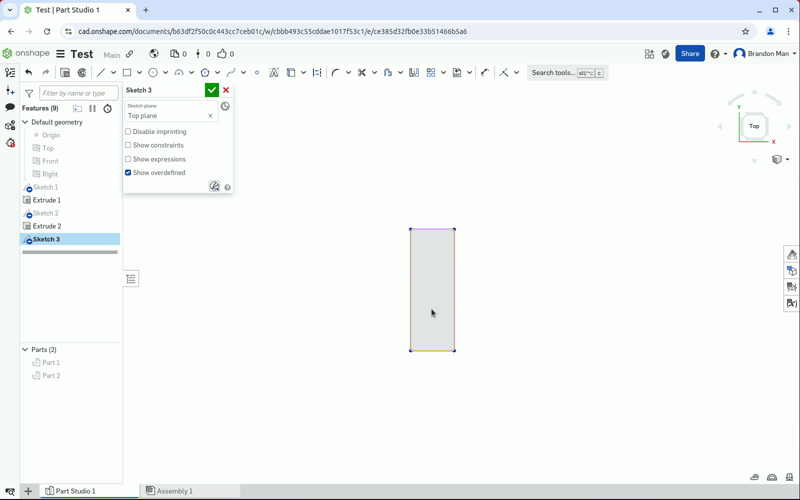
scroll(6)
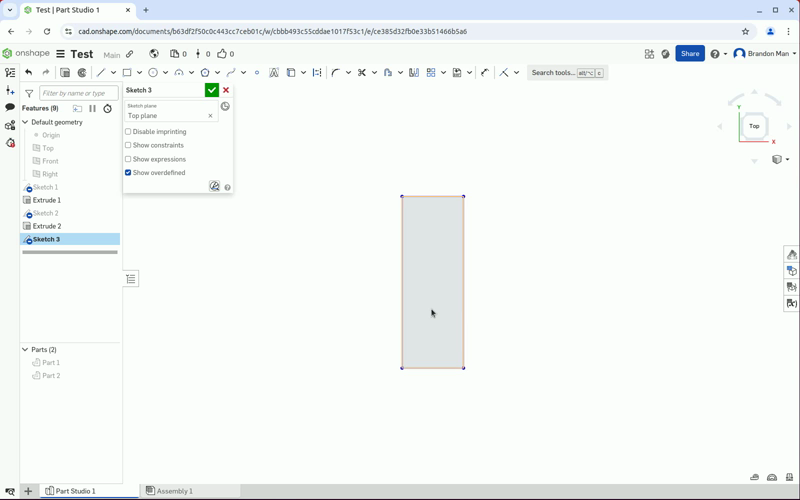
scroll(6)
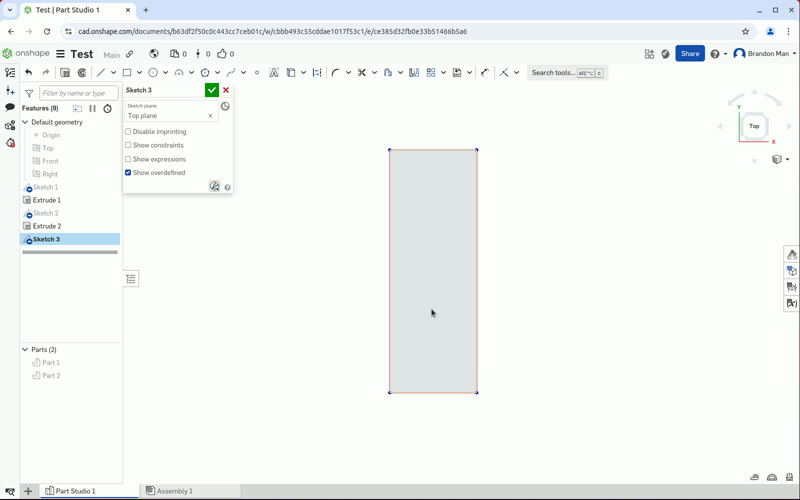
scroll(6)
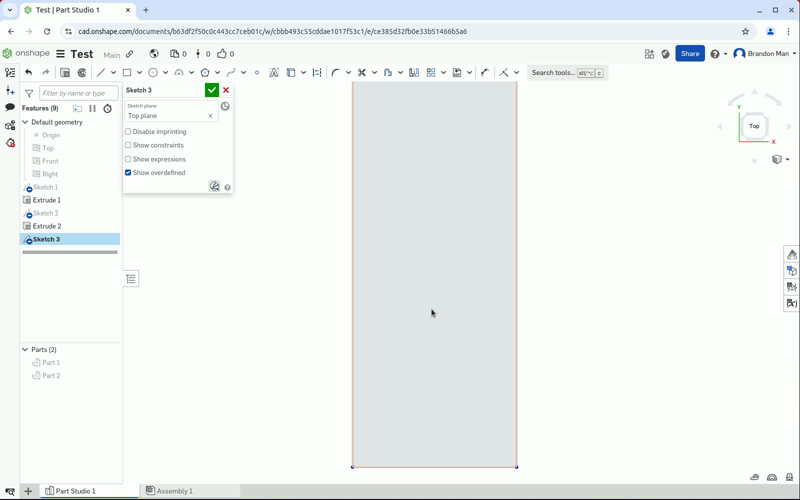
click(431, 308)
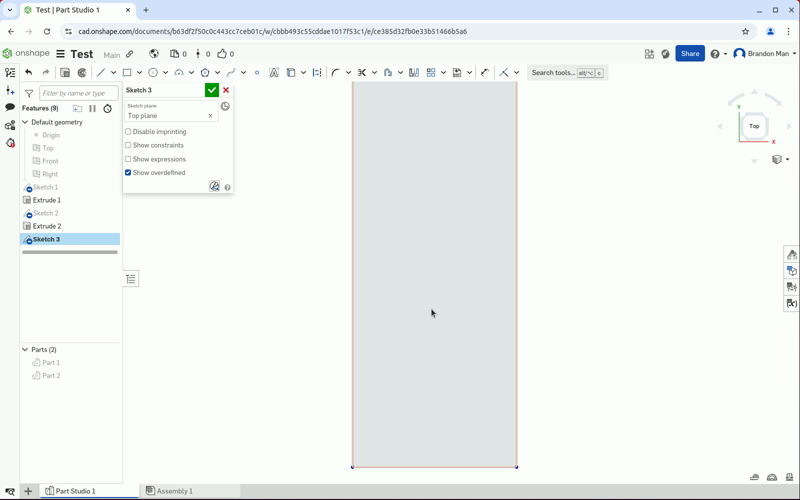
scroll(-6)
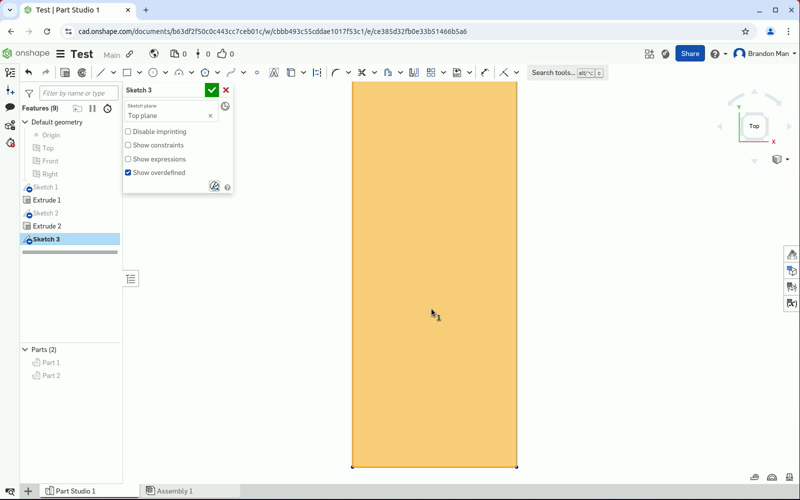
scroll(-6)
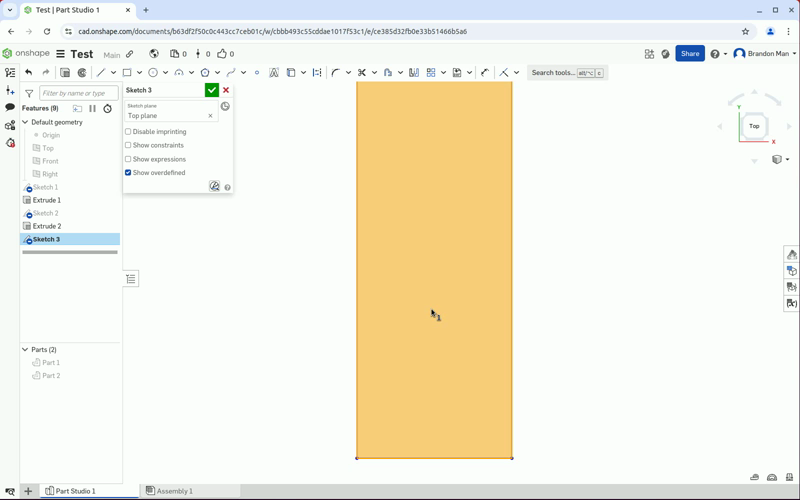
scroll(-6)
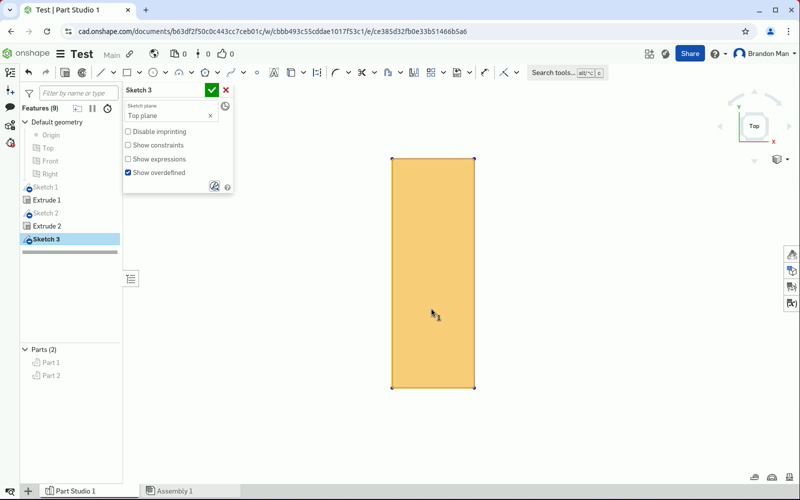
scroll(-6)
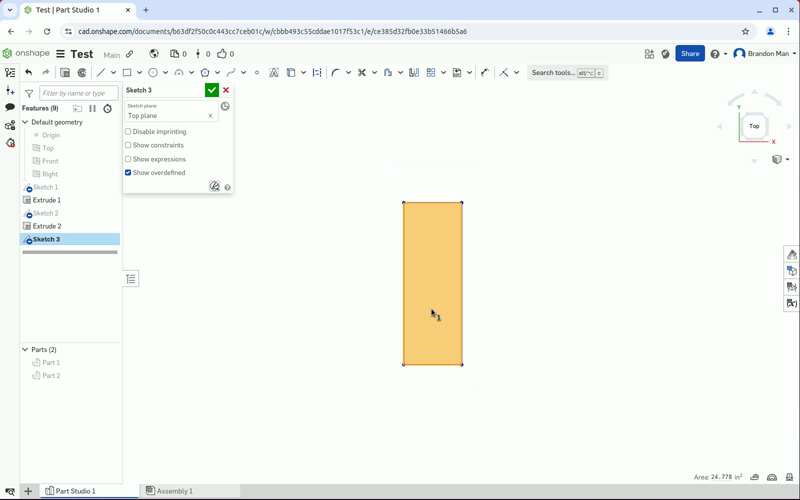
scroll(-6)
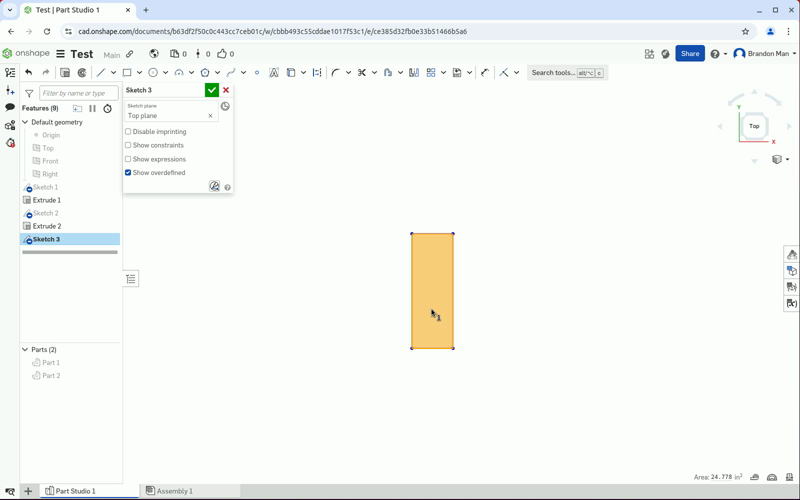
scroll(-6)
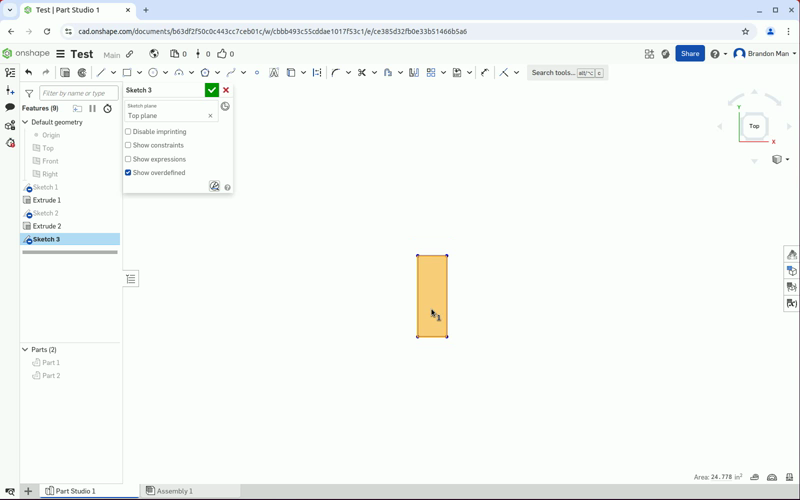
scroll(-6)
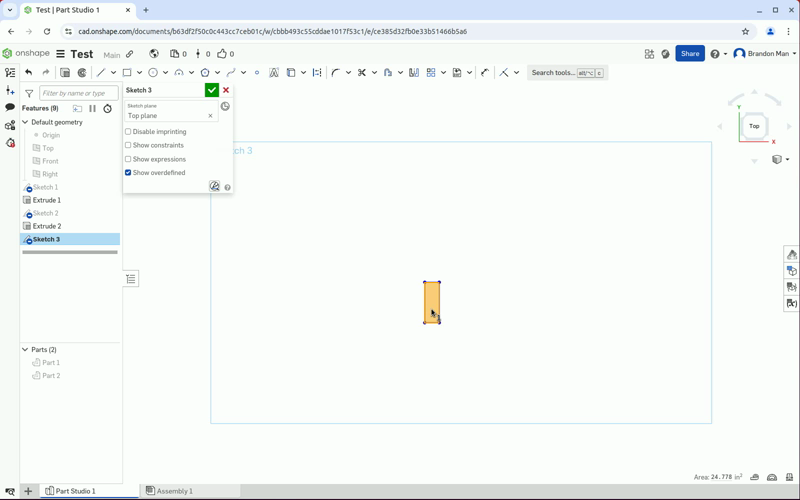
mouse_move(73, 352)
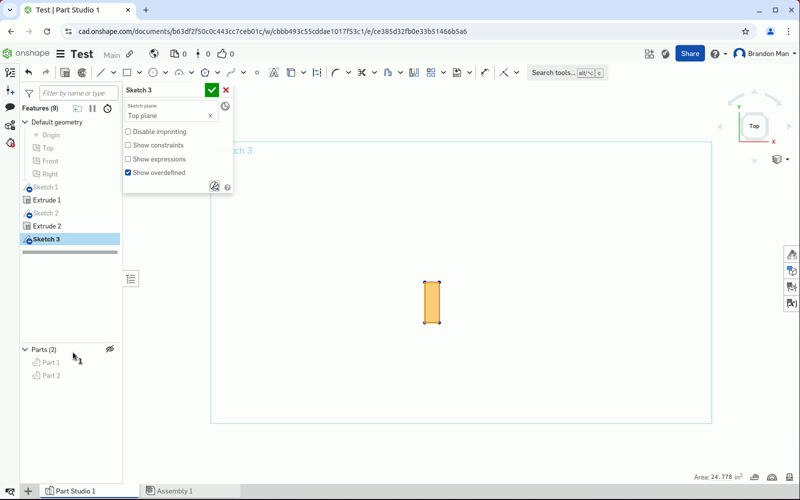
key(shift+y)
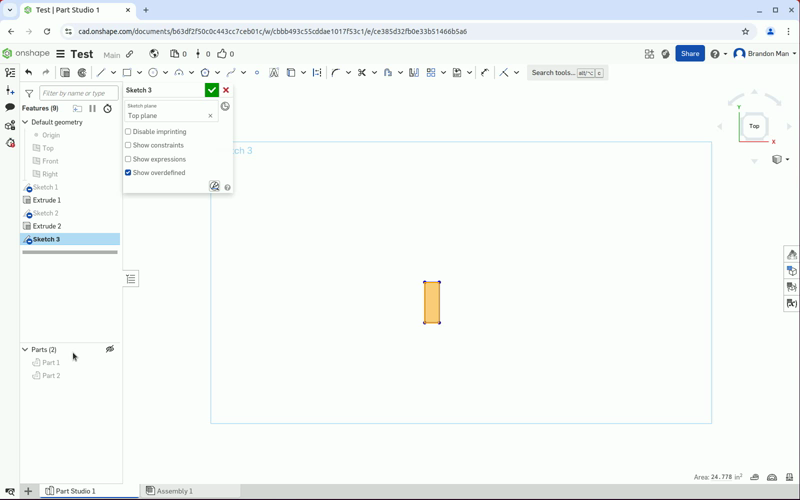
key(shift+e)
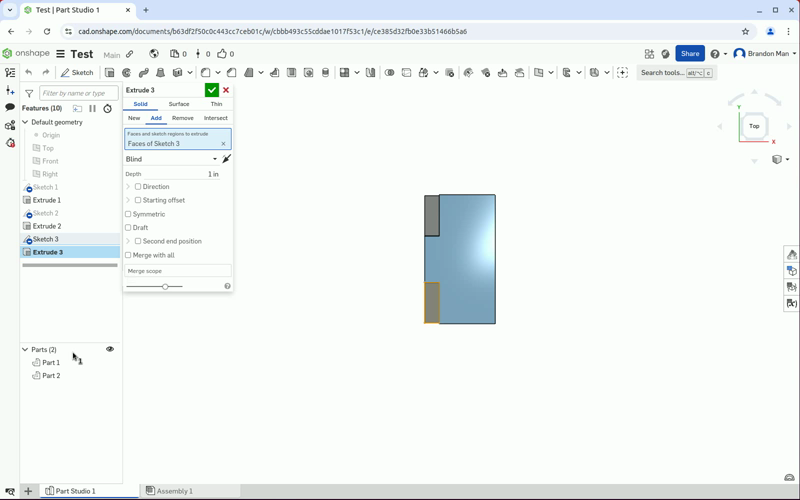
mouse_move(143, 106)
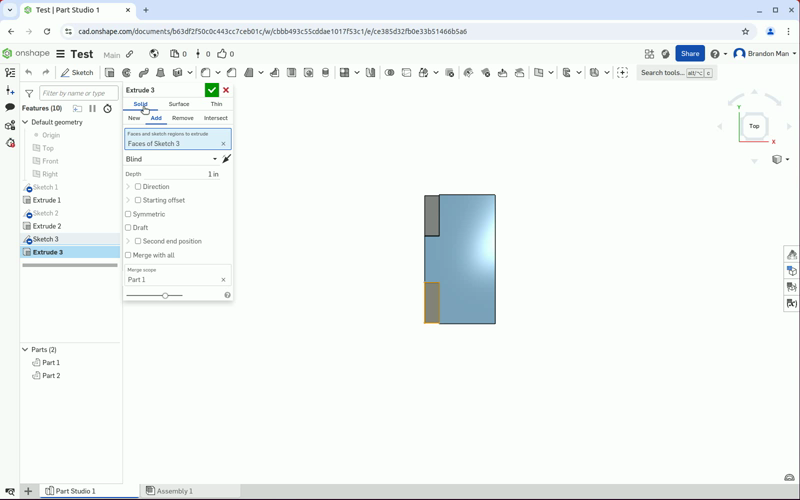
click(143, 106)
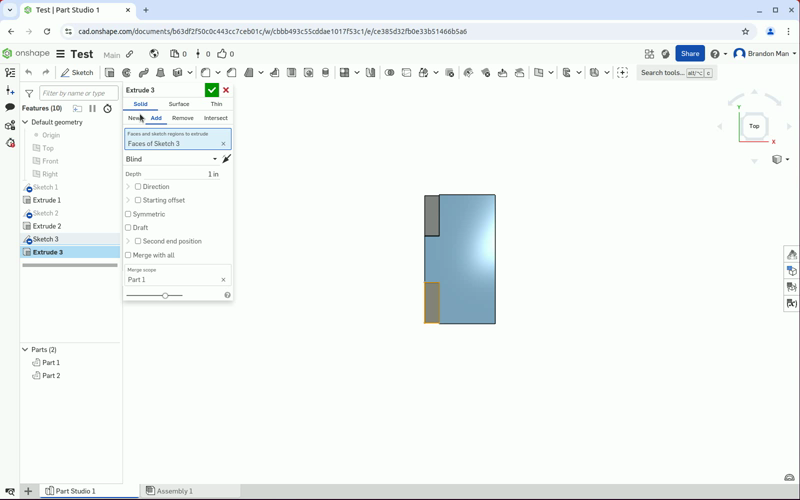
mouse_move(137, 120)
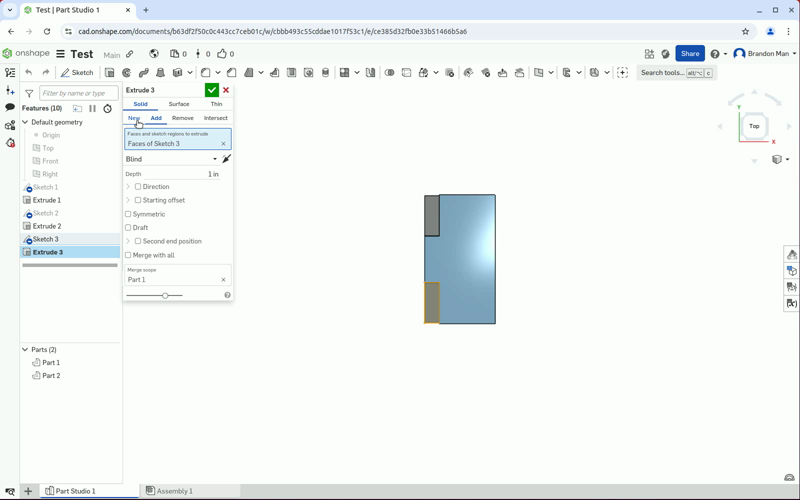
click(137, 120)
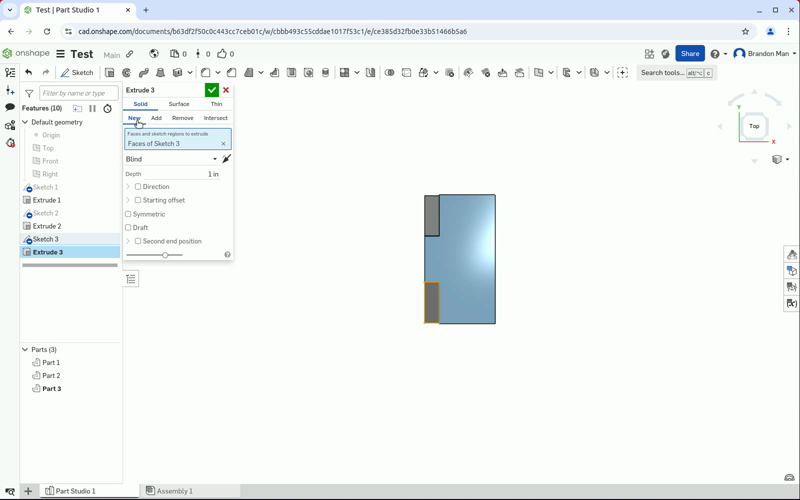
key(tab, 4)
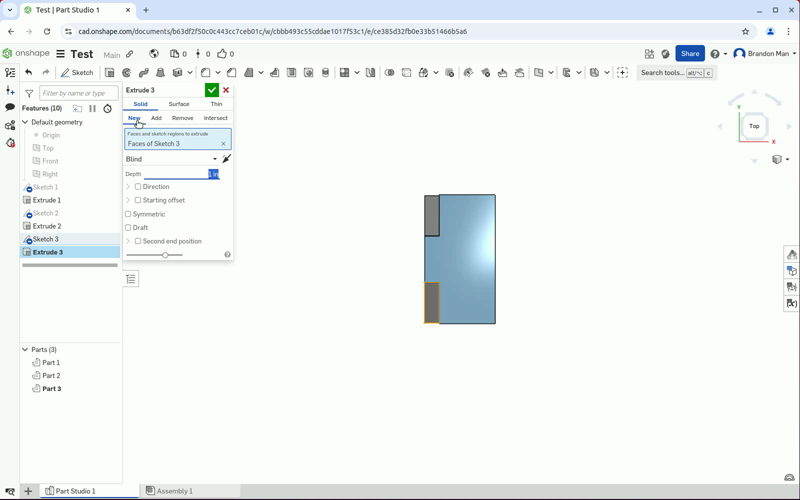
text(19.016)
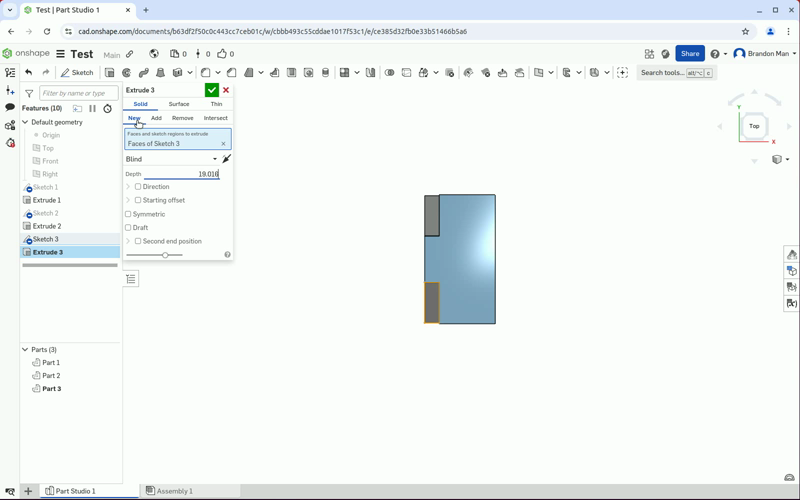
key(enter)
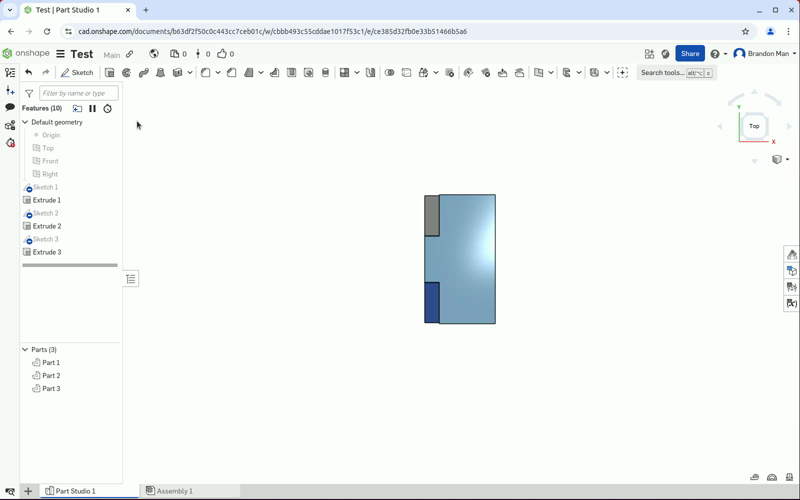
key(shift+h)
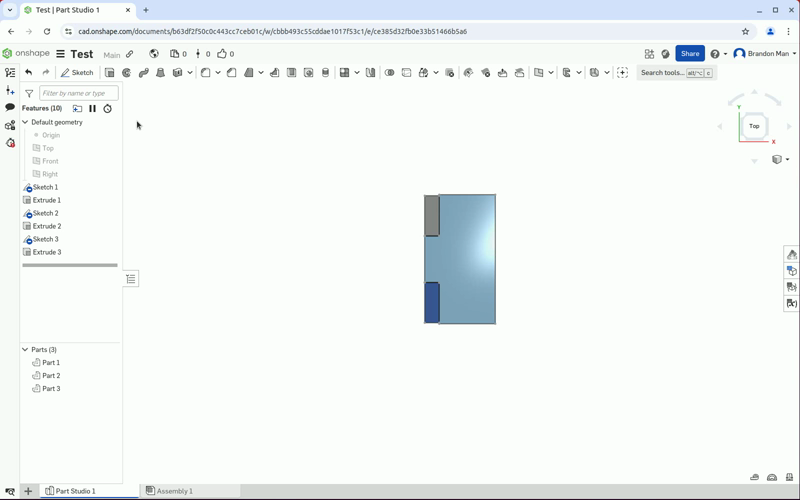
key(shift+h)
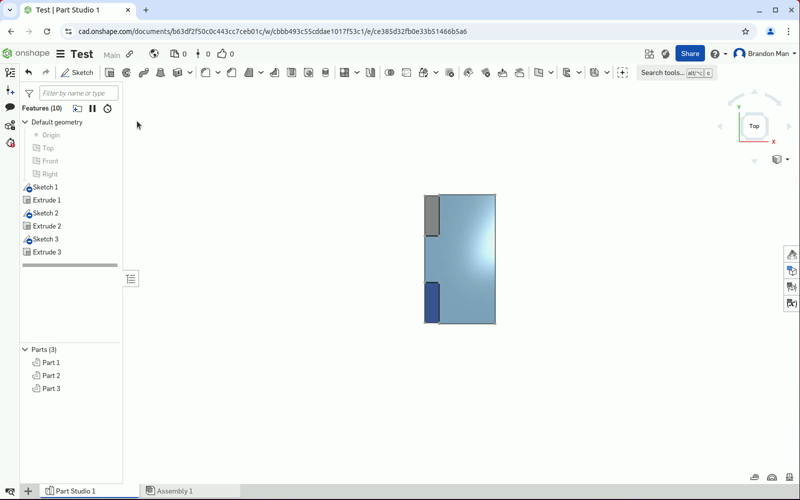
key(shift+7)
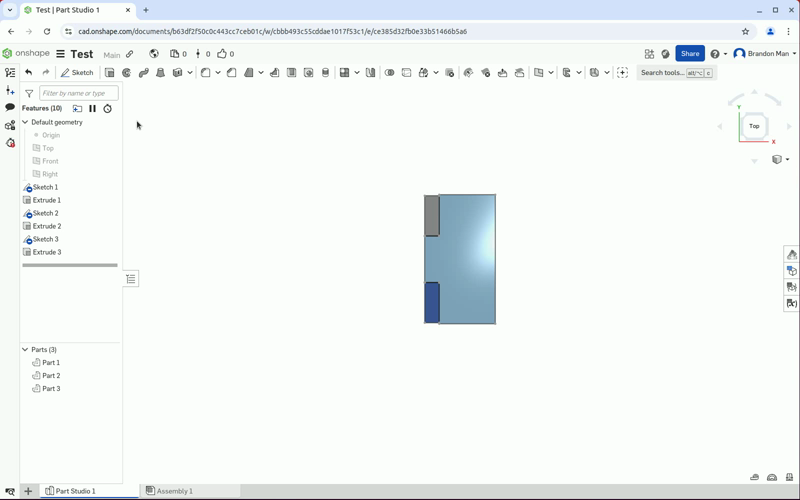
key(up, 3)
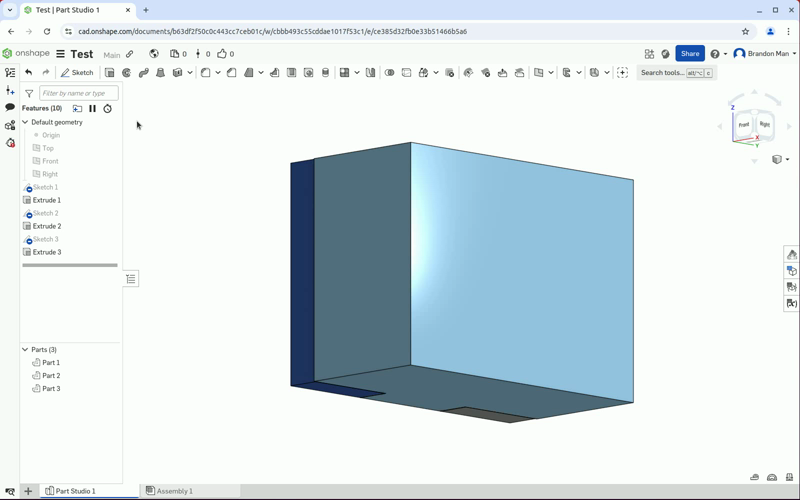
key(left, 3)
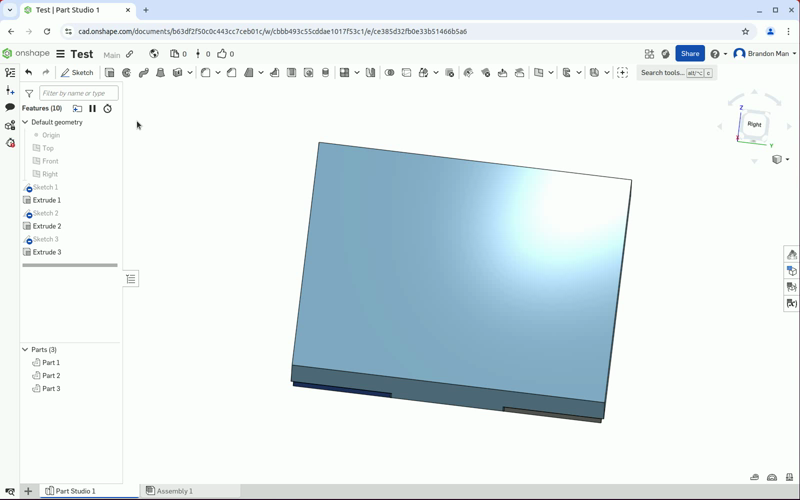
key(right, 3)
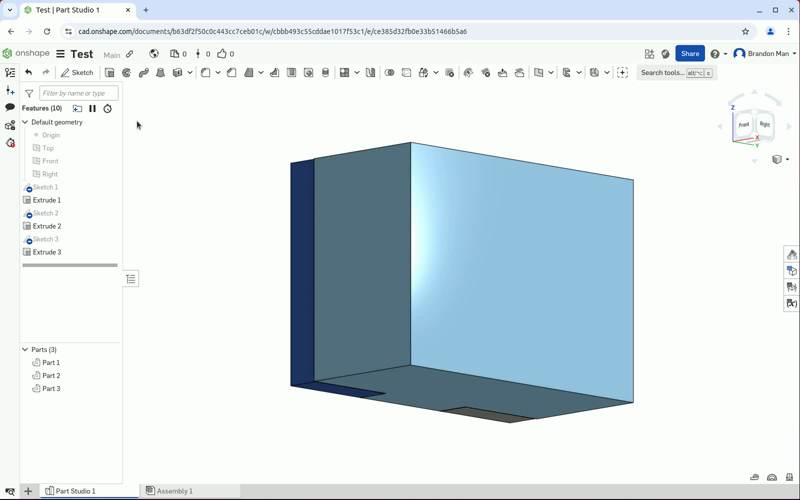
key(down, 3)
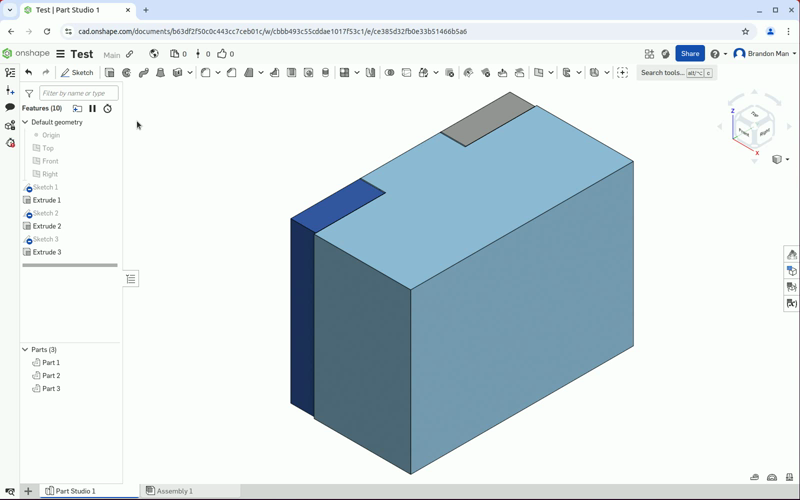
mouse_move(73, 189)
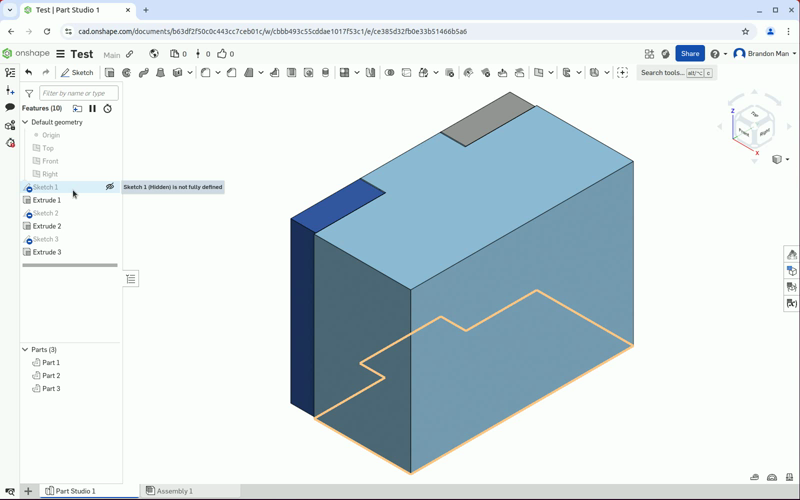
click(73, 189)